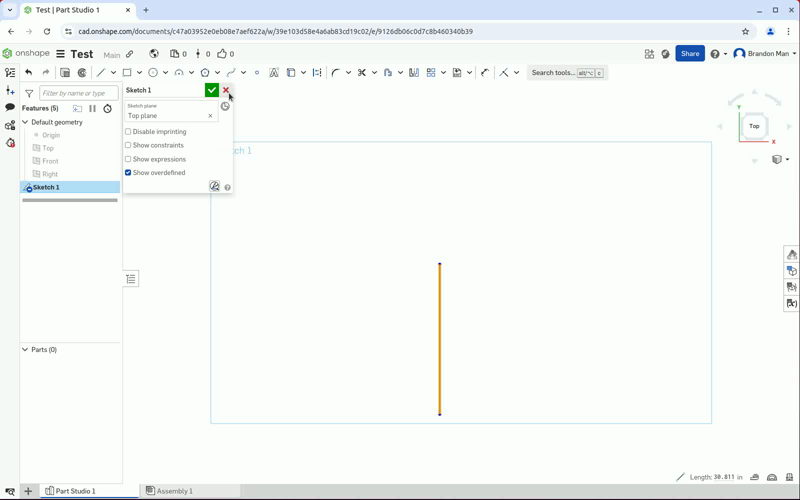
key(shift+h)
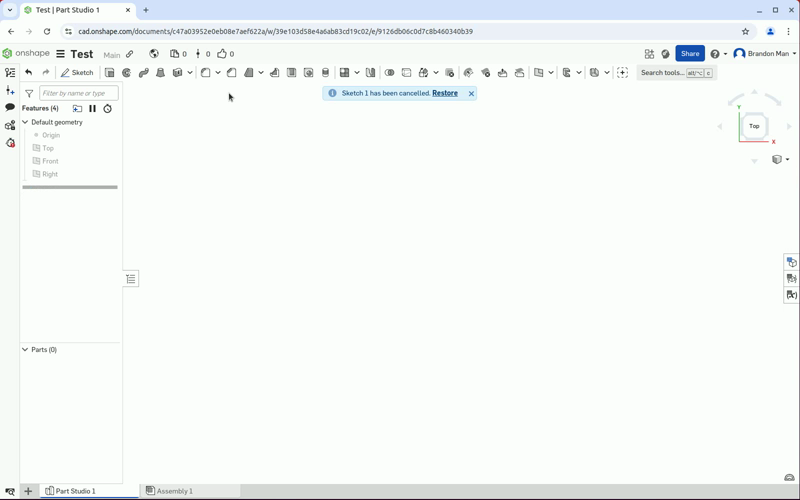
mouse_move(73, 352)
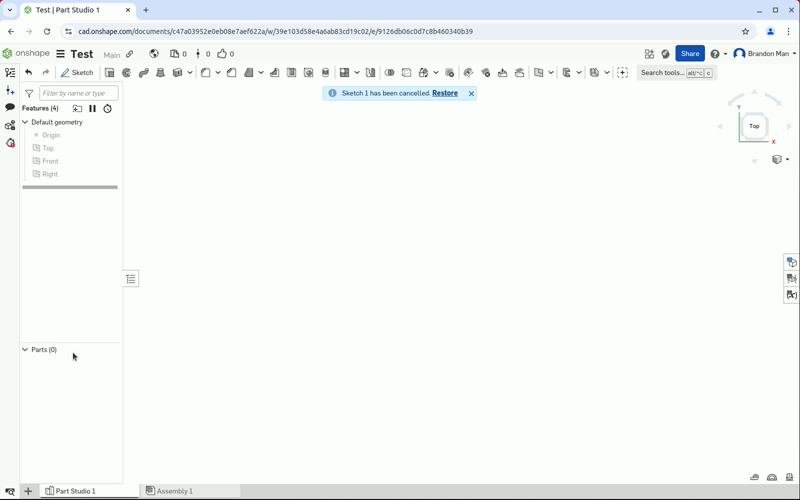
key(y)
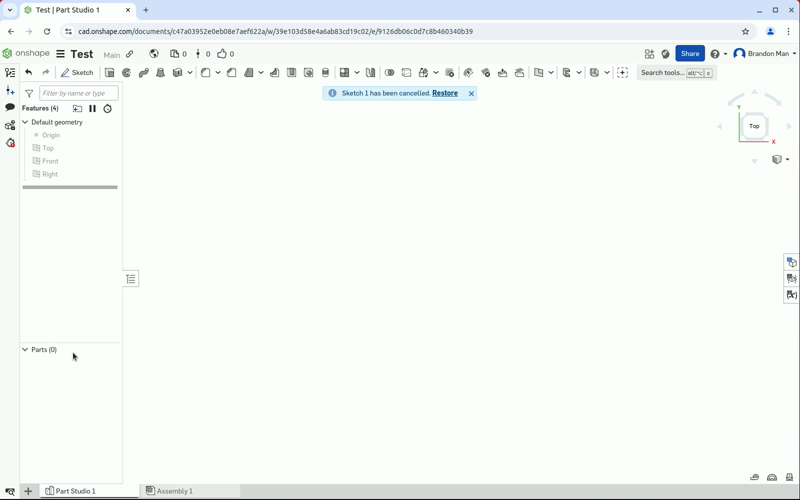
key(shift+p)
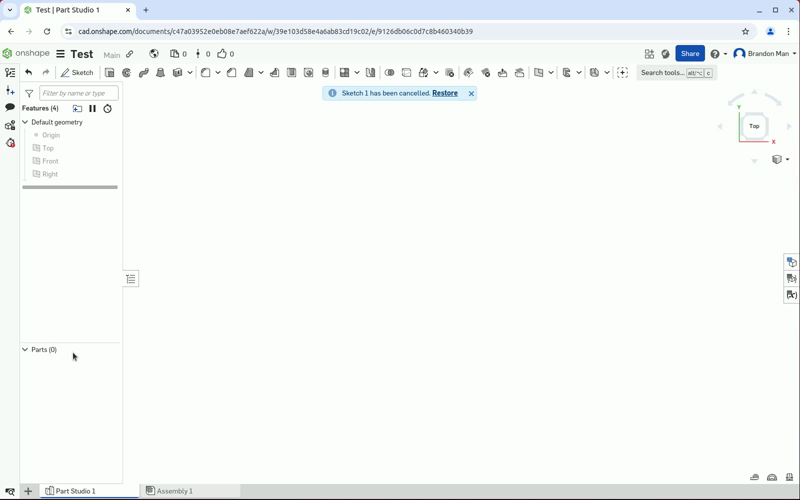
key(space)
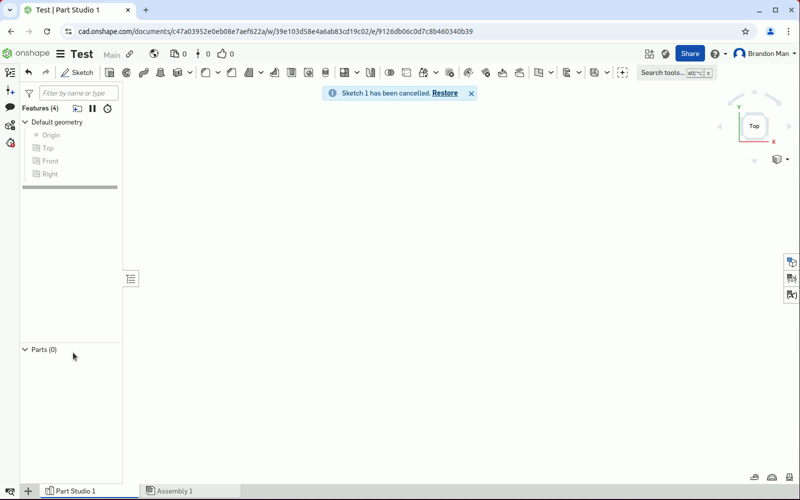
key_down(shift)
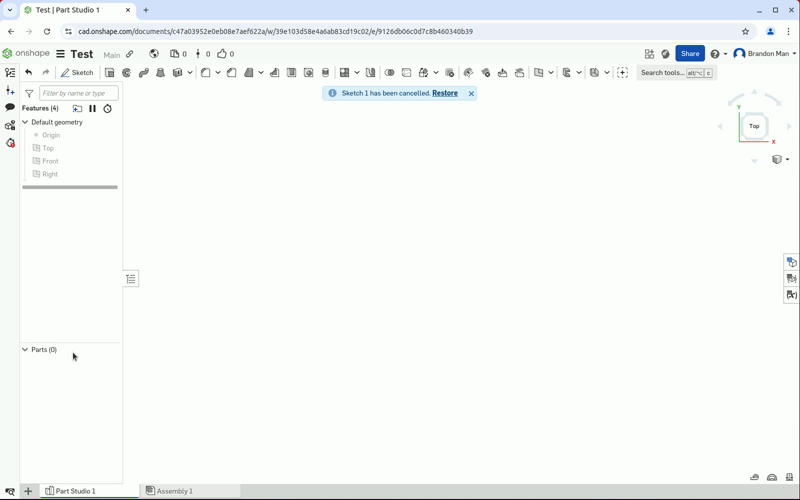
key(up)
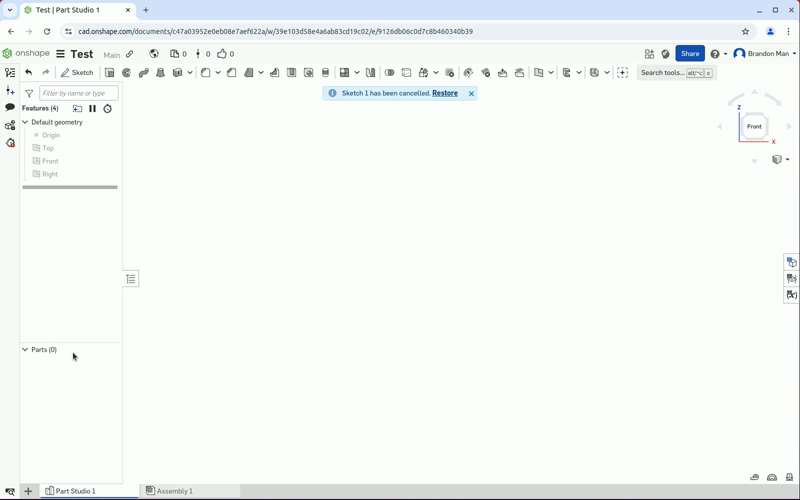
key_up(shift)
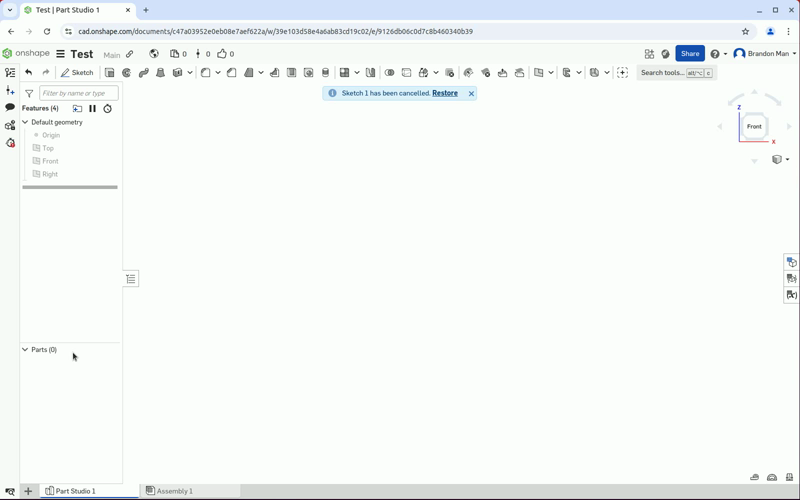
mouse_move(73, 352)
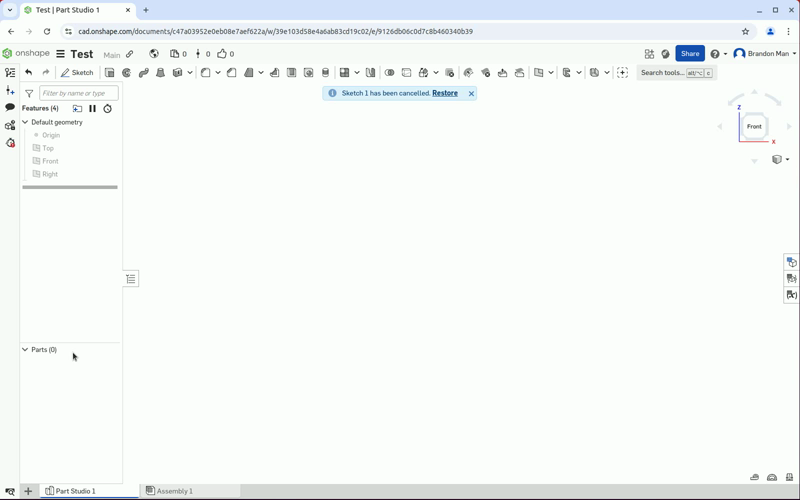
key(shift+y)
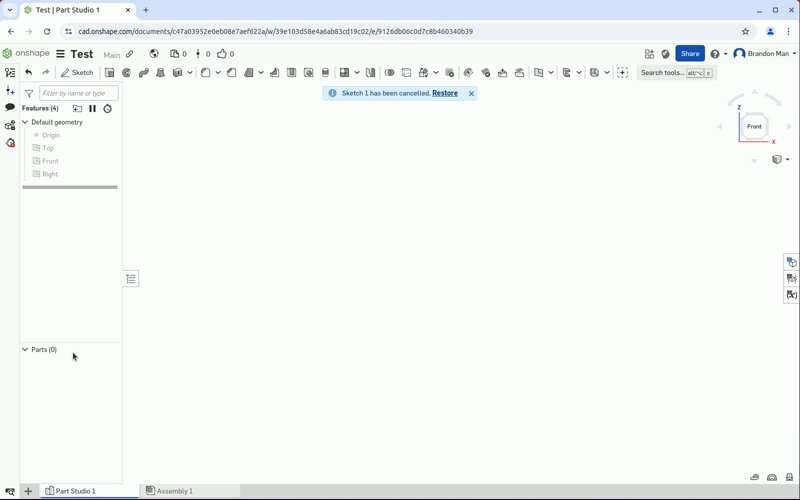
key(shift+s)
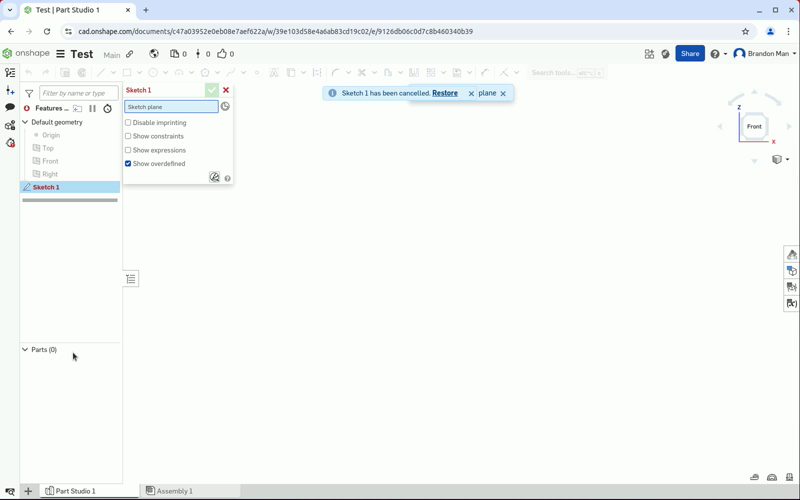
mouse_move(73, 163)
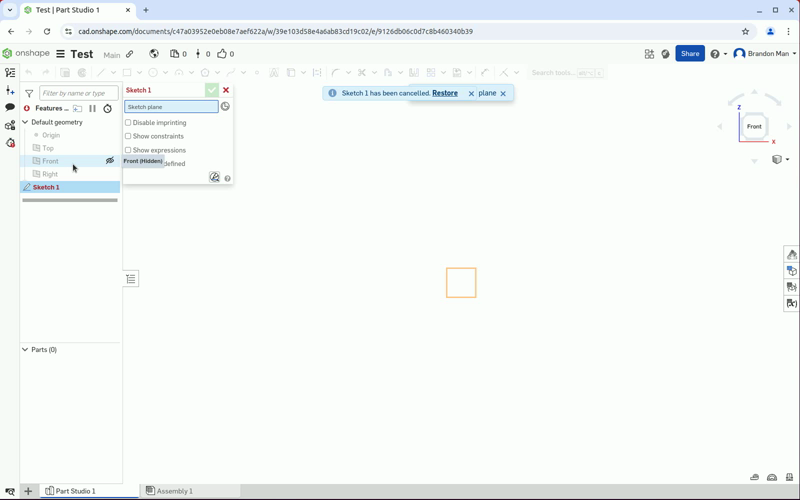
click(73, 163)
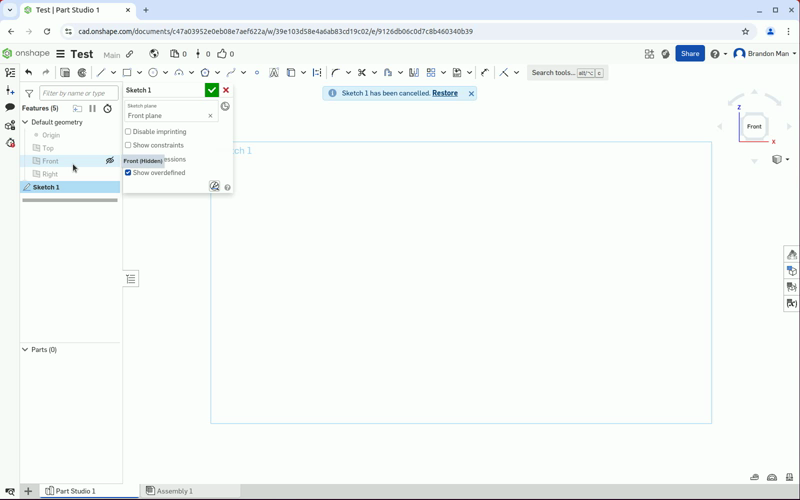
mouse_move(73, 352)
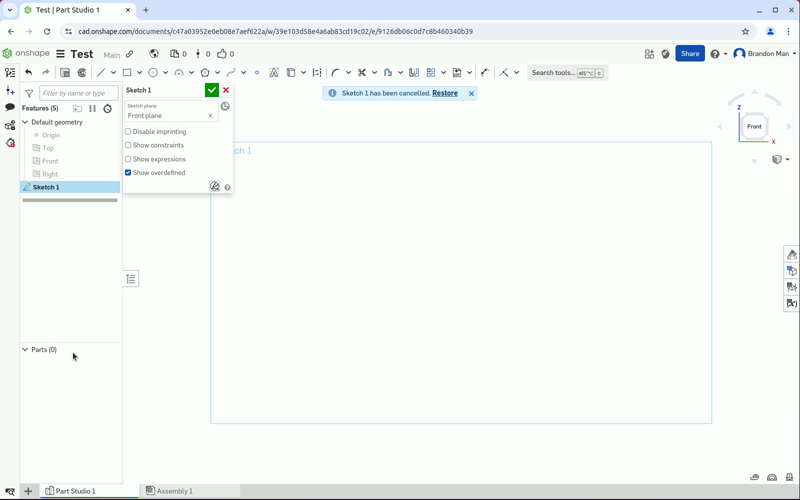
key(y)
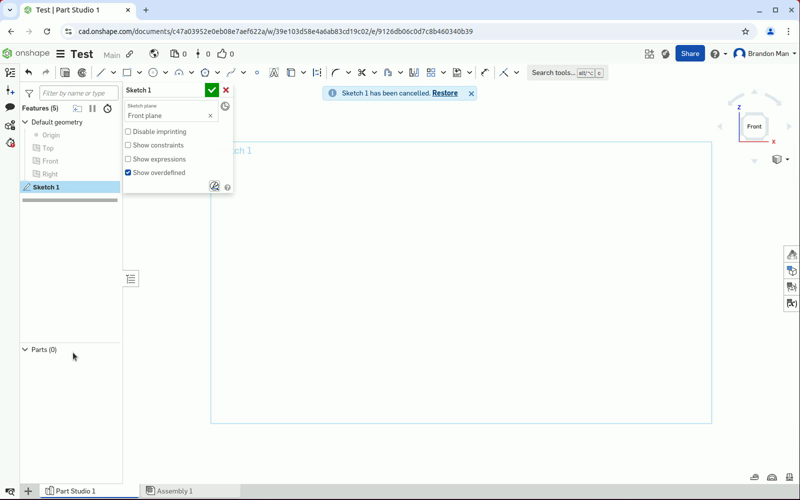
key(c)
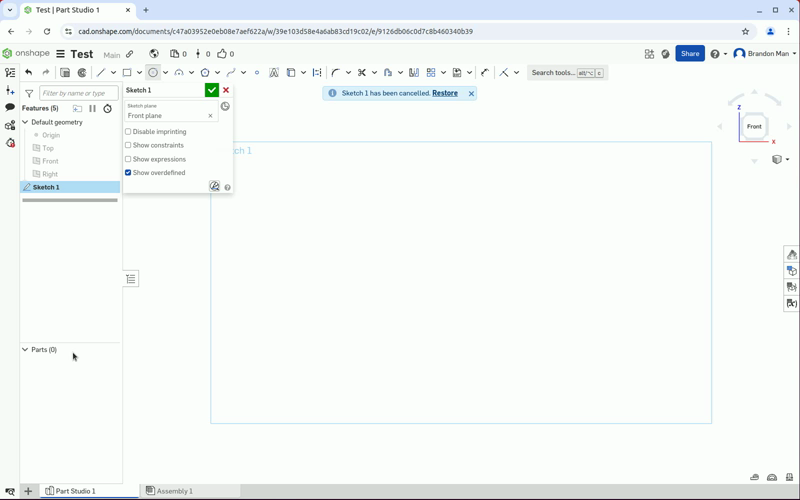
key_down(shift)
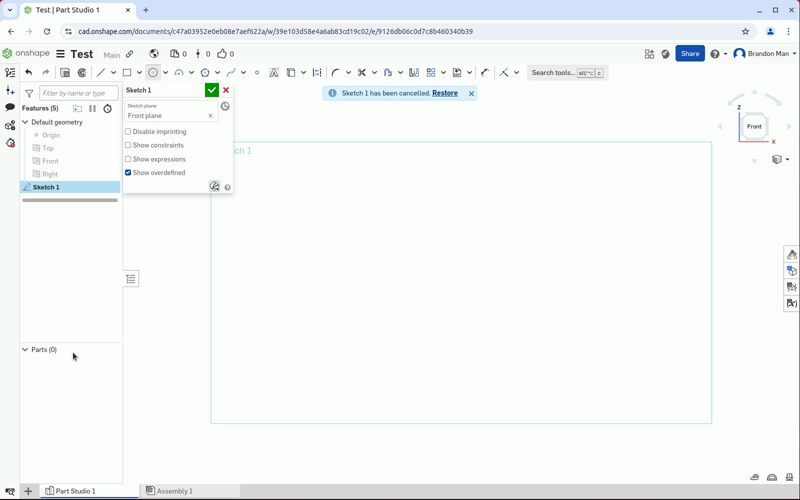
mouse_move(361, 200)
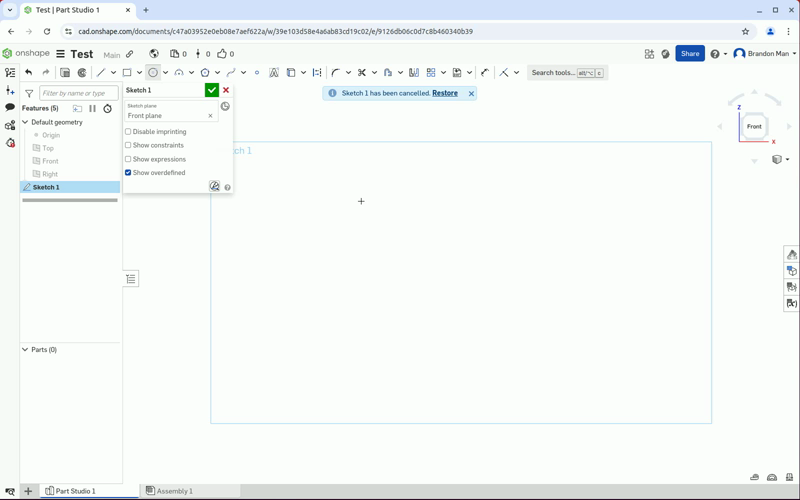
click(361, 200)
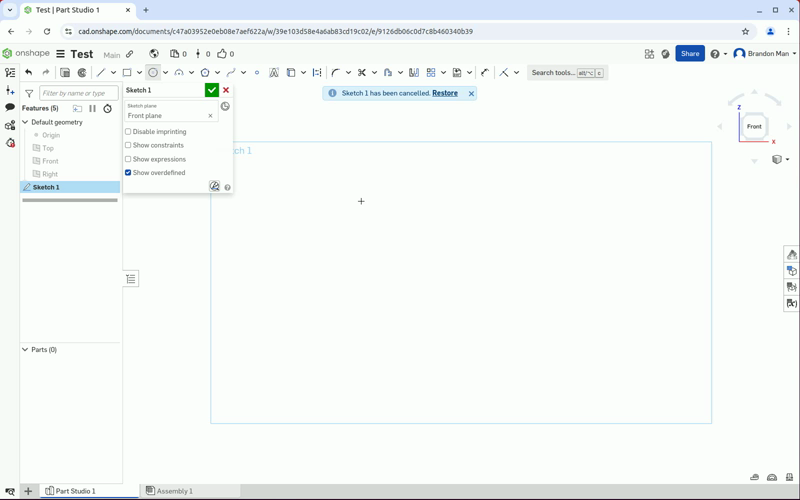
key_up(shift)
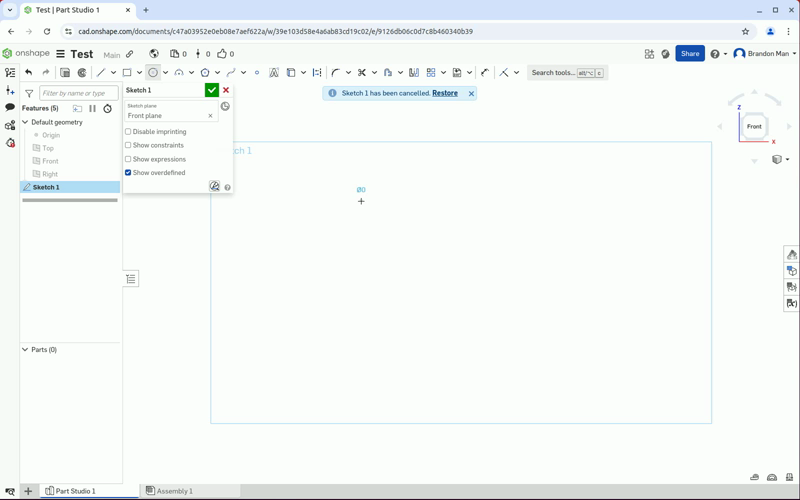
mouse_move(373, 200)
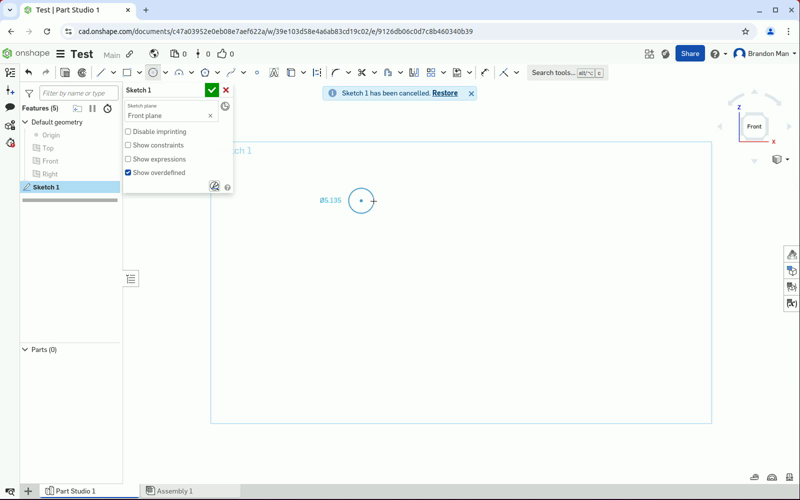
click(373, 200)
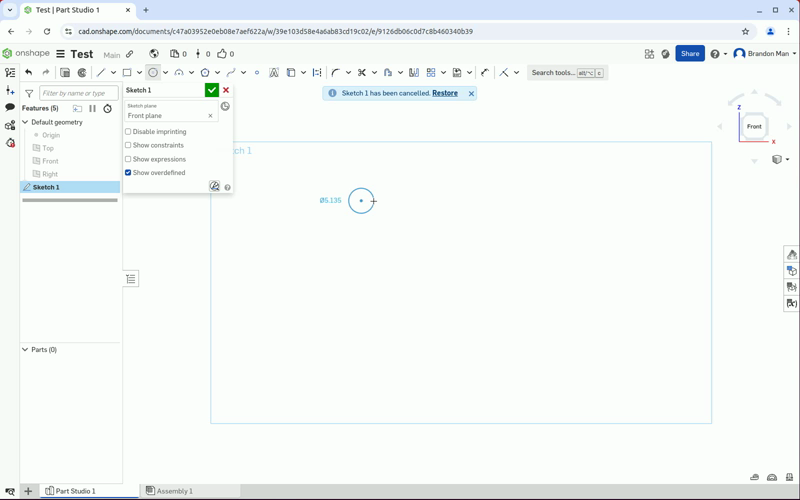
key(esc)
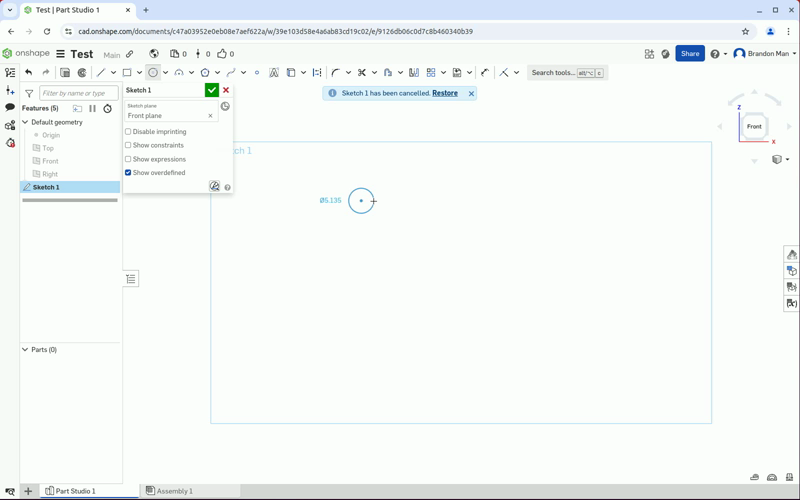
key(c)
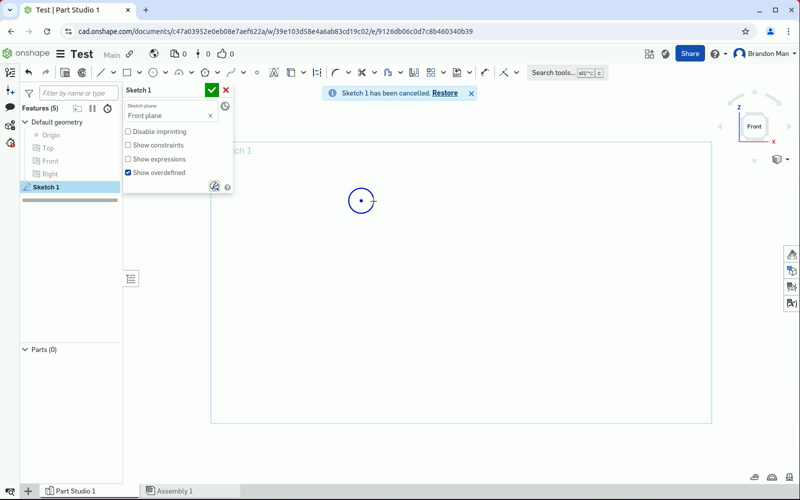
key_down(shift)
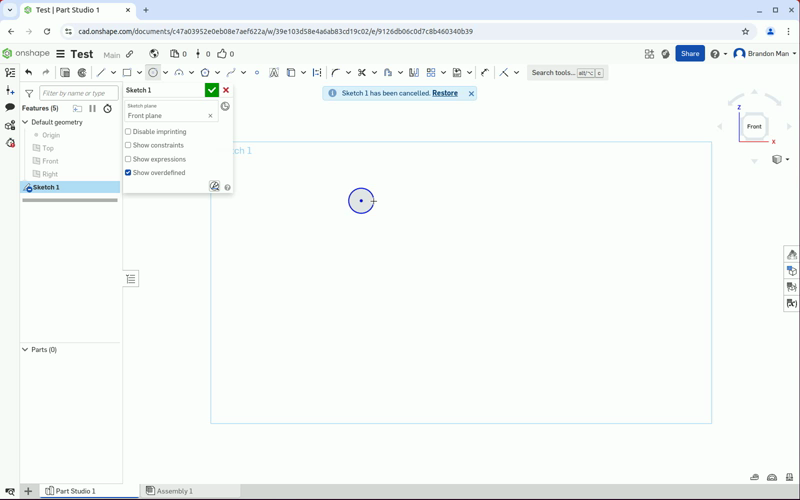
mouse_move(361, 200)
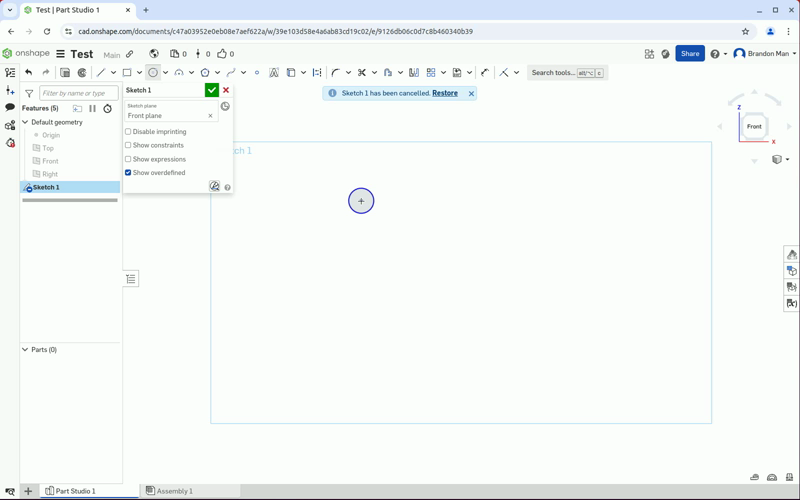
click(361, 200)
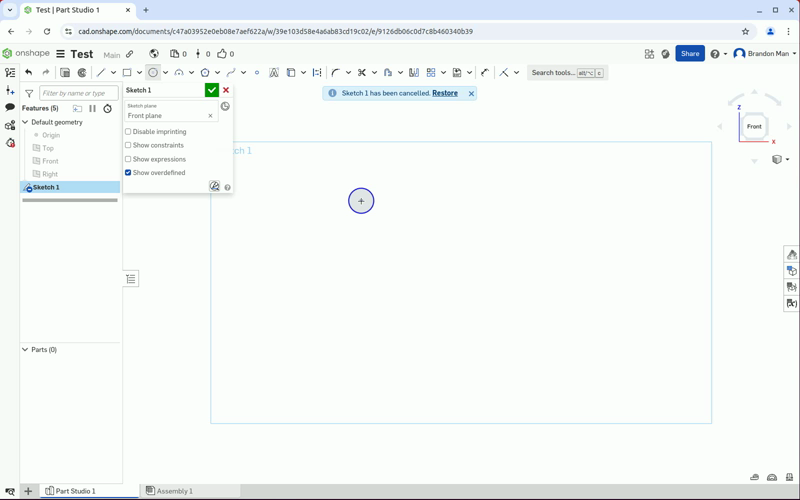
key_up(shift)
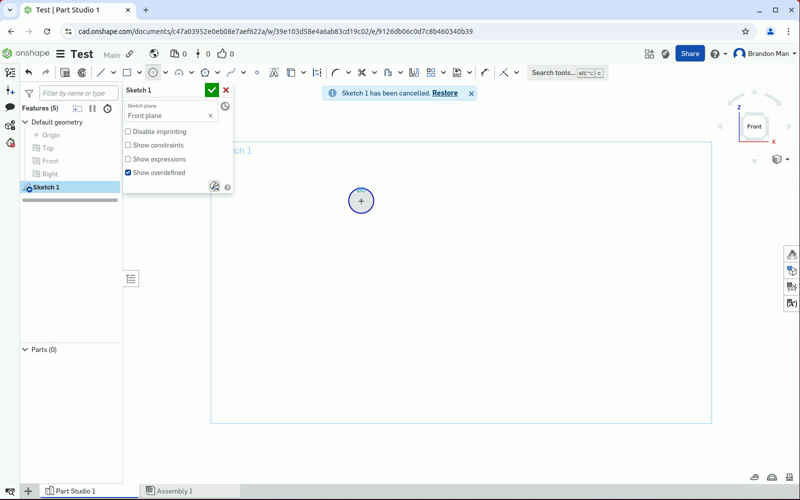
mouse_move(372, 200)
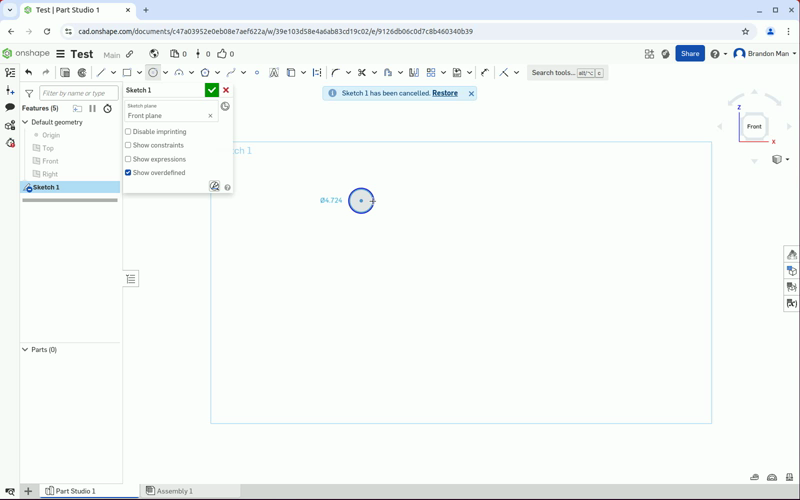
scroll(6)
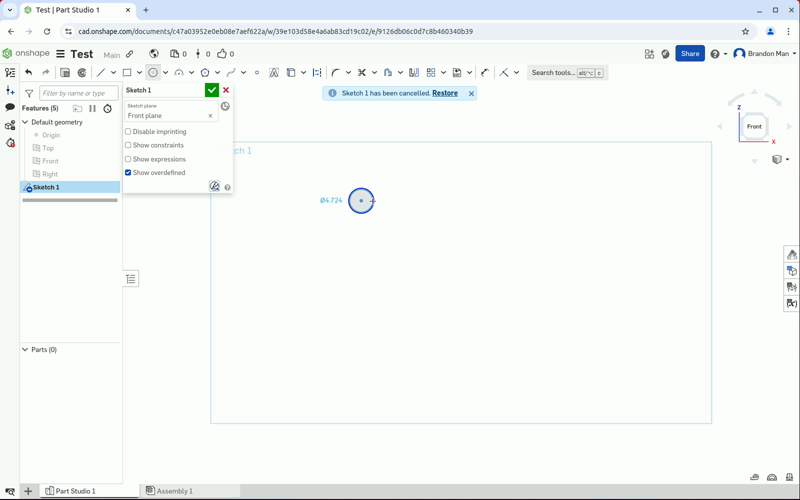
scroll(6)
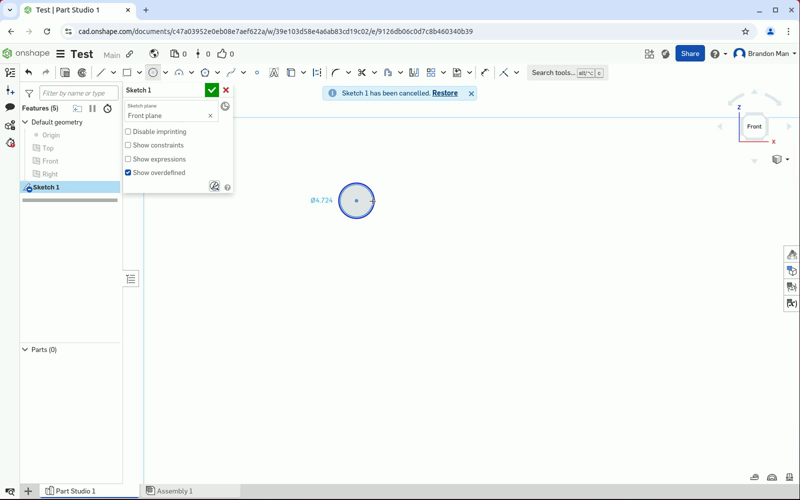
scroll(6)
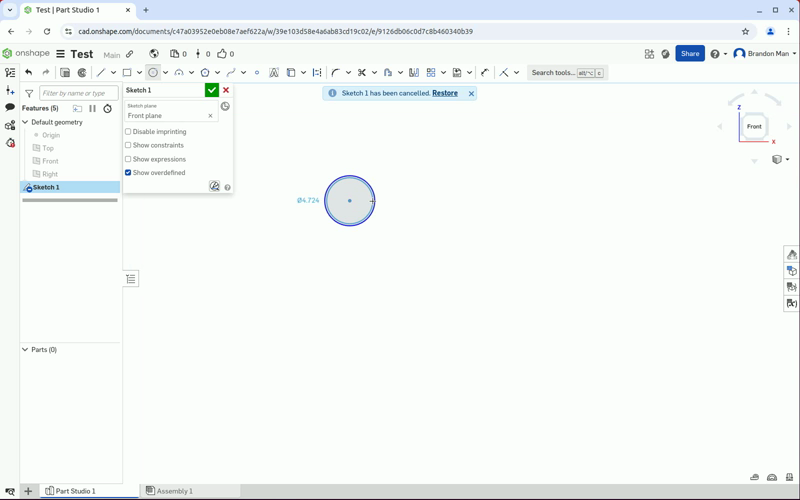
scroll(6)
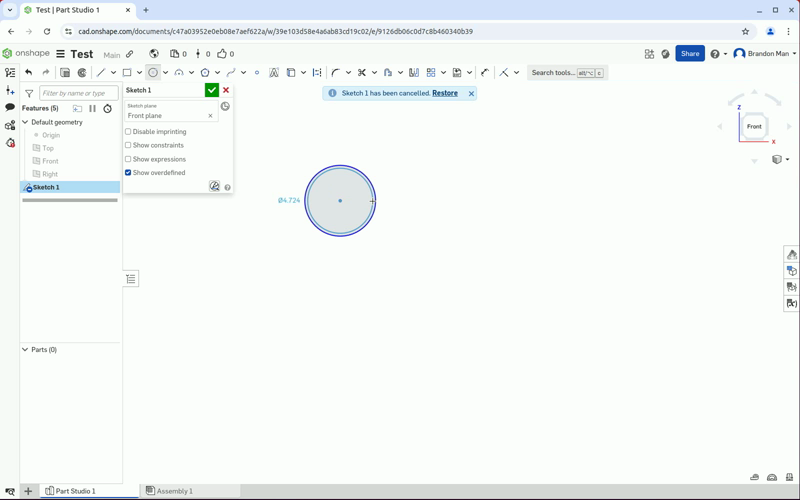
scroll(6)
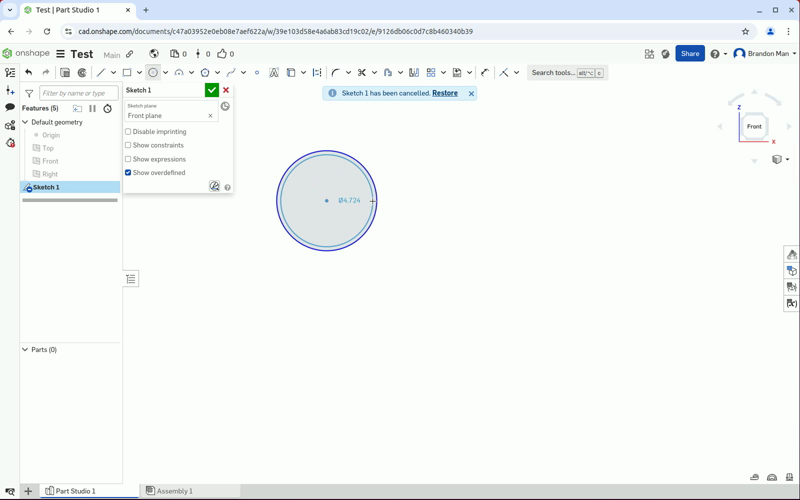
scroll(6)
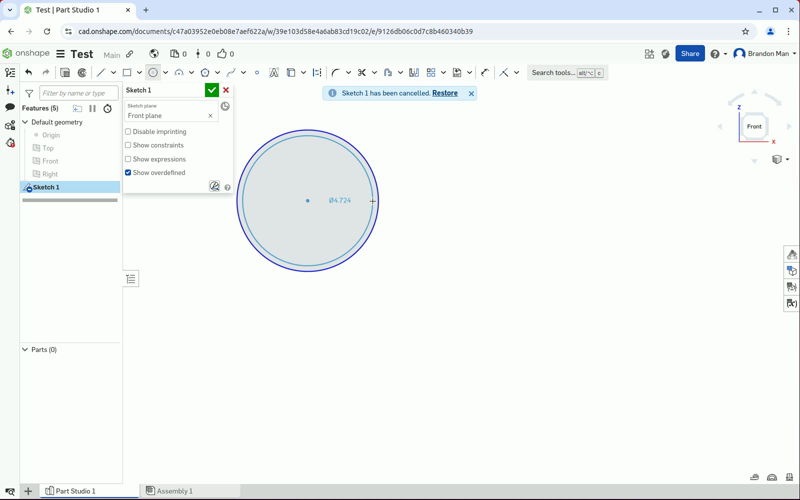
scroll(6)
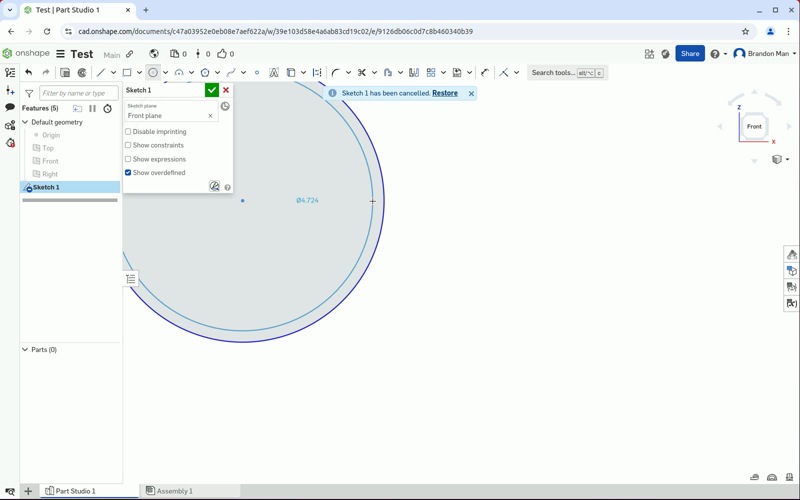
click(372, 200)
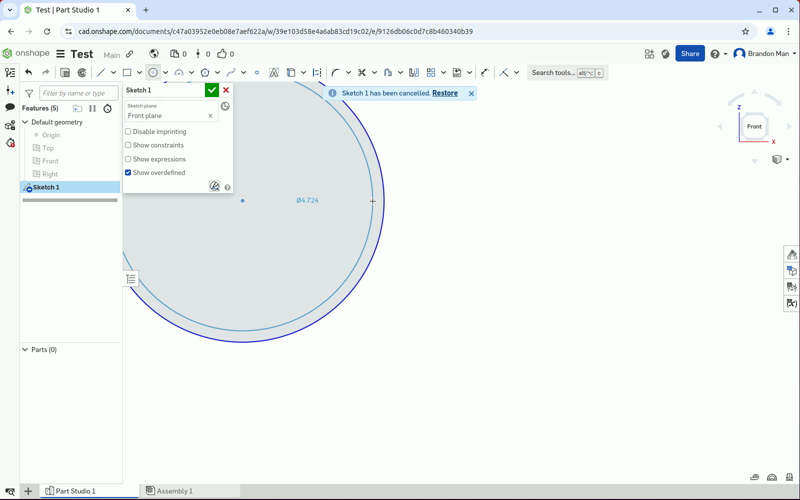
scroll(-6)
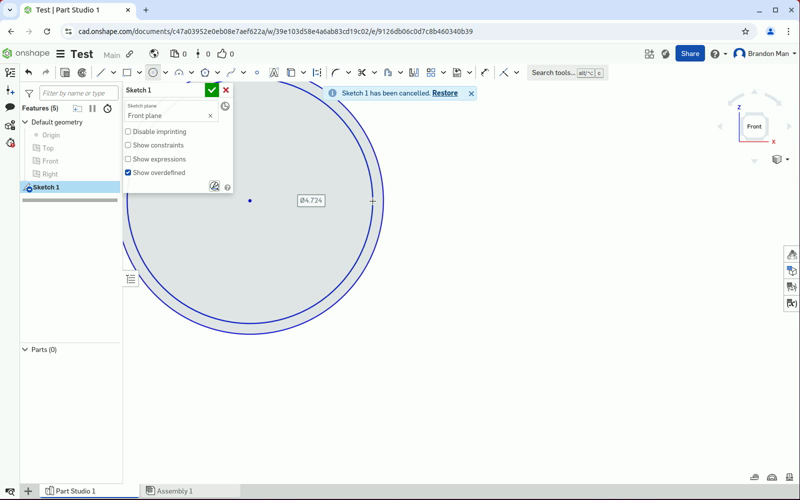
scroll(-6)
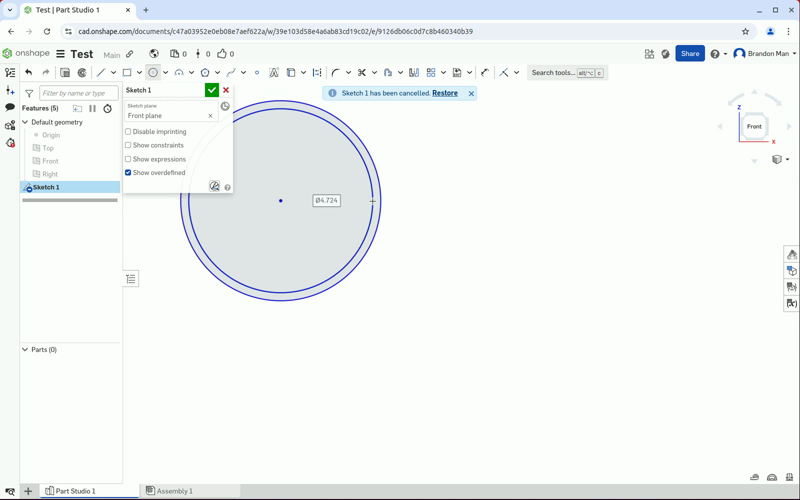
scroll(-6)
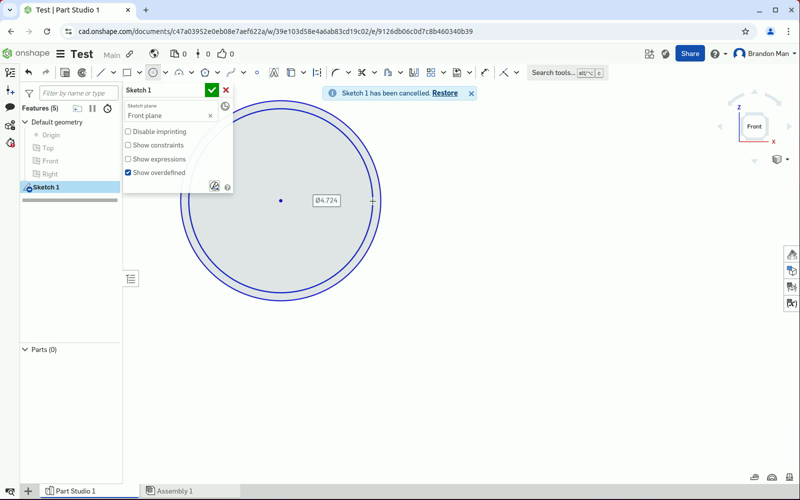
scroll(-6)
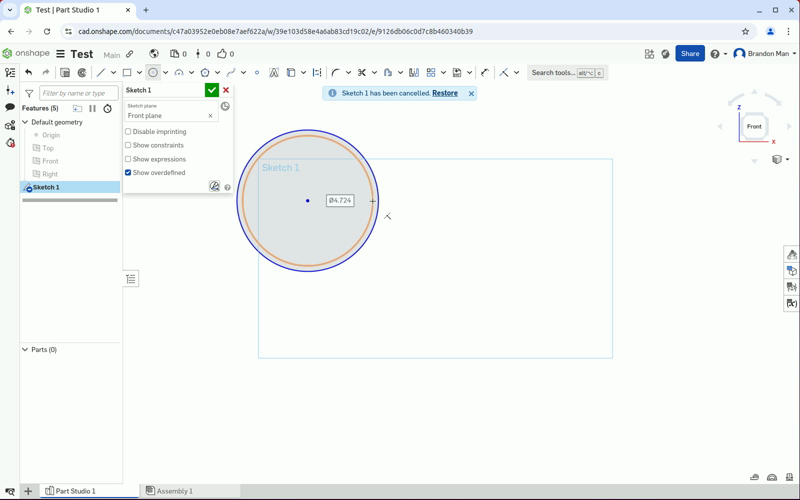
scroll(-6)
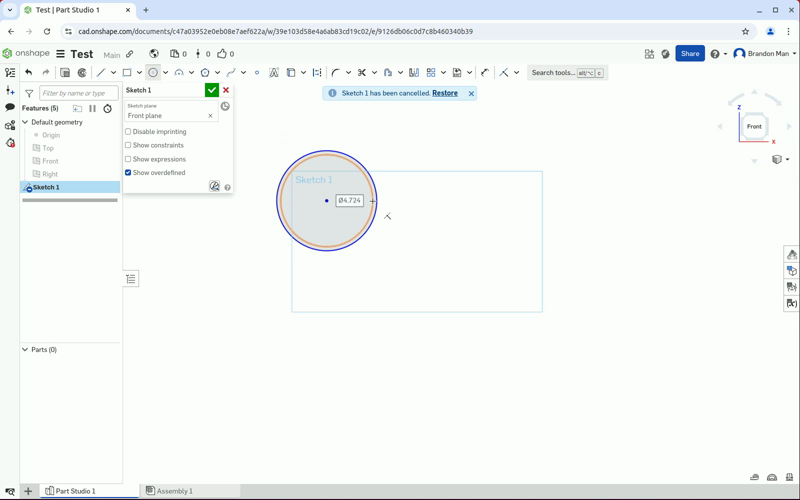
scroll(-6)
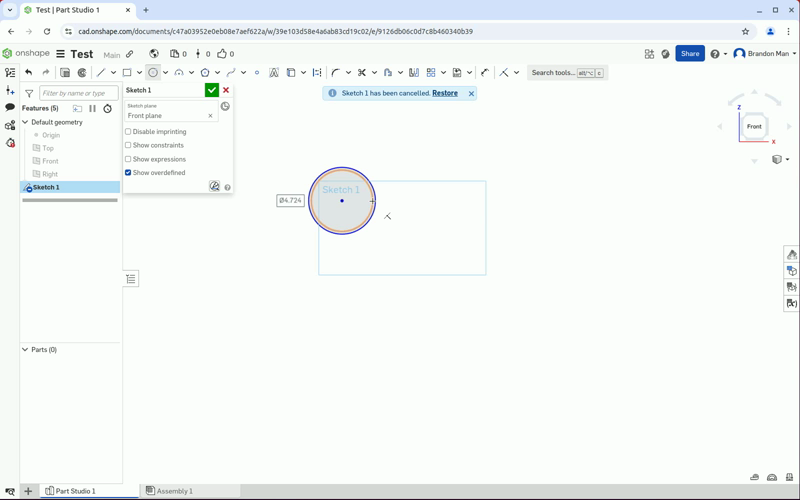
scroll(-6)
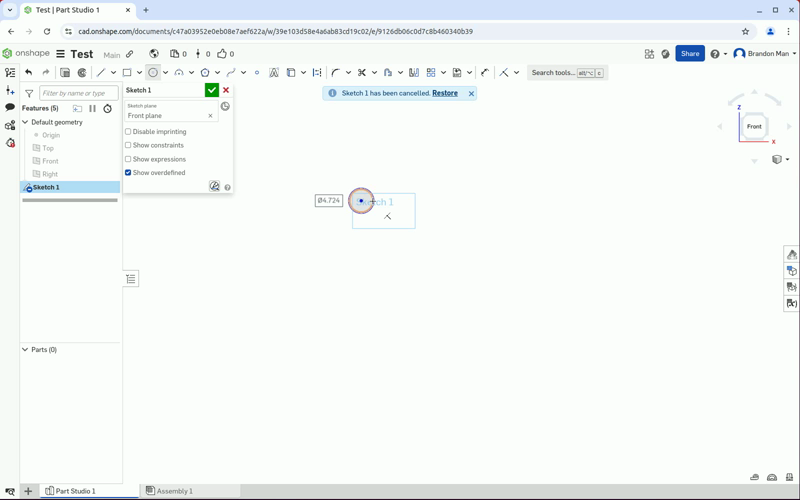
key(esc)
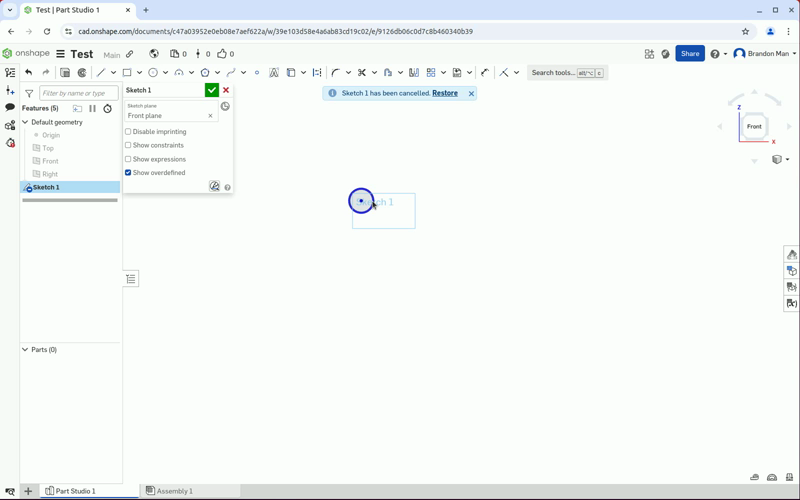
mouse_move(359, 212)
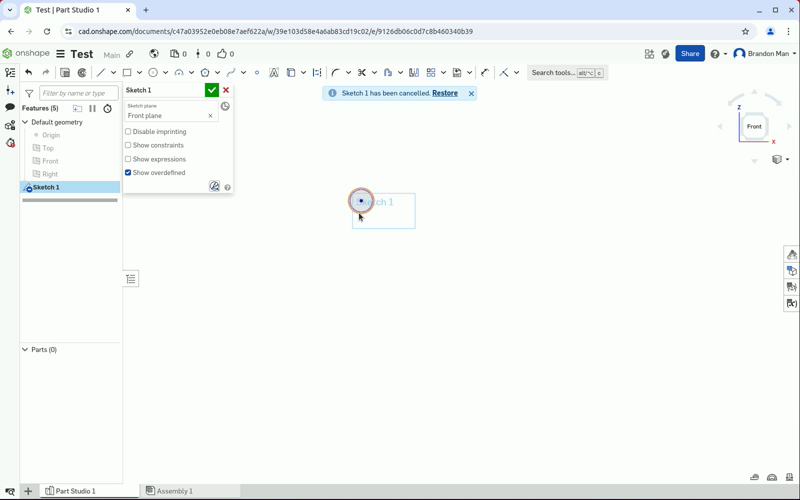
scroll(6)
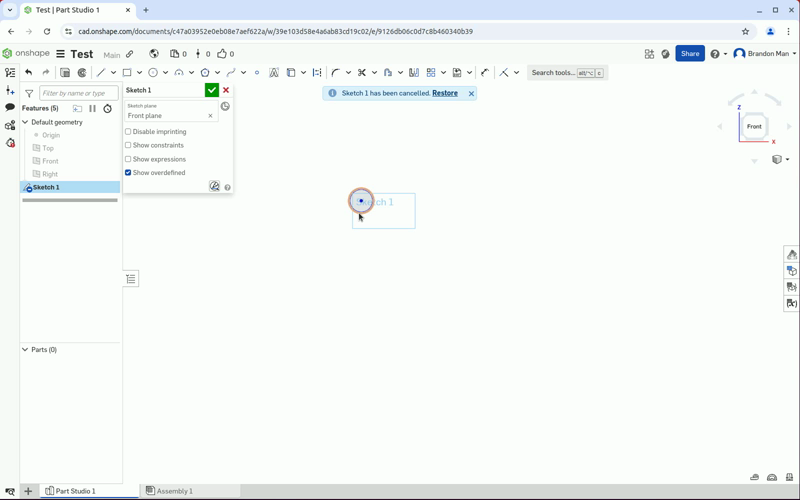
scroll(6)
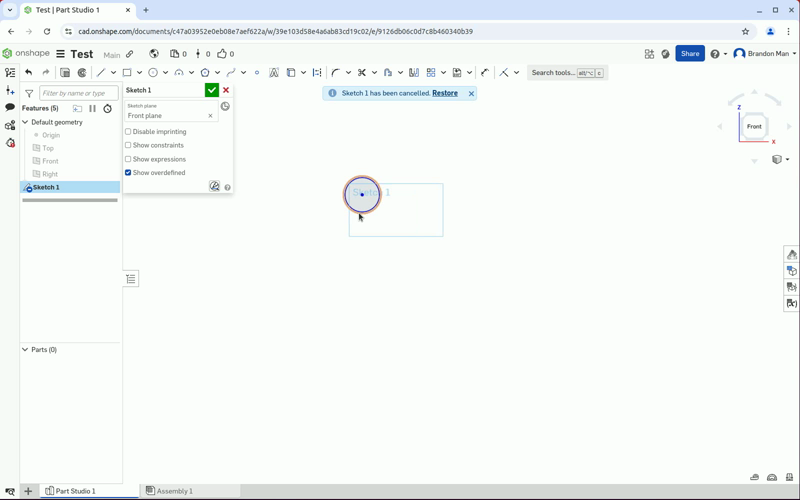
scroll(6)
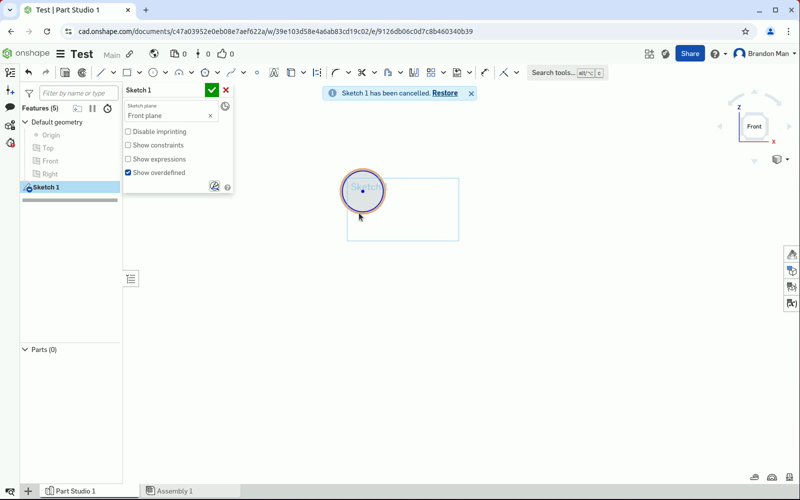
scroll(6)
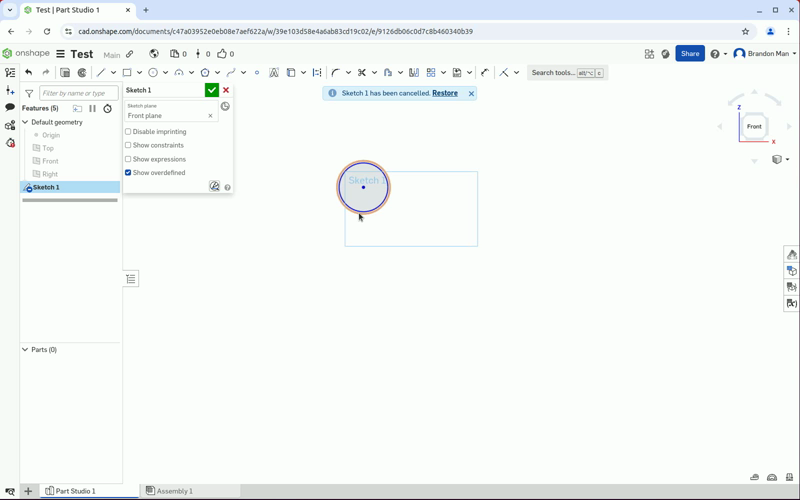
scroll(6)
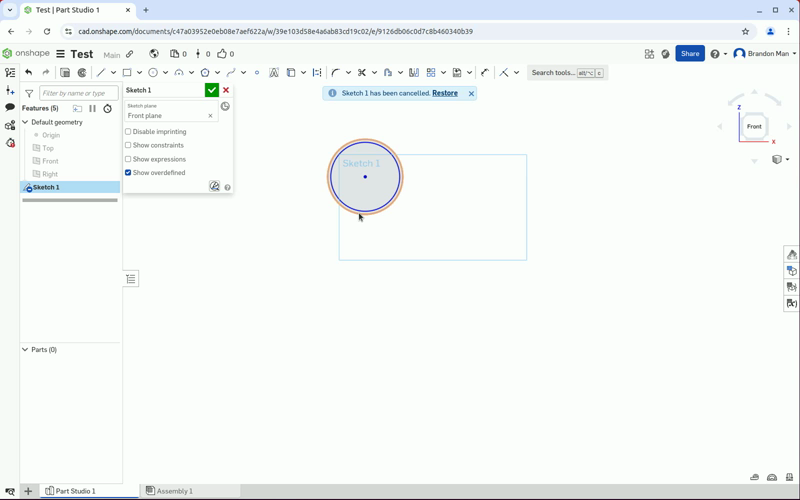
scroll(6)
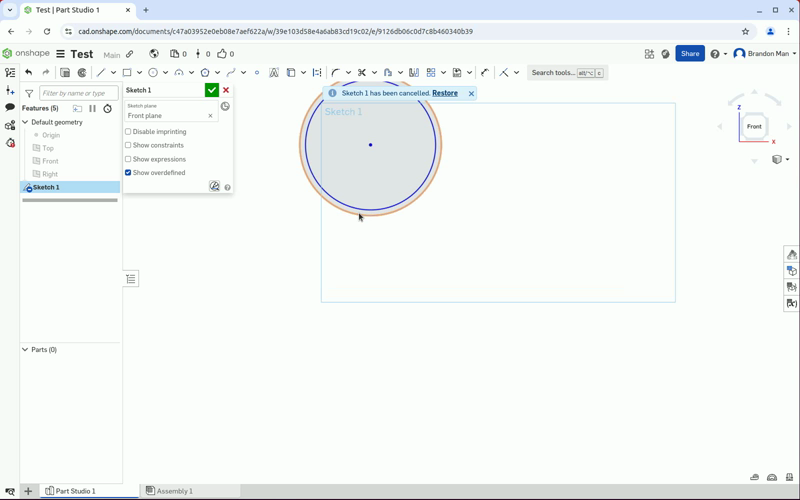
scroll(6)
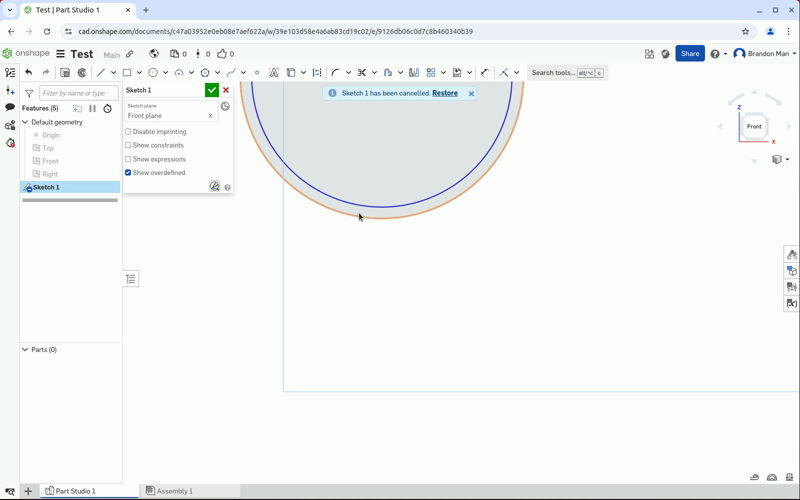
click(359, 212)
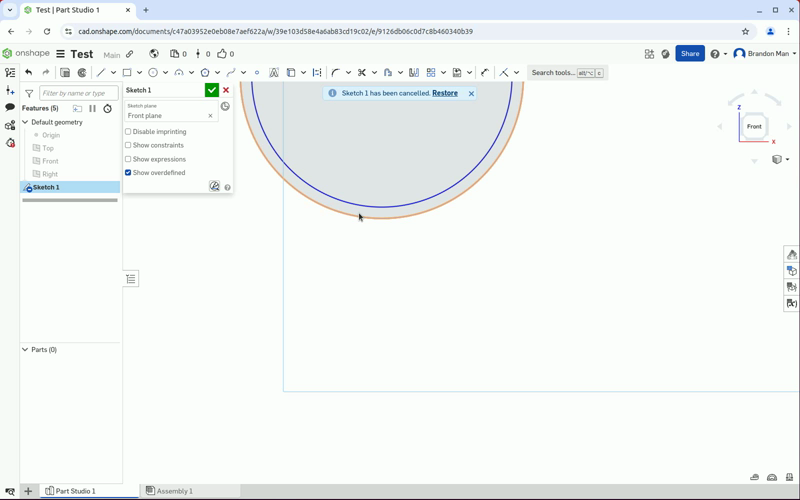
scroll(-6)
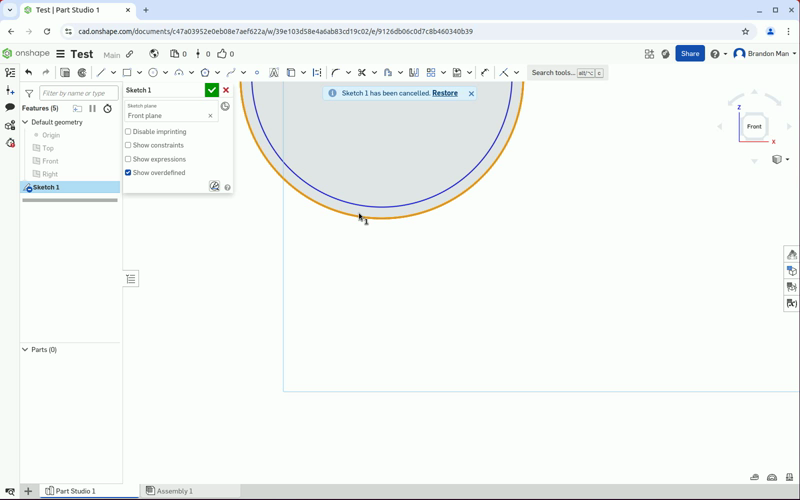
scroll(-6)
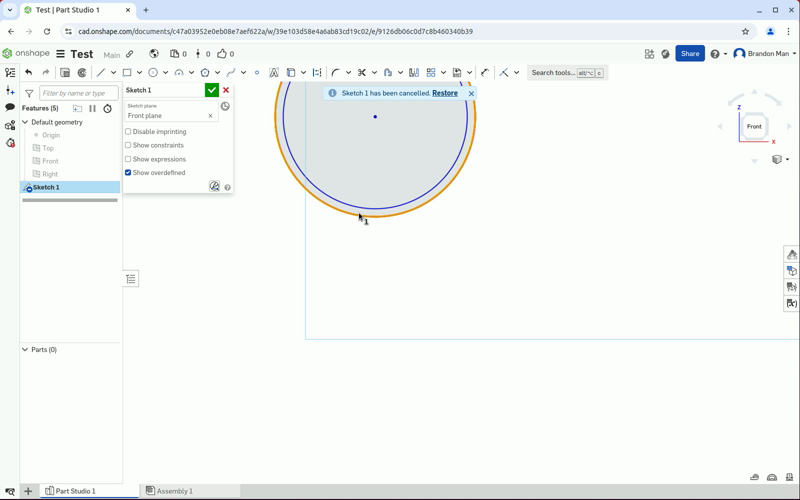
scroll(-6)
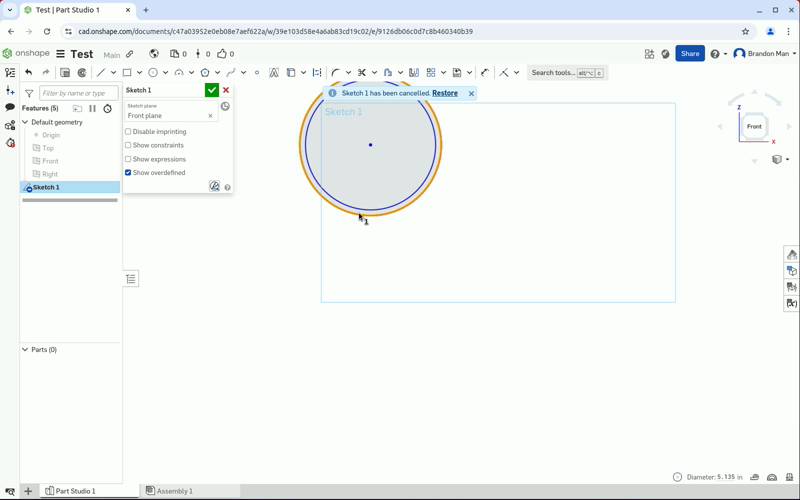
scroll(-6)
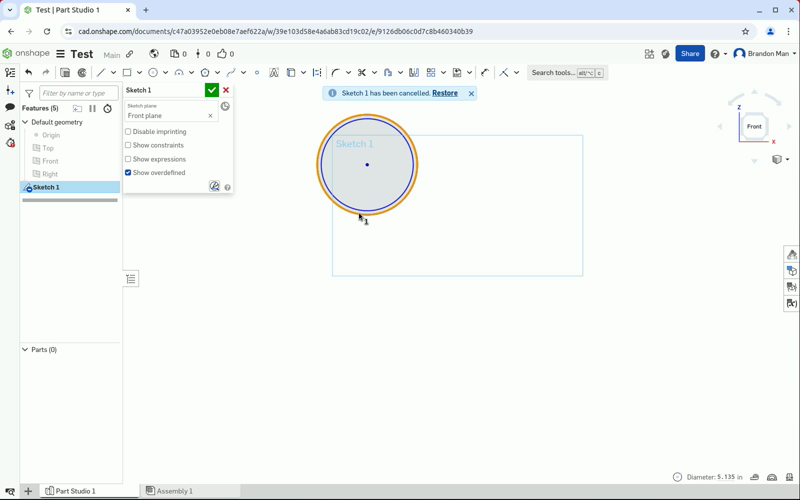
scroll(-6)
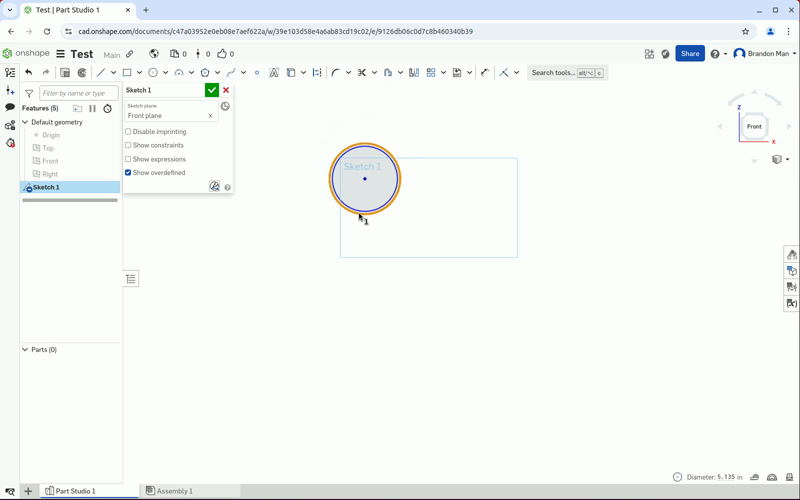
scroll(-6)
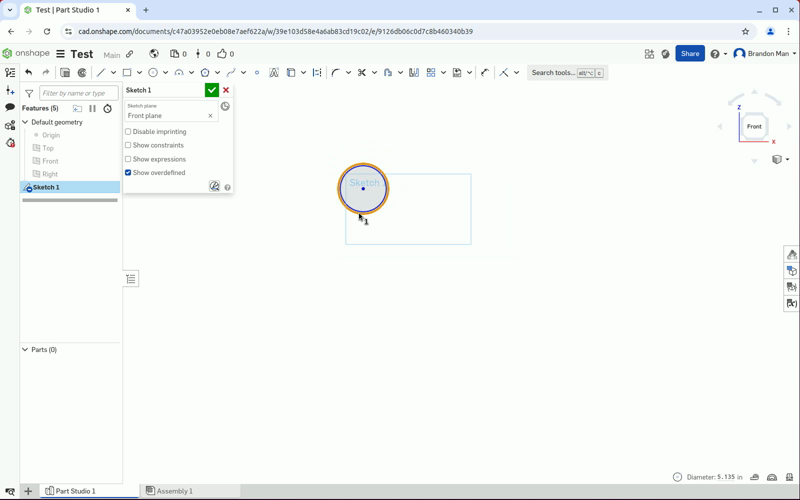
scroll(-6)
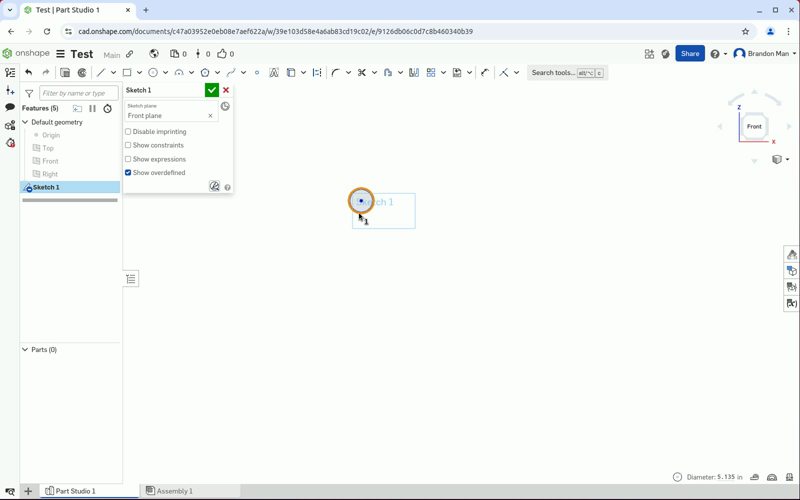
mouse_move(73, 352)
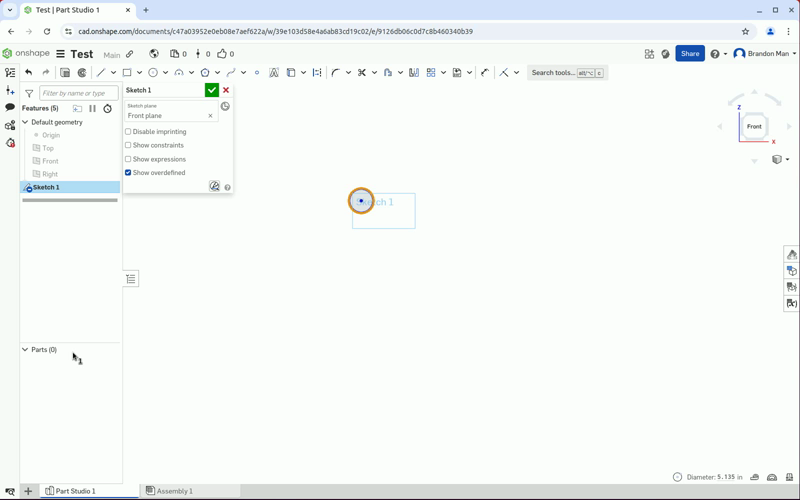
key(shift+y)
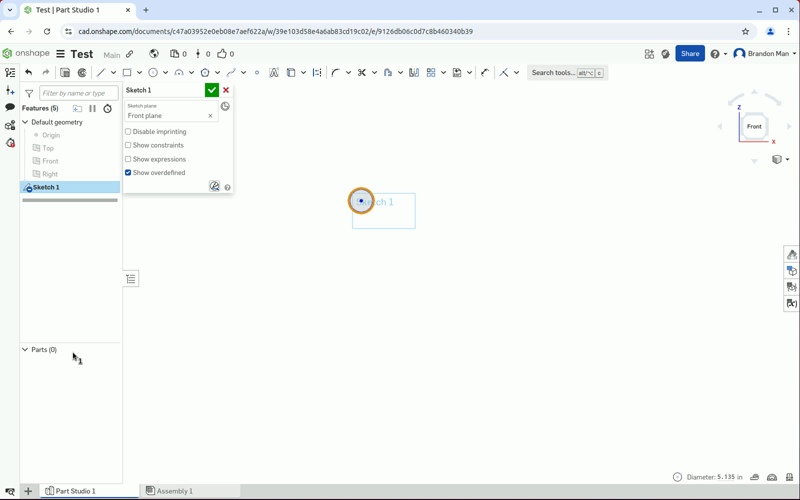
key(shift+e)
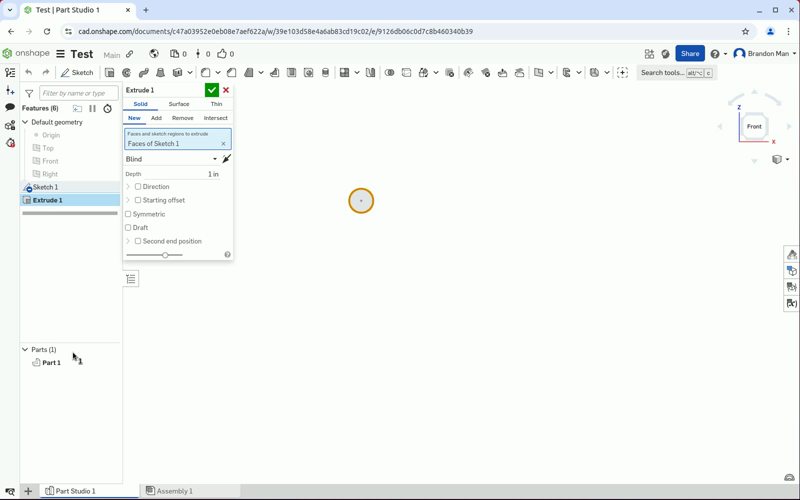
mouse_move(143, 106)
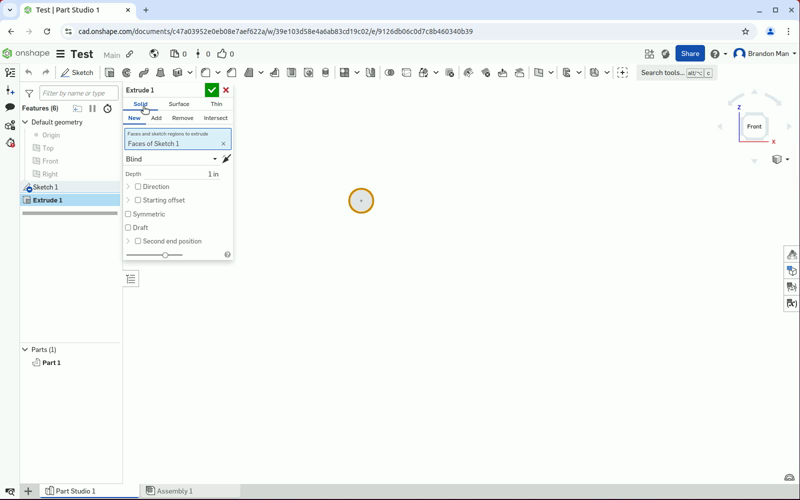
click(143, 106)
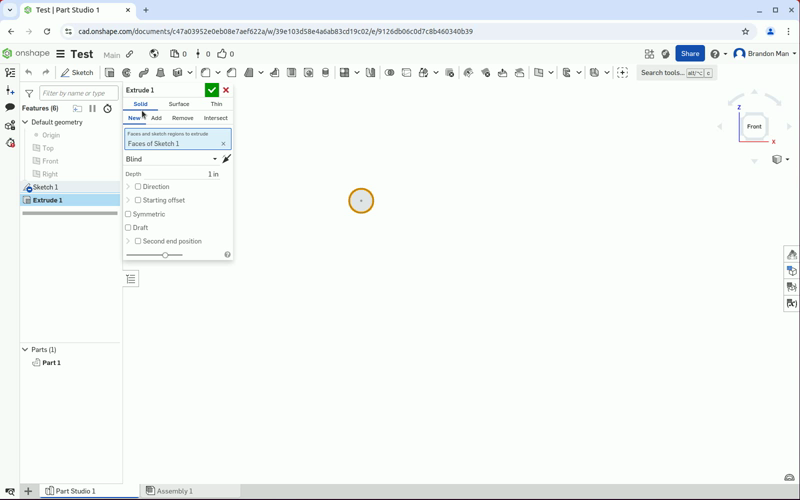
mouse_move(137, 120)
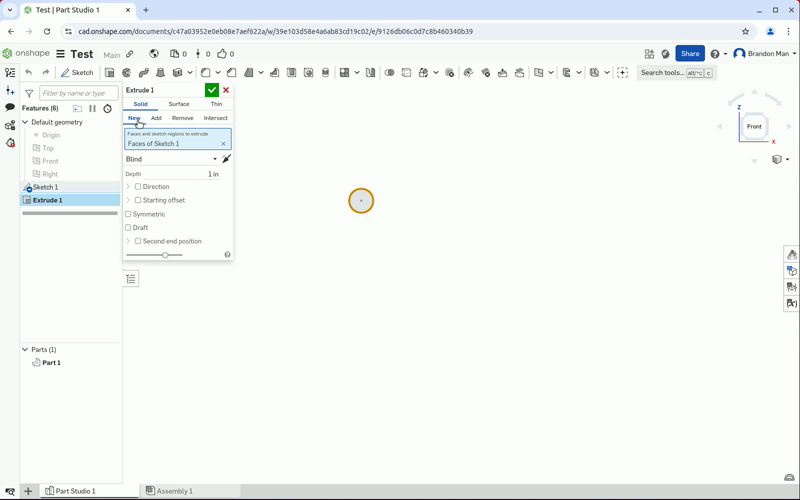
click(137, 120)
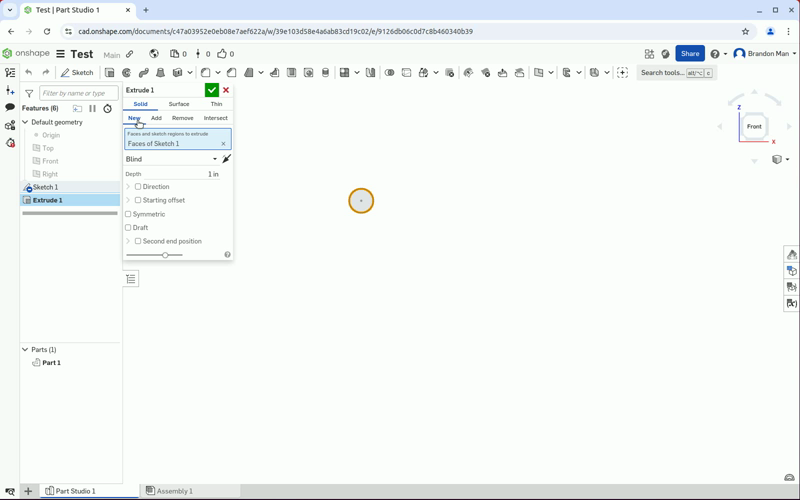
key(tab, 4)
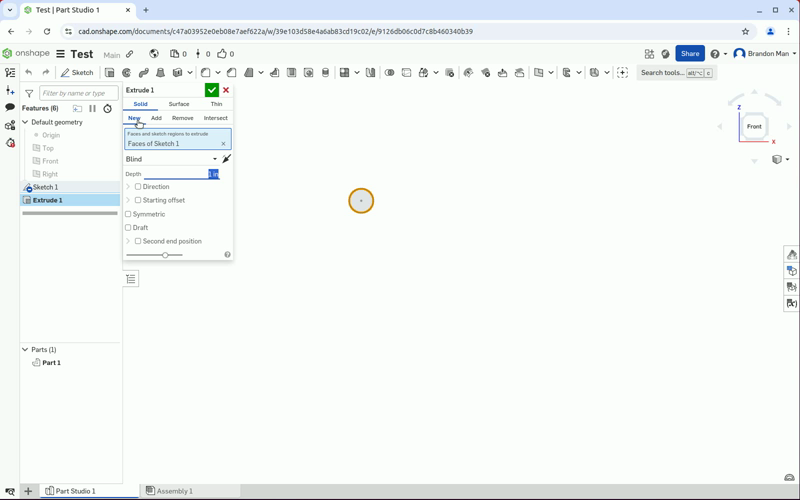
text(6.74)
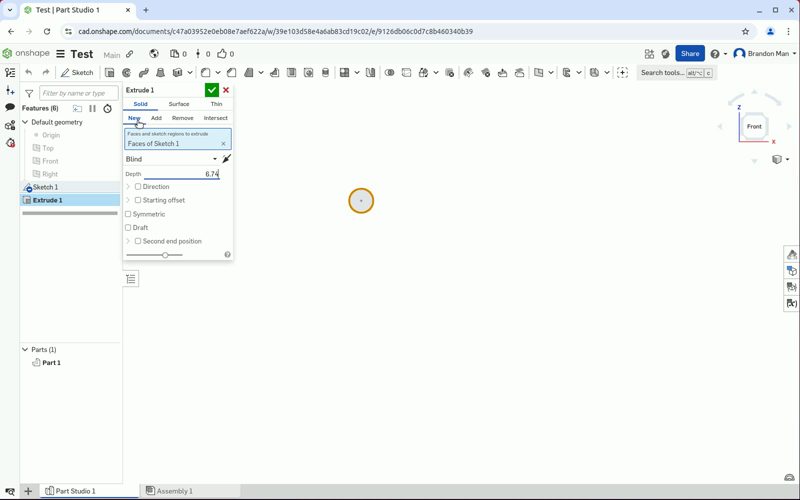
key(enter)
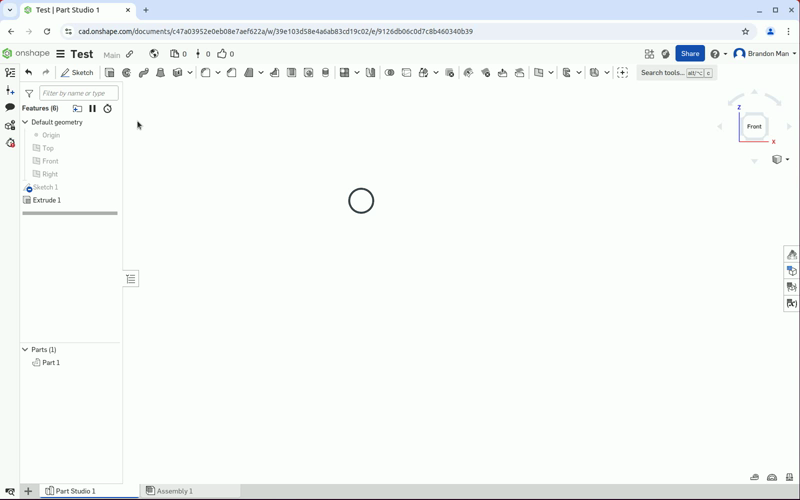
key(shift+h)
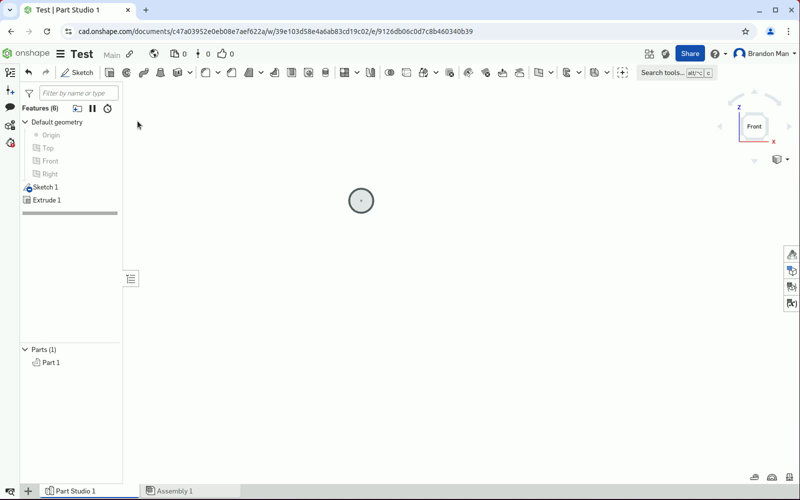
key(shift+h)
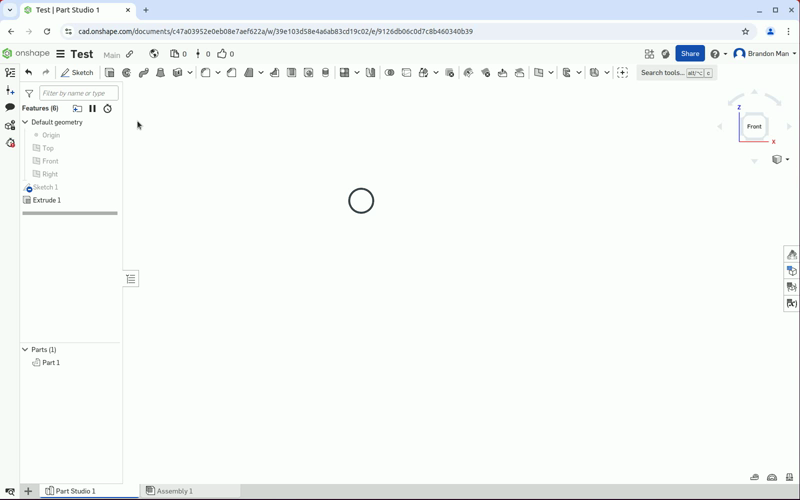
mouse_move(73, 189)
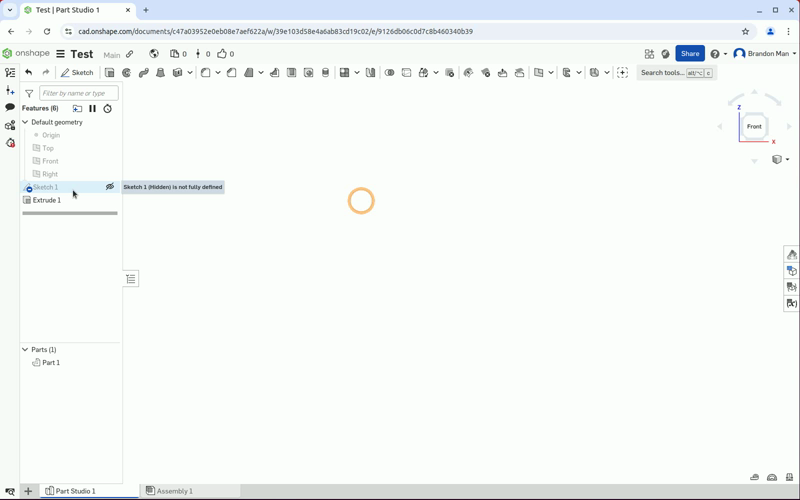
click(73, 189)
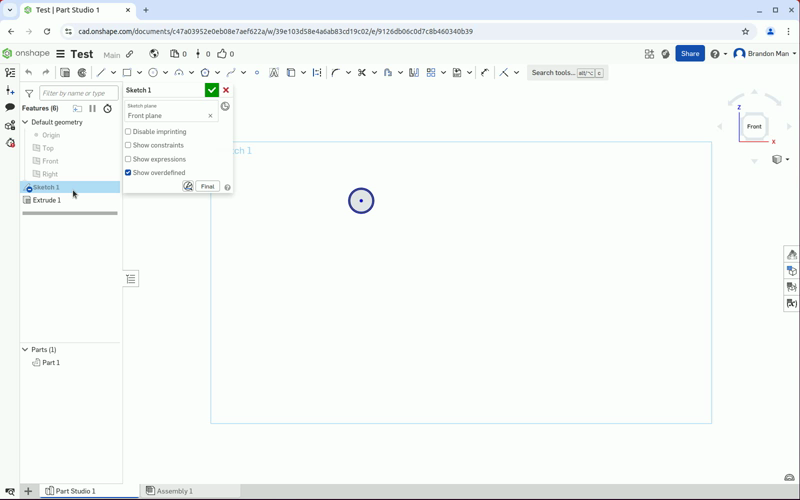
mouse_move(229, 92)
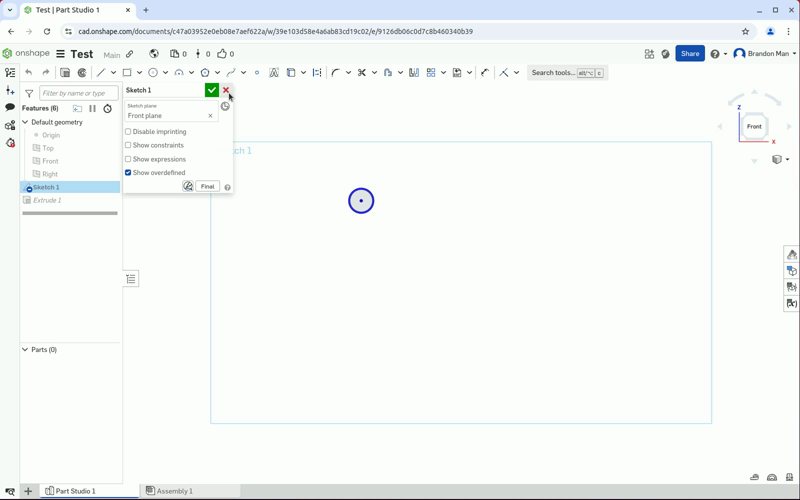
click(229, 92)
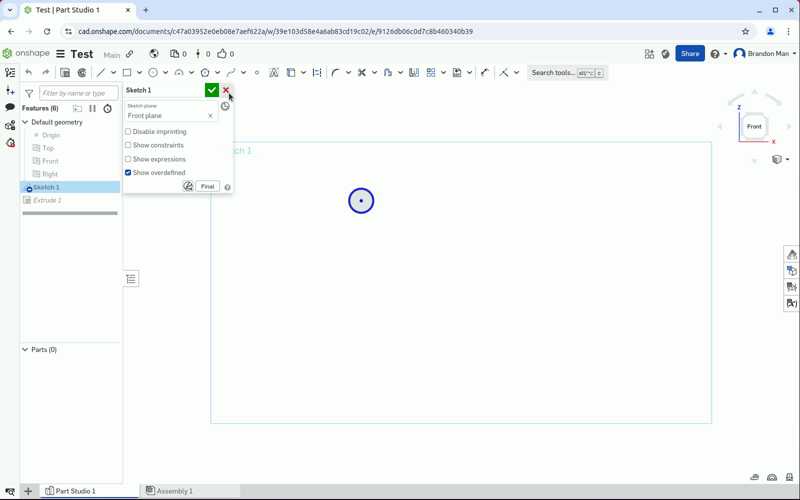
key(shift+s)
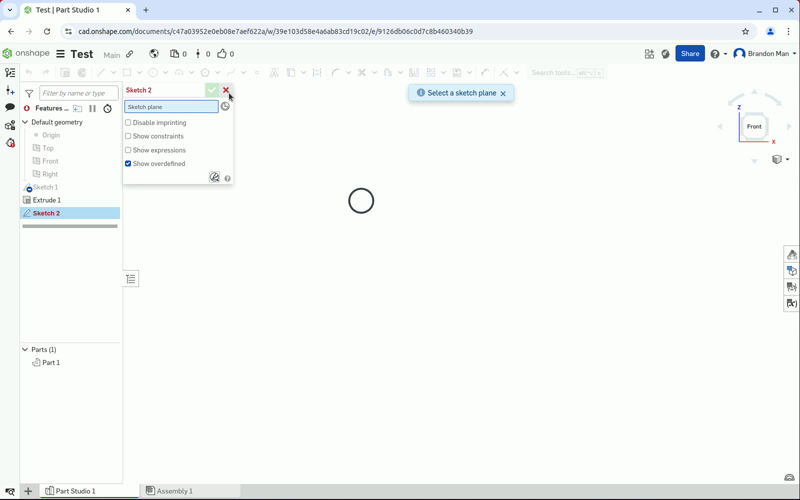
mouse_move(73, 163)
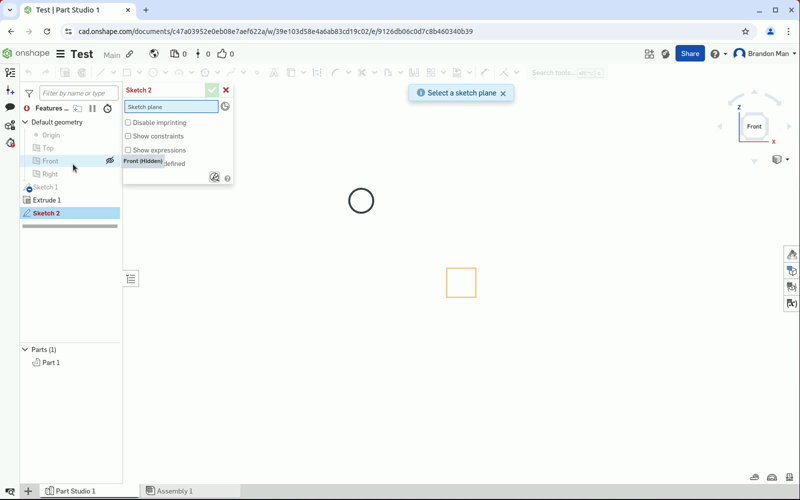
click(73, 163)
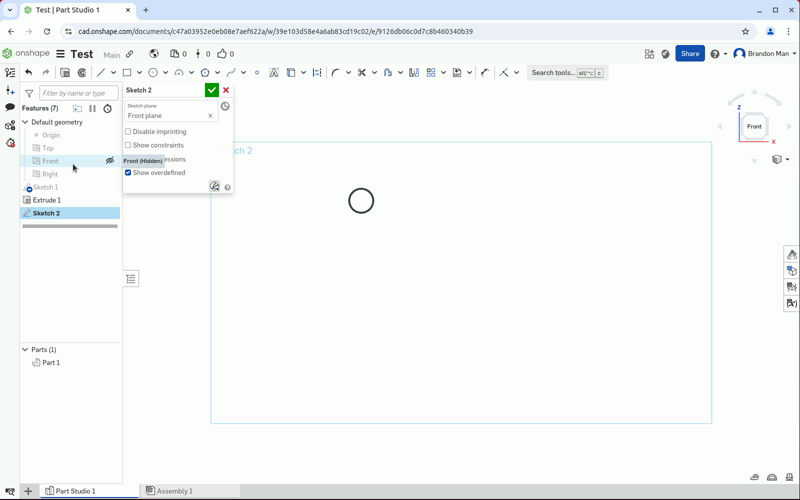
mouse_move(73, 352)
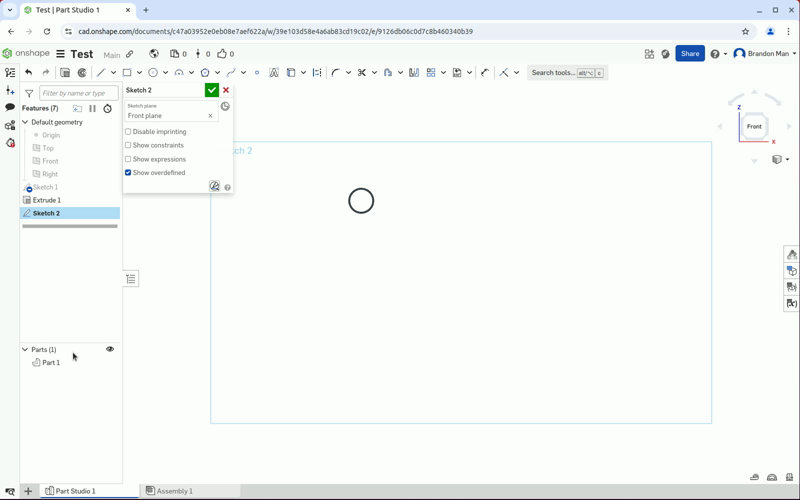
key(y)
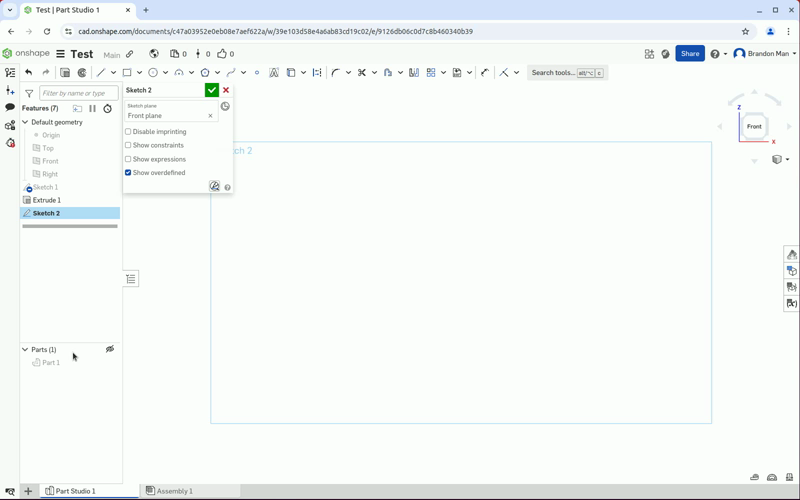
key(c)
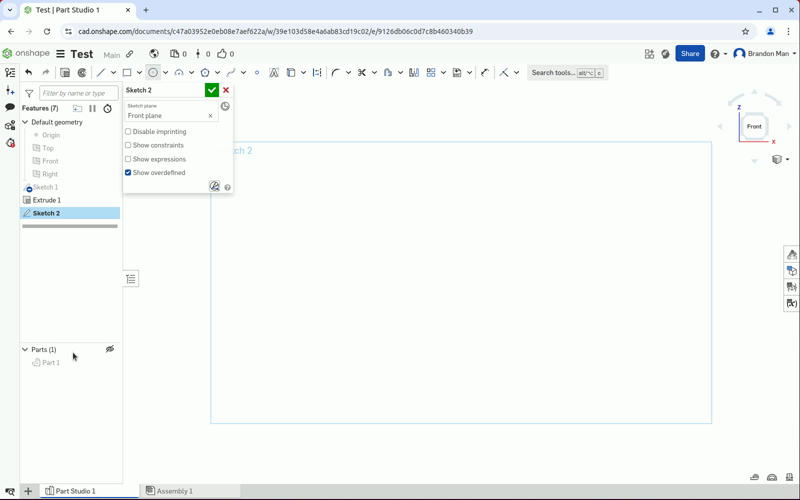
key_down(shift)
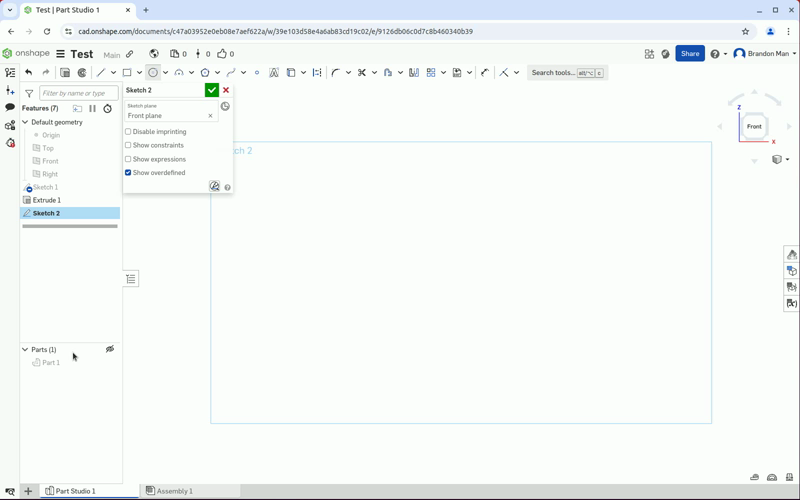
mouse_move(385, 178)
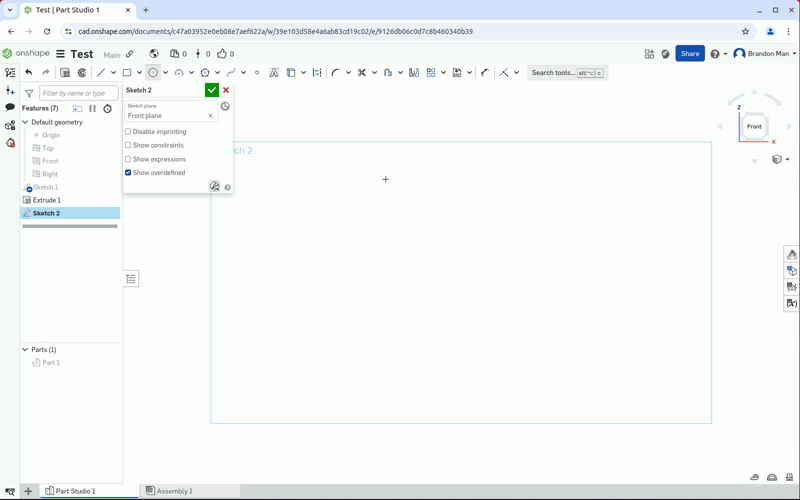
click(385, 178)
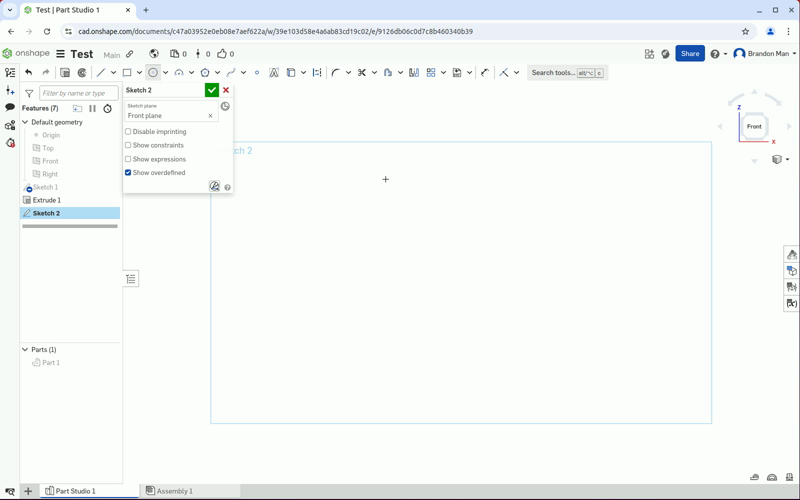
key_up(shift)
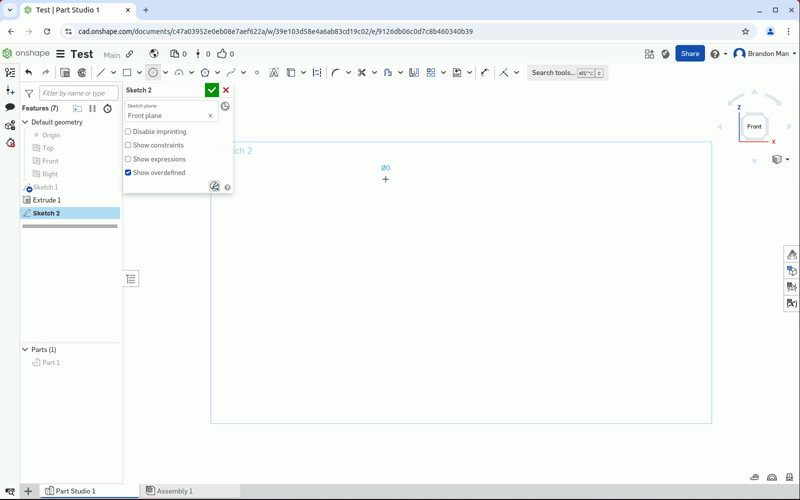
mouse_move(391, 178)
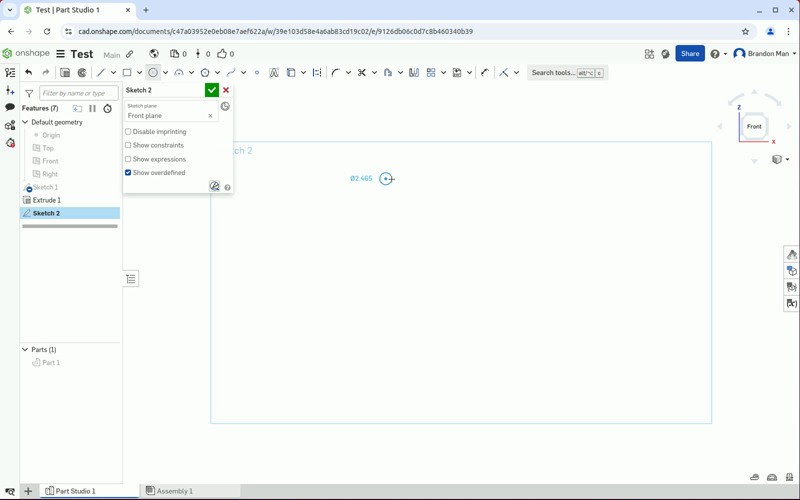
click(391, 178)
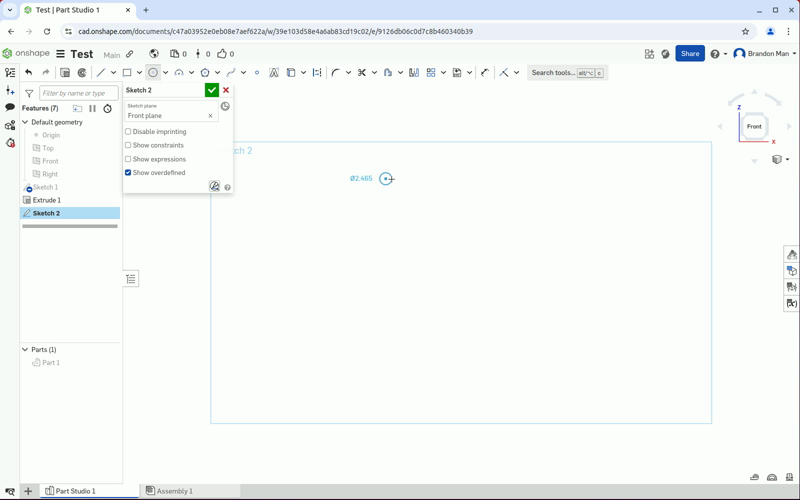
key(esc)
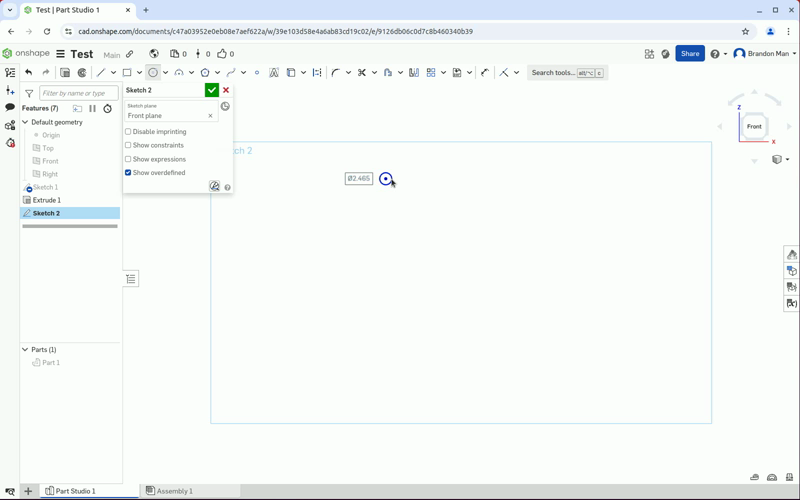
key(c)
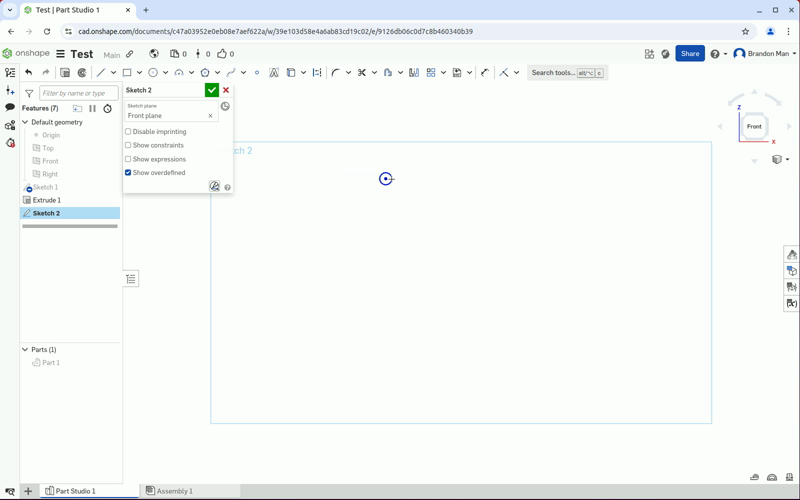
key_down(shift)
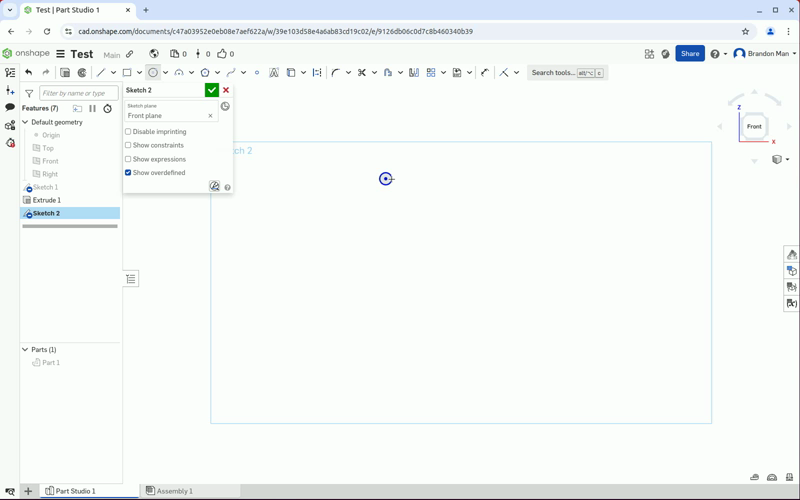
mouse_move(385, 178)
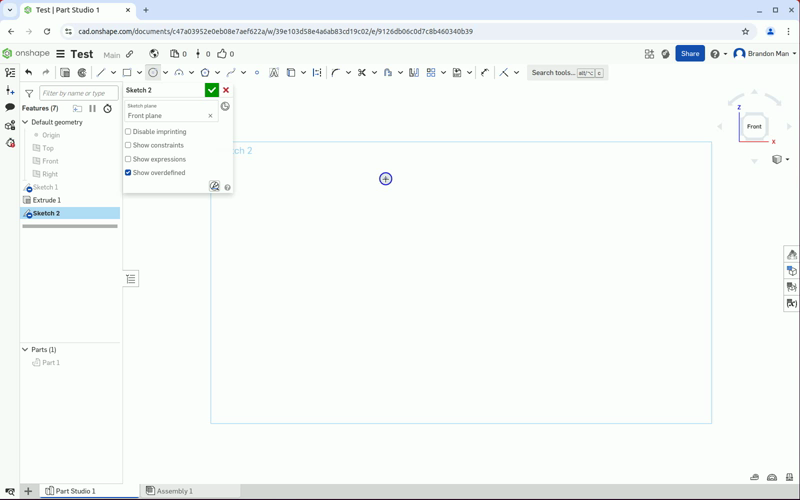
click(385, 178)
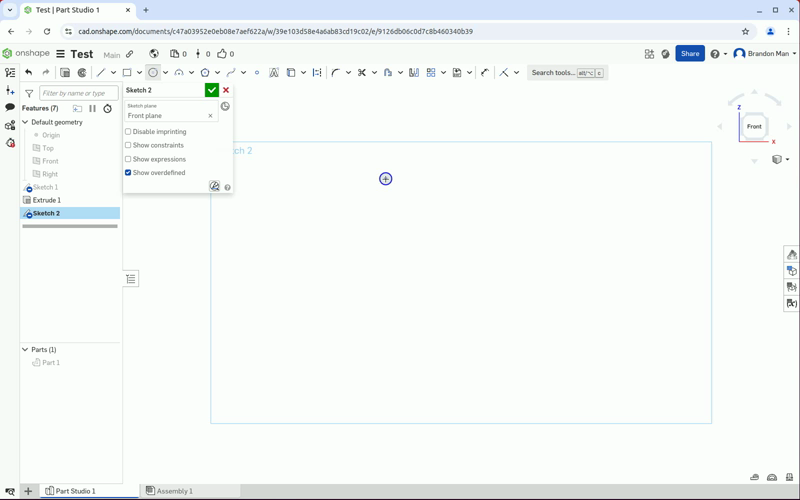
key_up(shift)
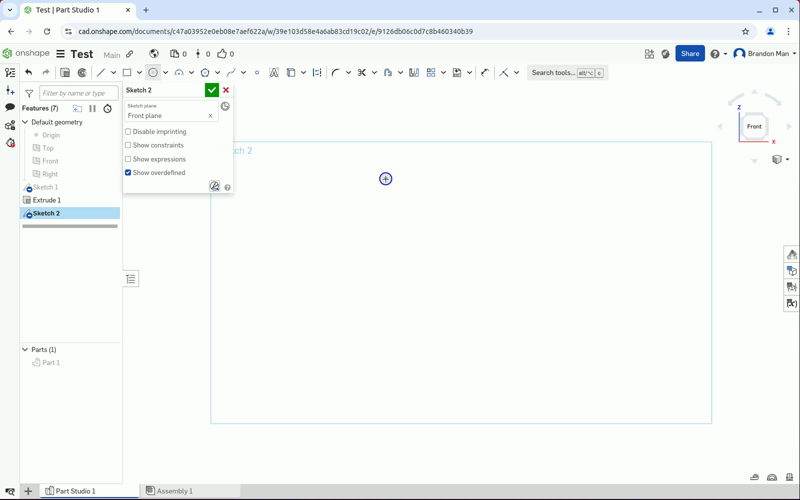
mouse_move(390, 178)
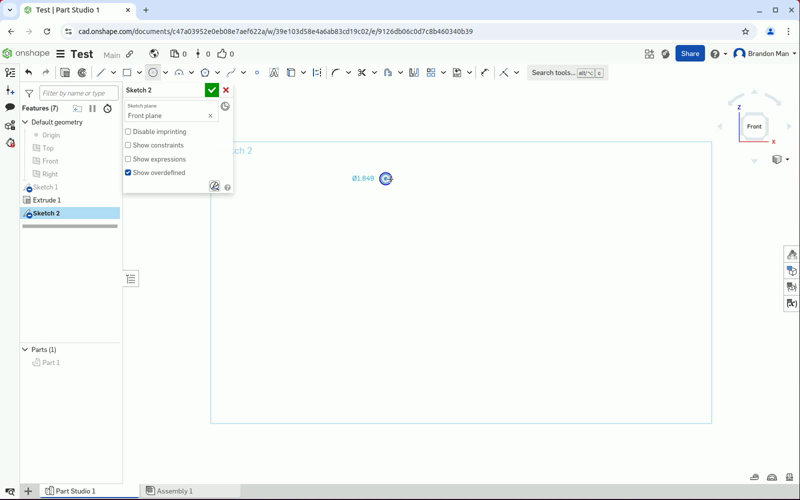
scroll(6)
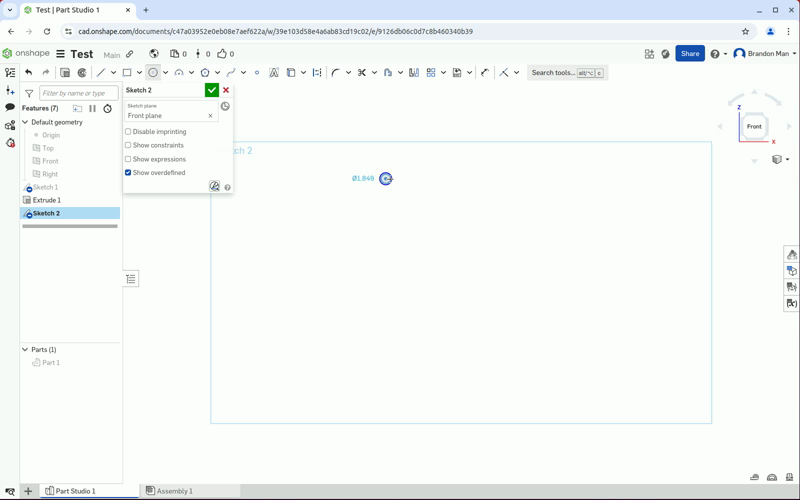
scroll(6)
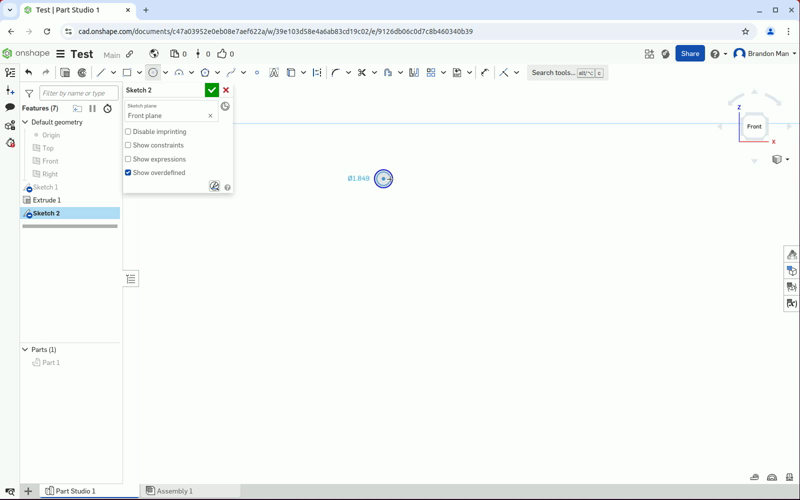
scroll(6)
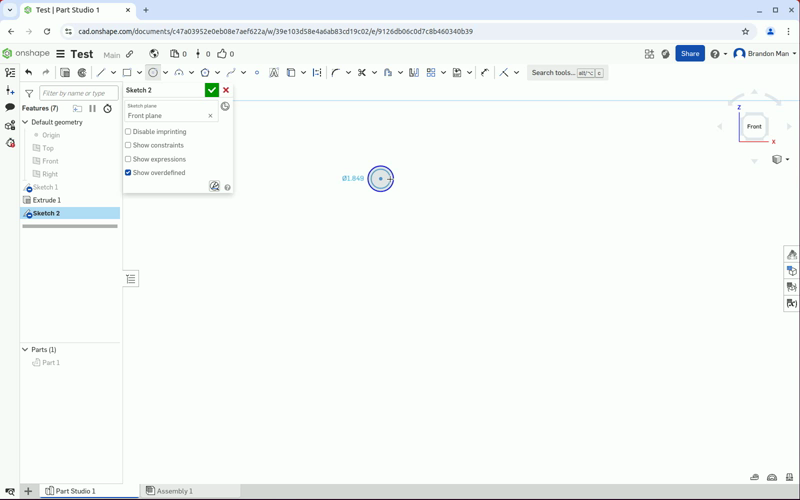
scroll(6)
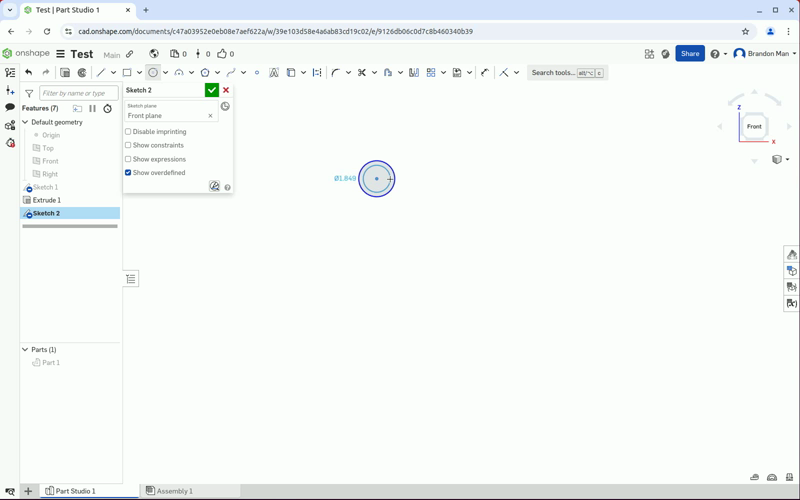
scroll(6)
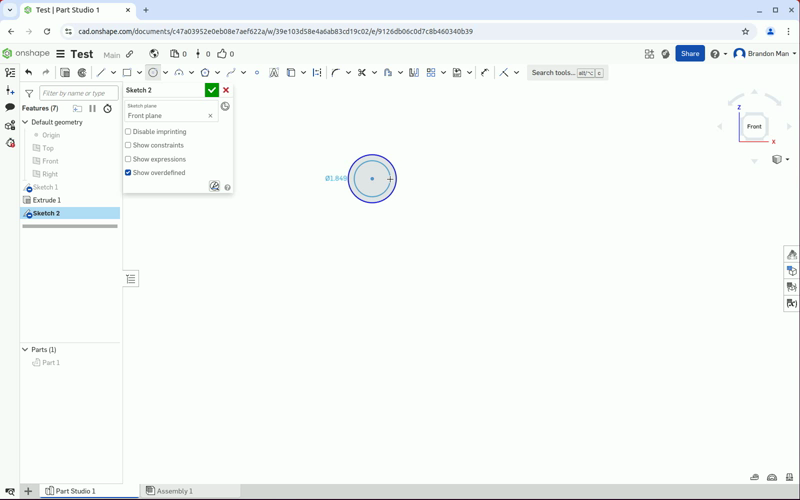
scroll(6)
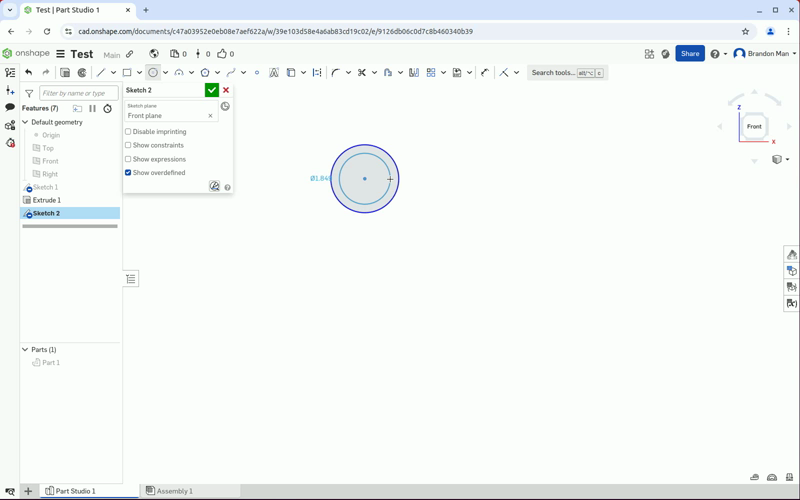
scroll(6)
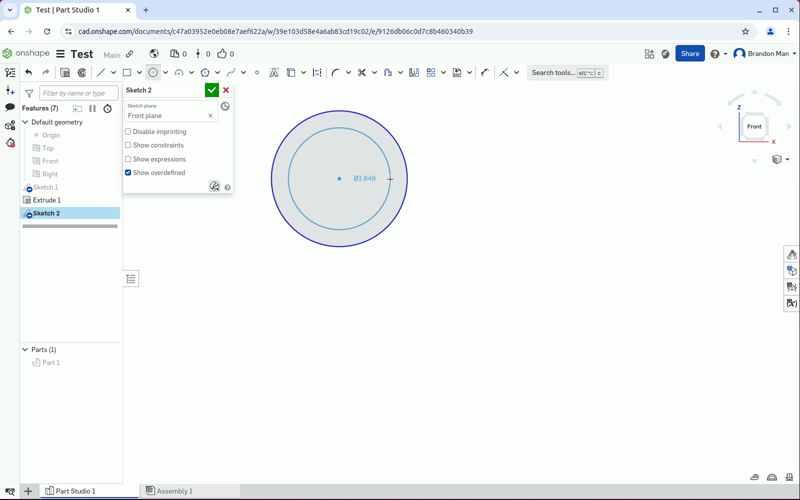
click(390, 178)
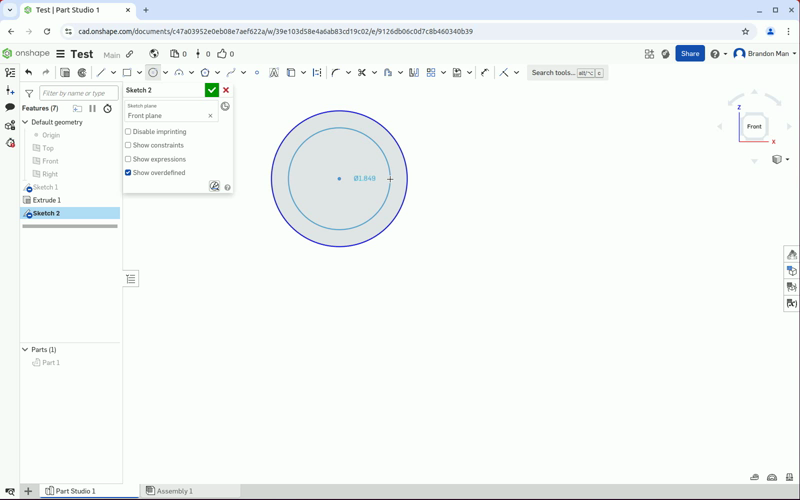
scroll(-6)
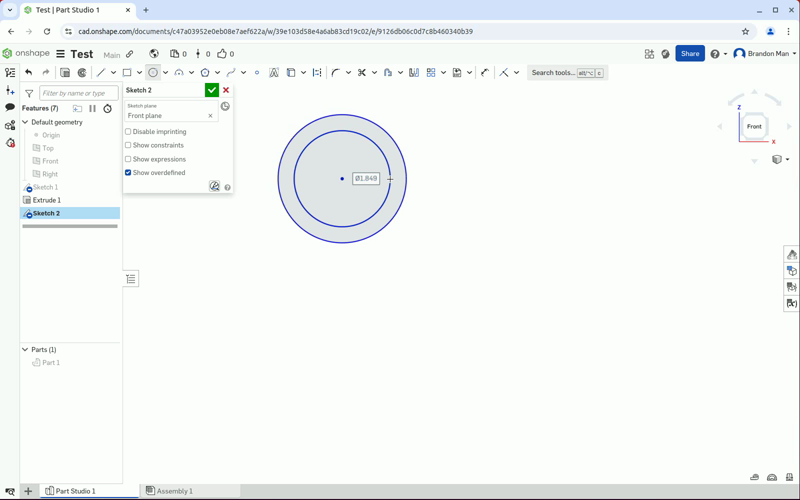
scroll(-6)
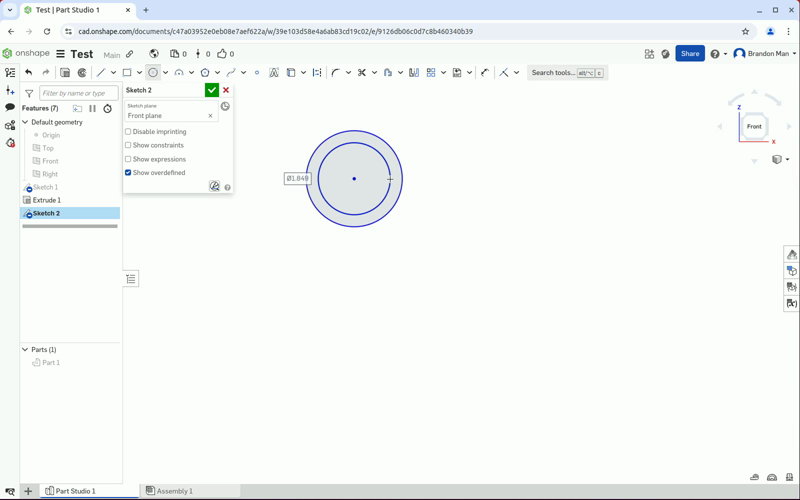
scroll(-6)
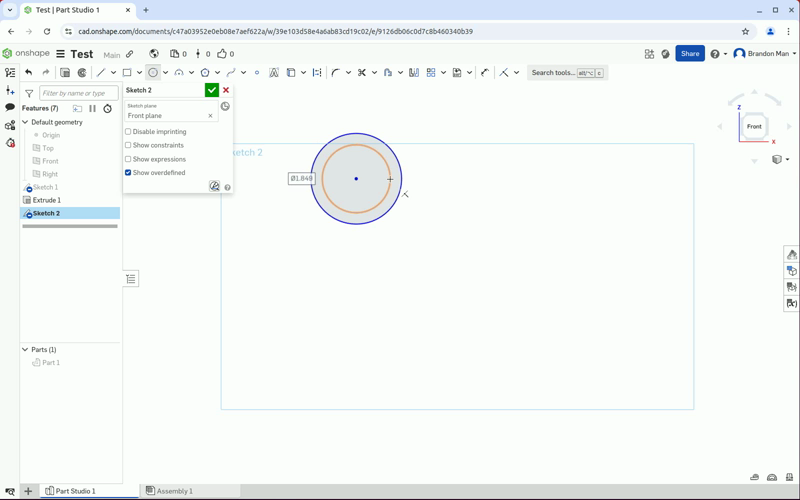
scroll(-6)
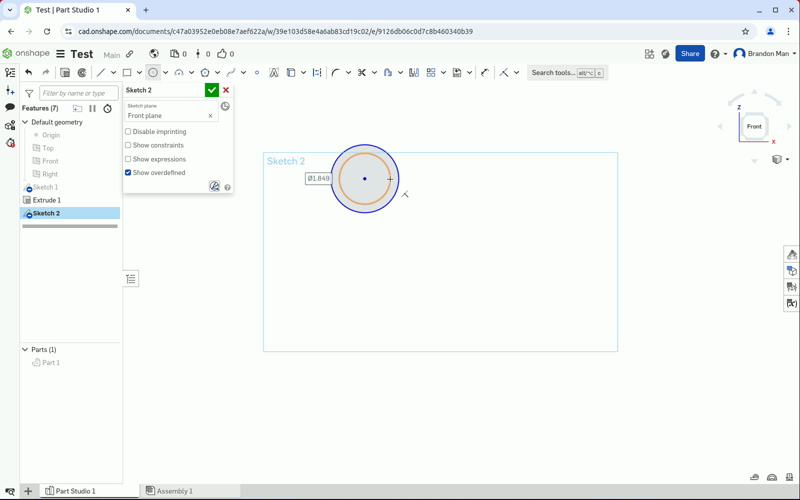
scroll(-6)
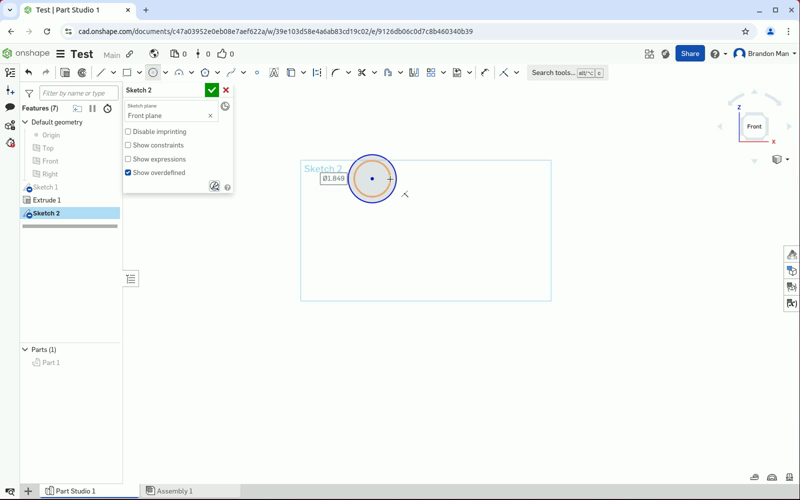
scroll(-6)
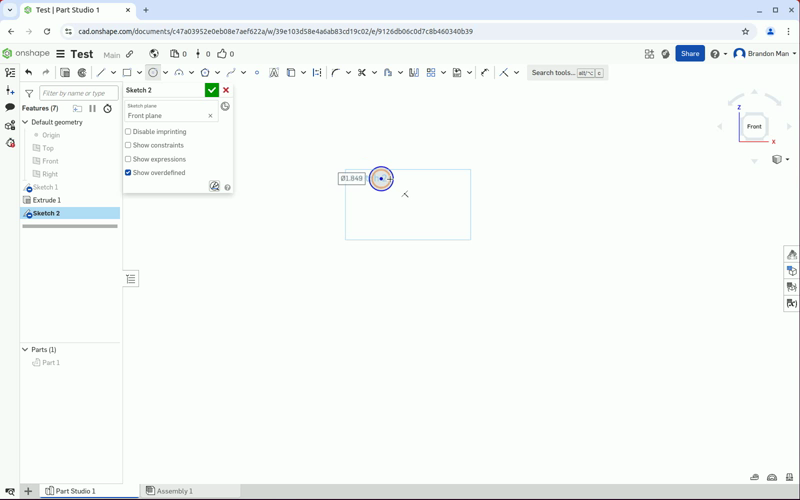
scroll(-6)
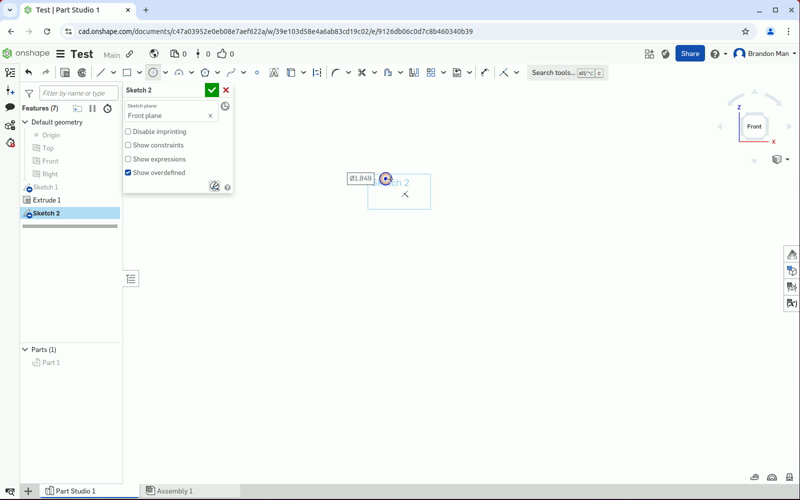
key(esc)
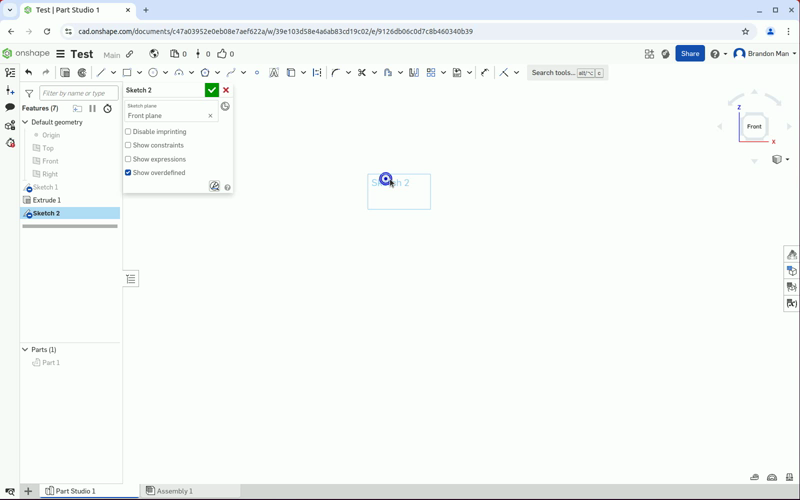
mouse_move(385, 172)
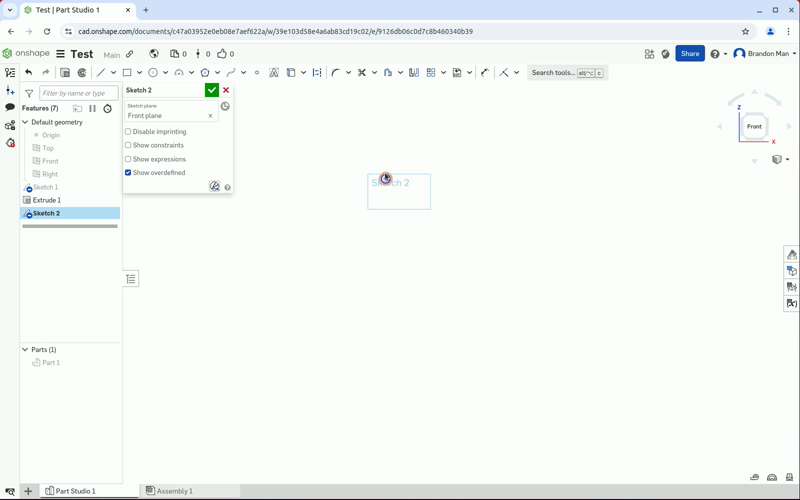
scroll(6)
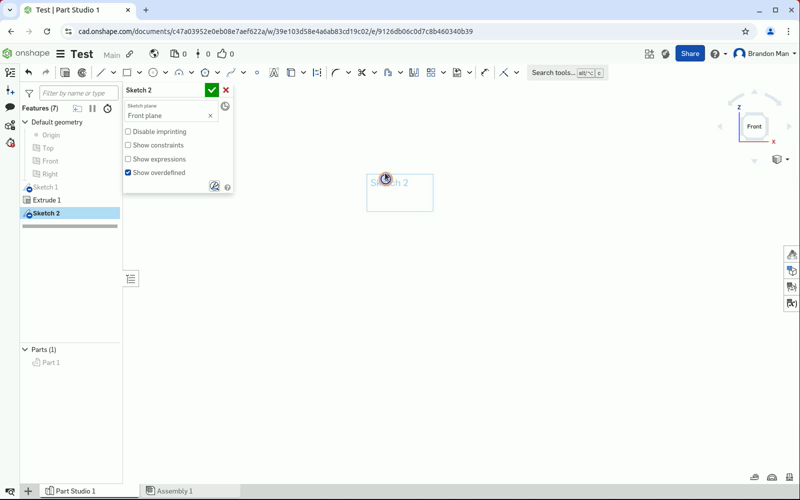
scroll(6)
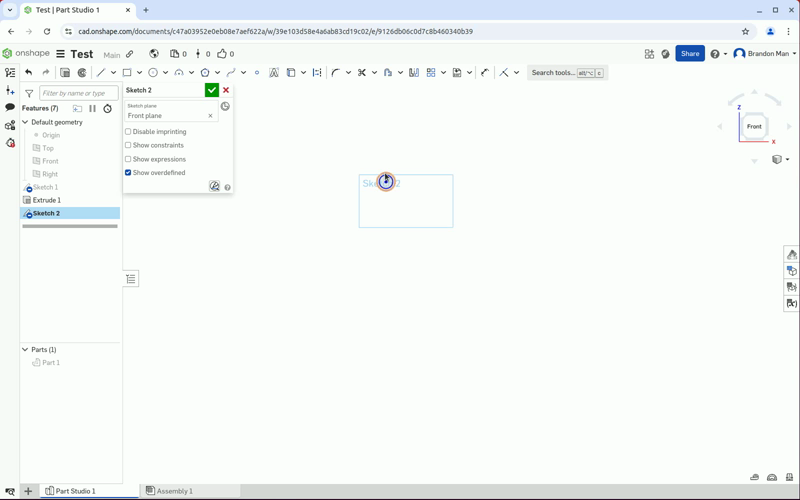
scroll(6)
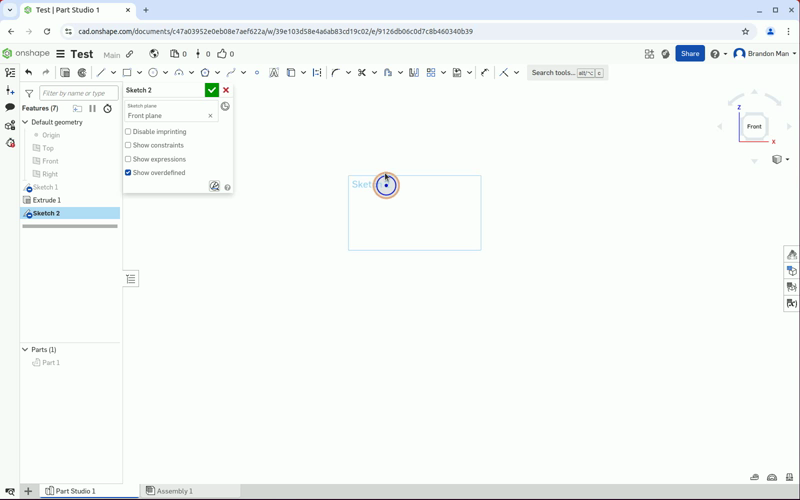
scroll(6)
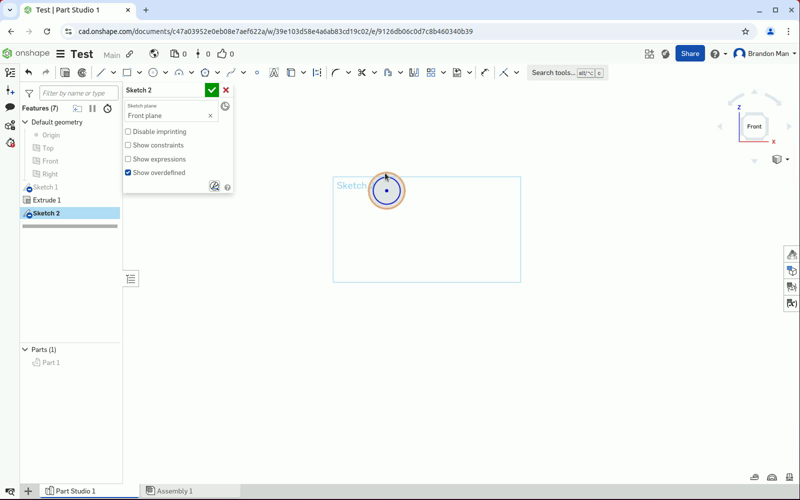
scroll(6)
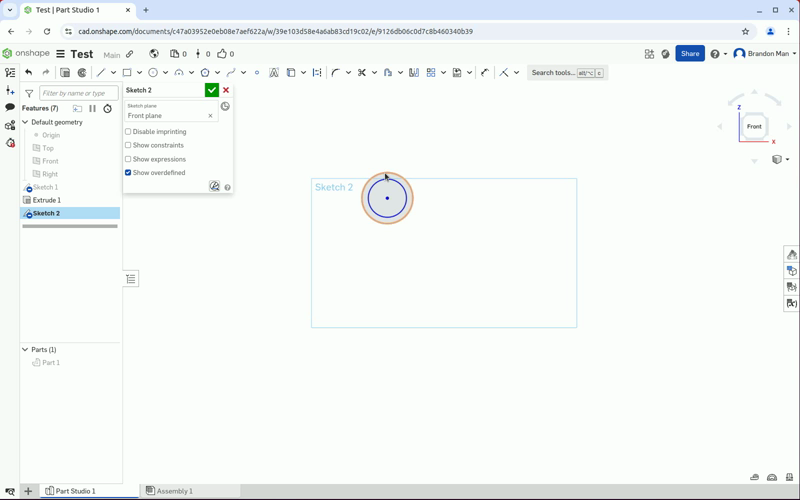
scroll(6)
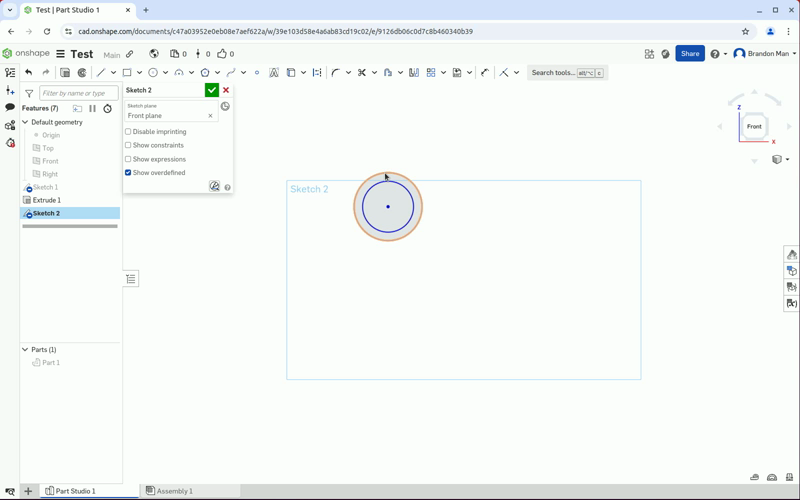
scroll(6)
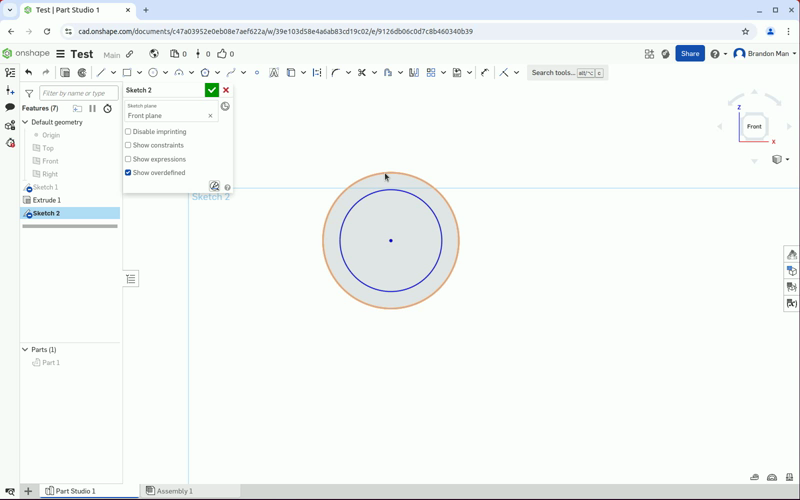
click(385, 172)
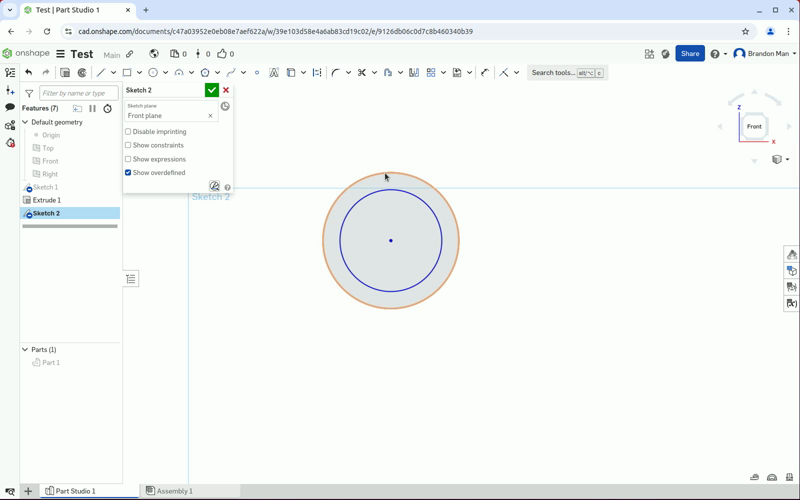
scroll(-6)
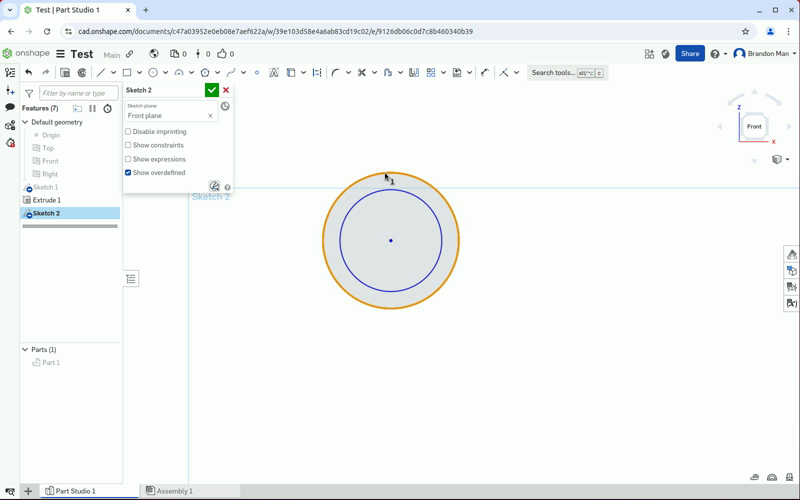
scroll(-6)
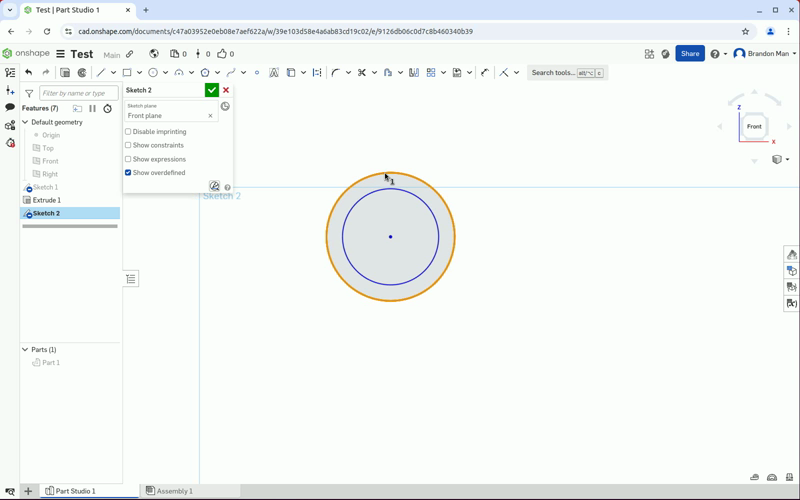
scroll(-6)
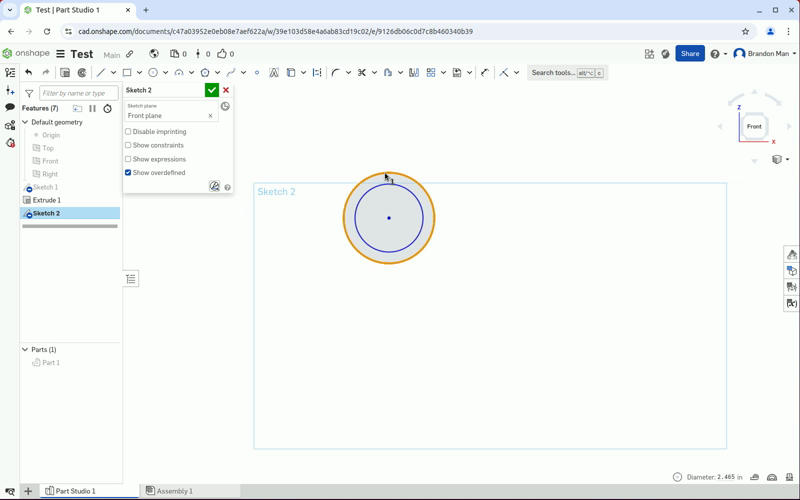
scroll(-6)
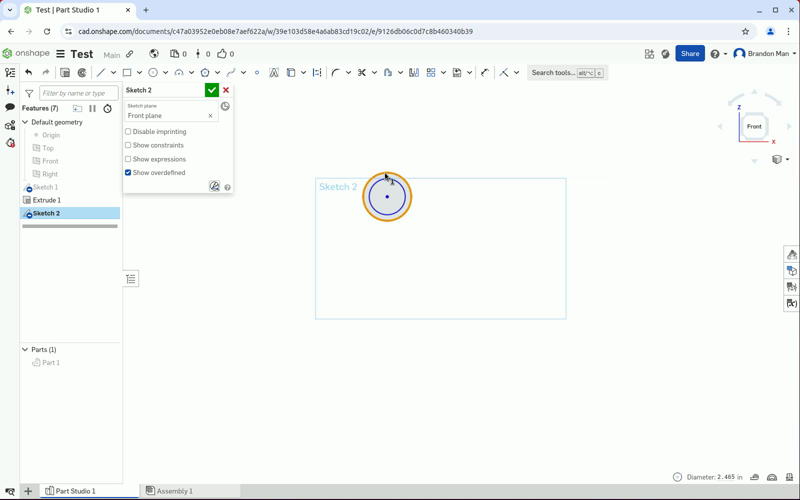
scroll(-6)
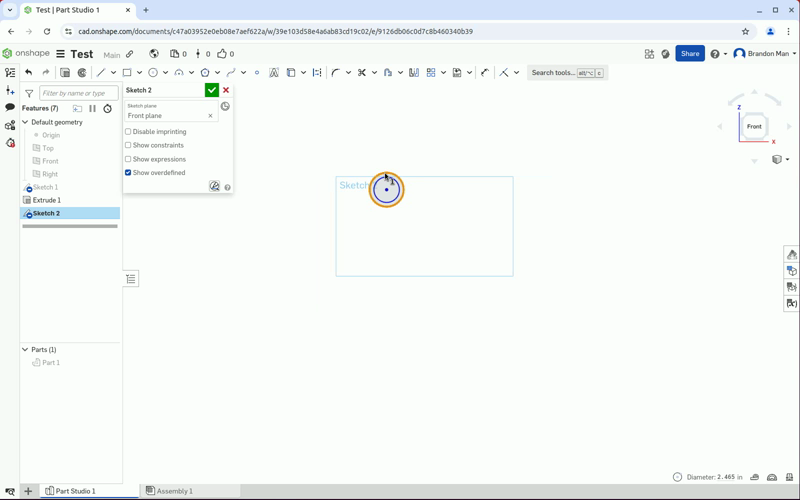
scroll(-6)
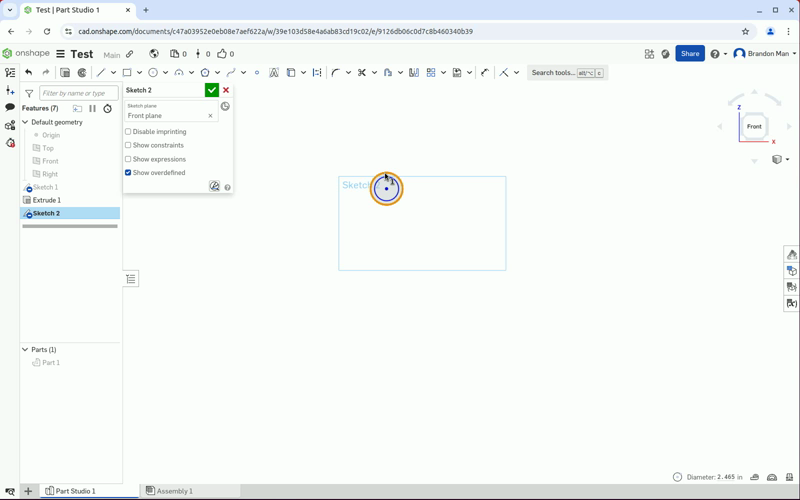
scroll(-6)
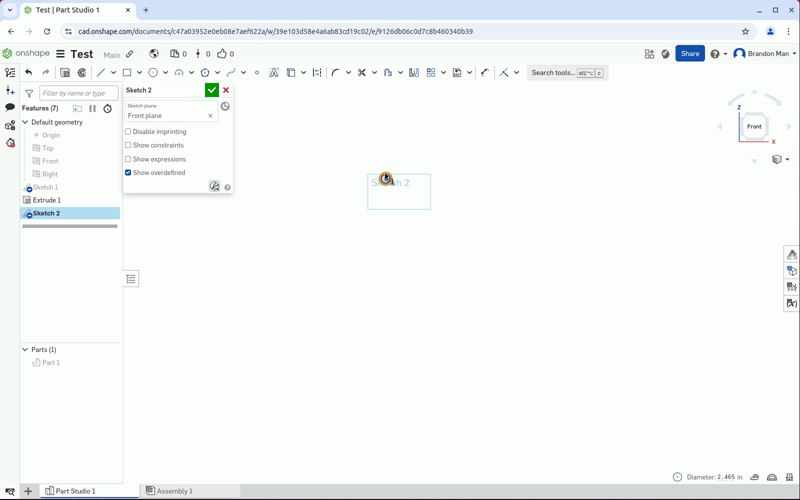
mouse_move(73, 352)
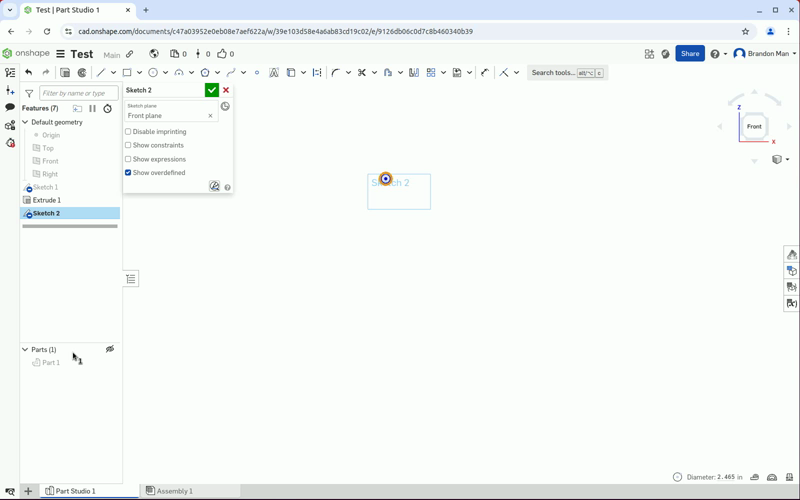
key(shift+y)
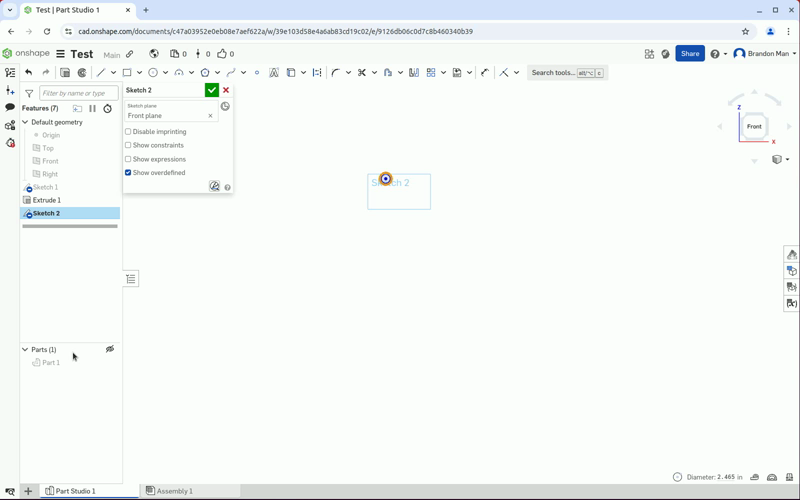
key(shift+e)
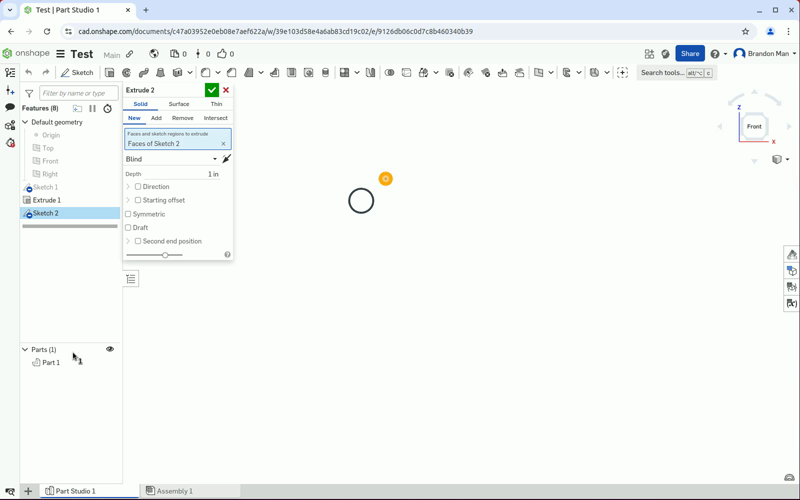
mouse_move(143, 106)
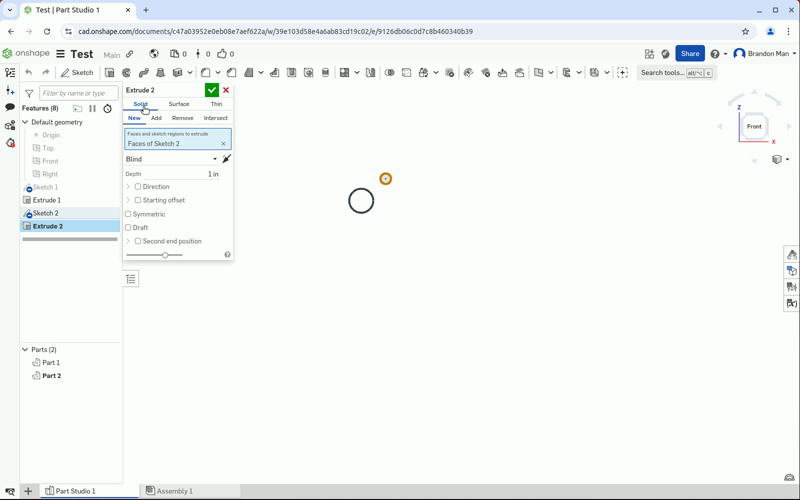
click(143, 106)
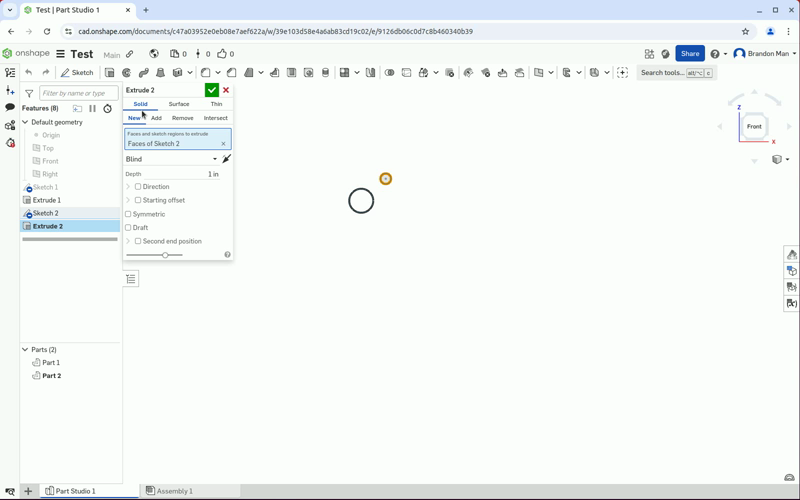
mouse_move(137, 120)
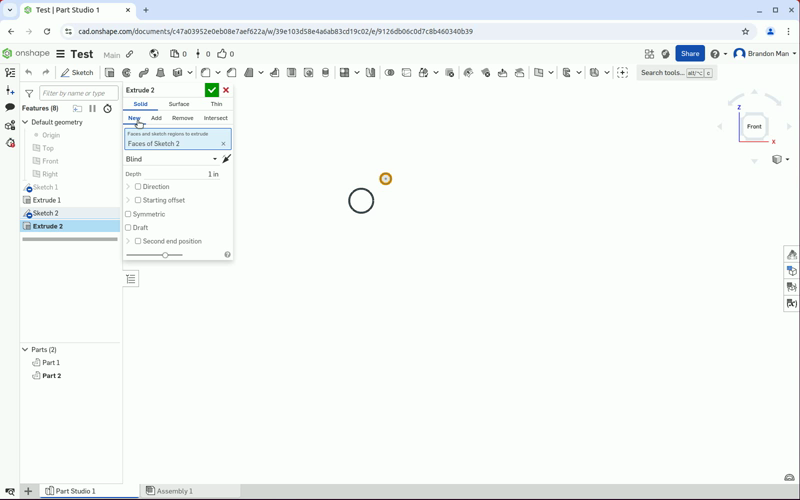
click(137, 120)
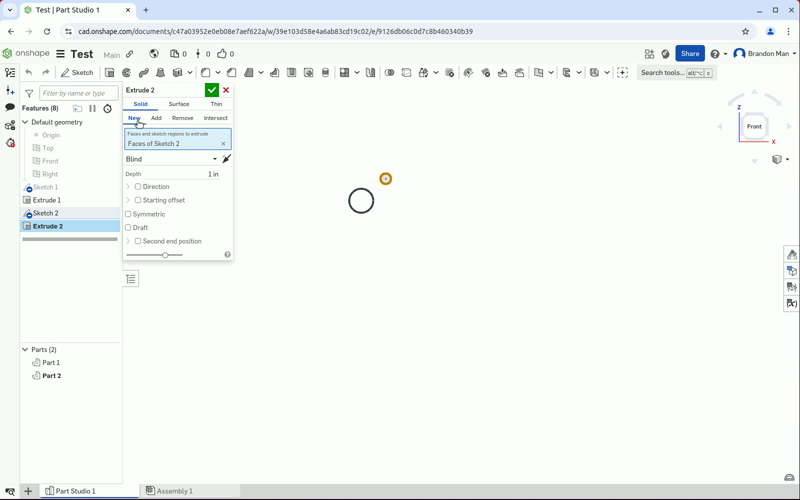
key(tab, 4)
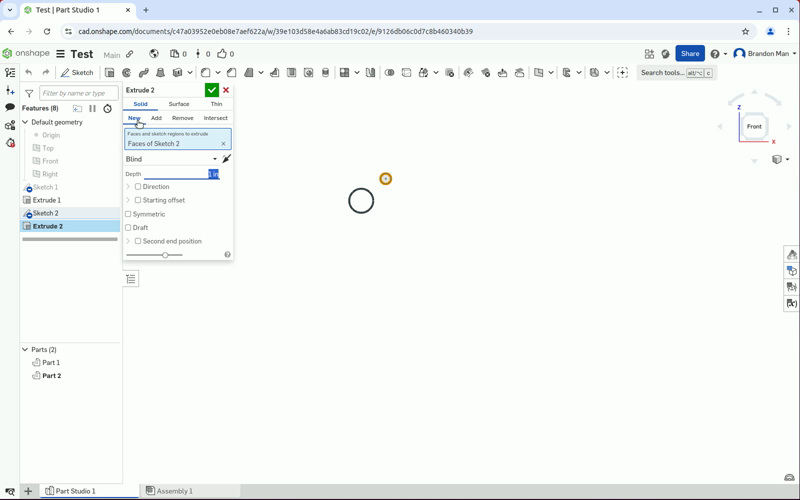
text(2.166)
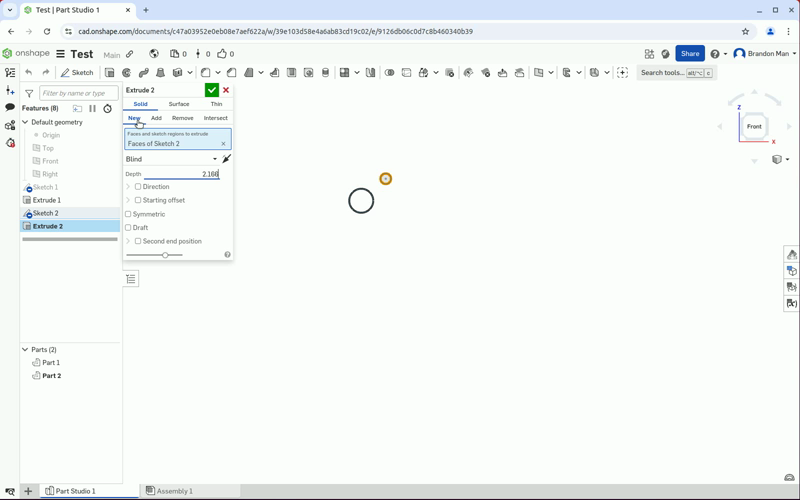
key(enter)
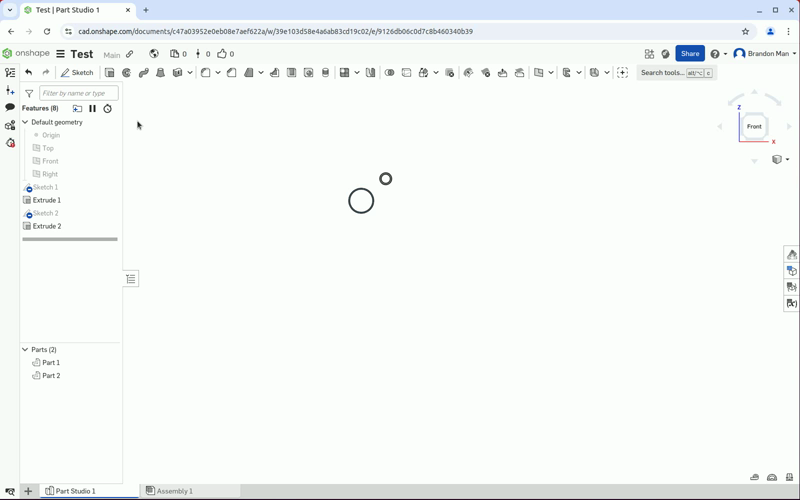
key(shift+h)
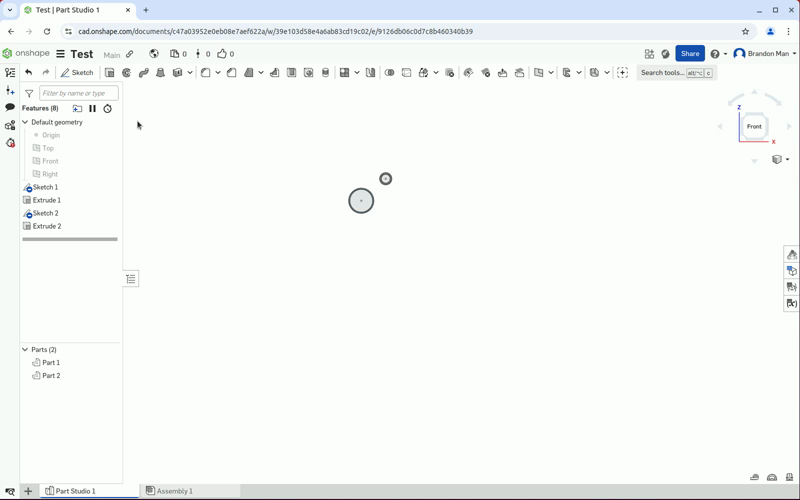
key(shift+h)
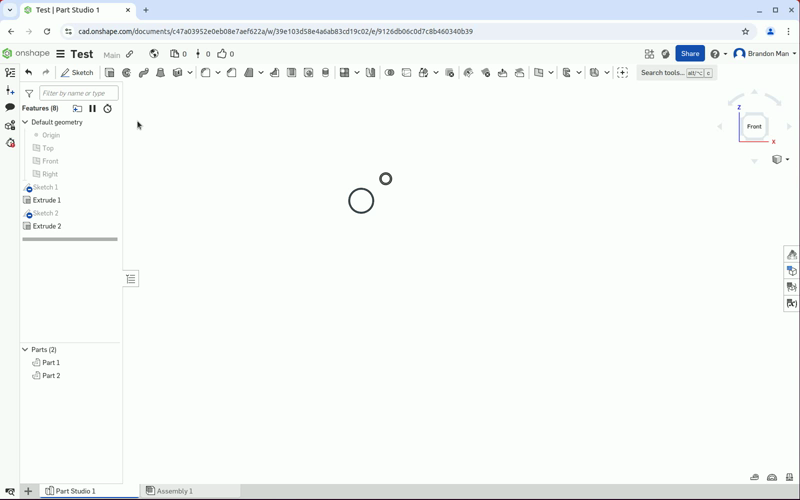
mouse_move(73, 189)
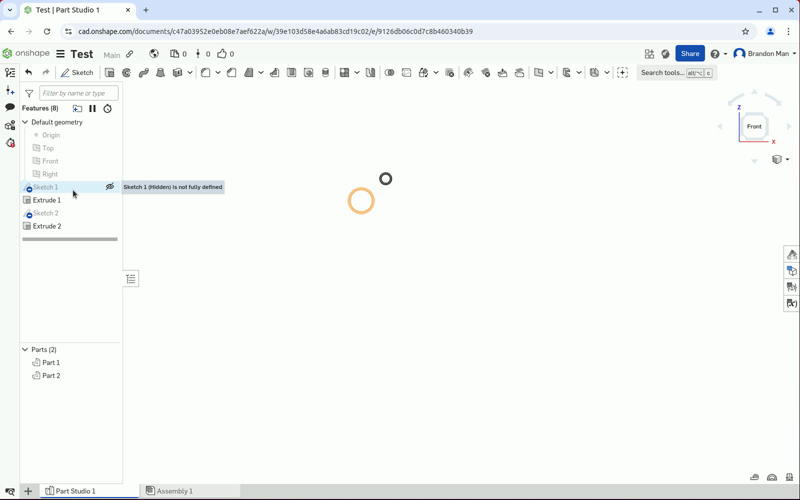
click(73, 189)
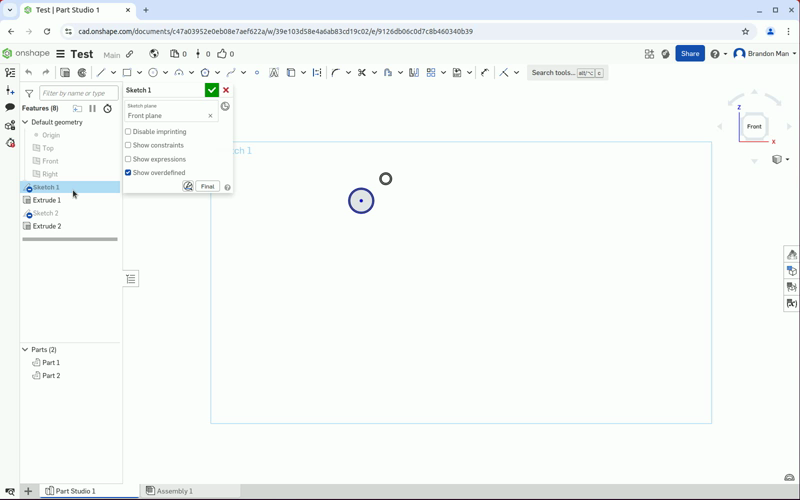
mouse_move(229, 92)
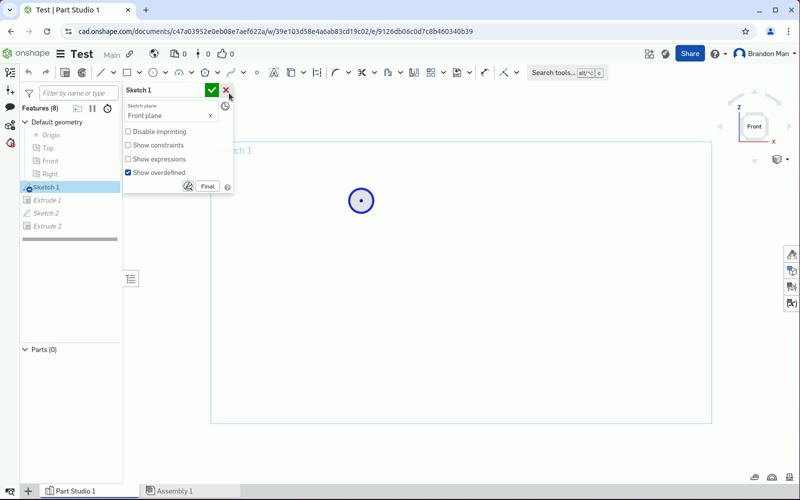
click(229, 92)
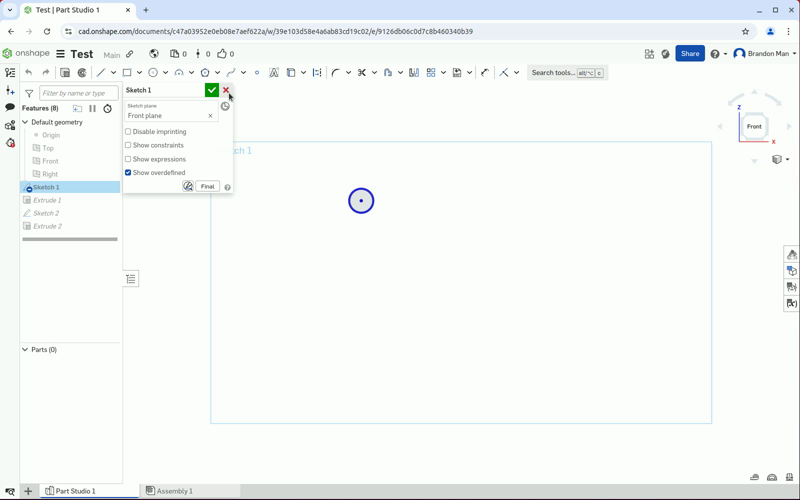
key(shift+s)
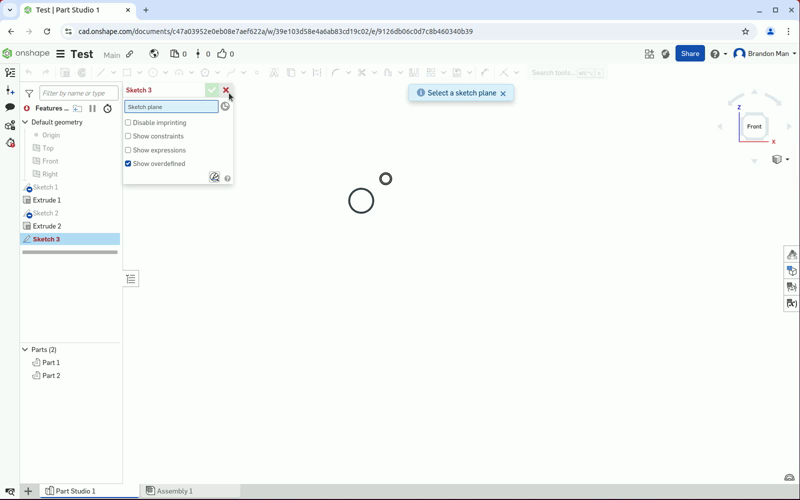
mouse_move(73, 163)
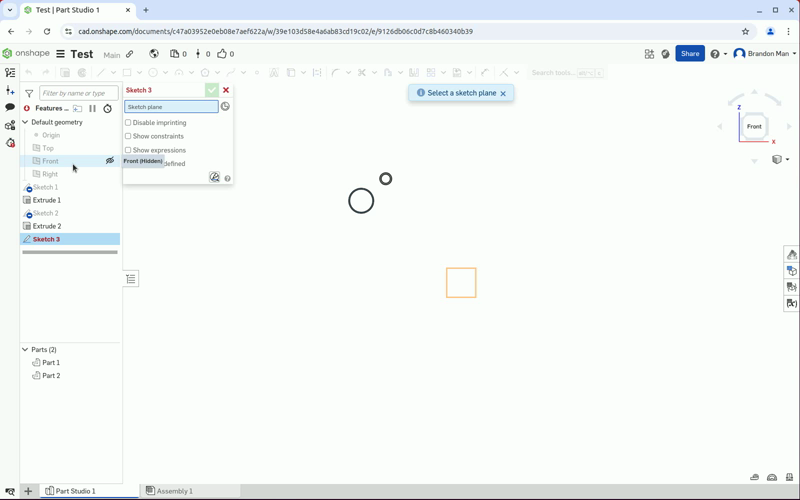
click(73, 163)
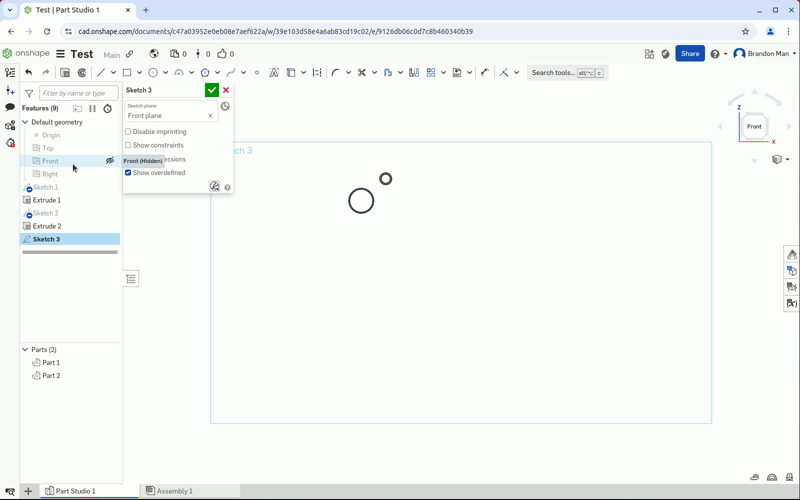
mouse_move(73, 352)
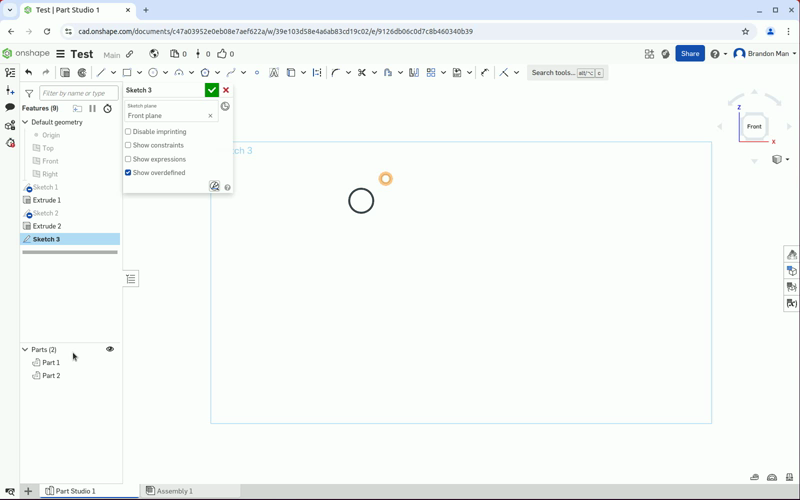
key(y)
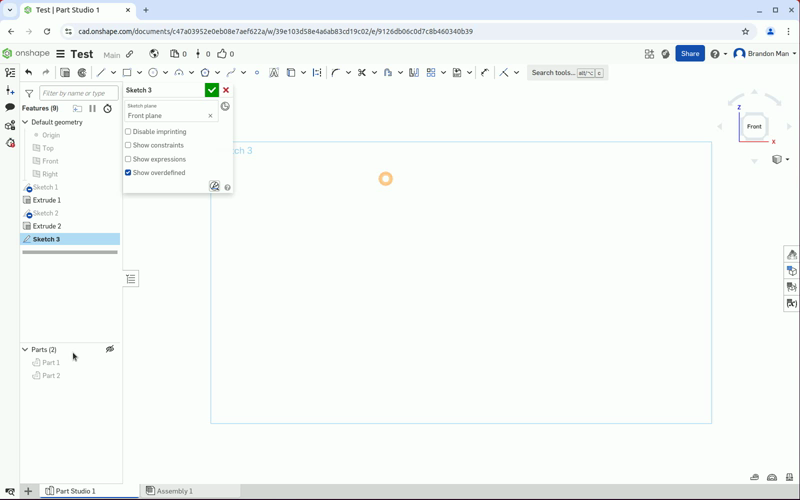
key(l)
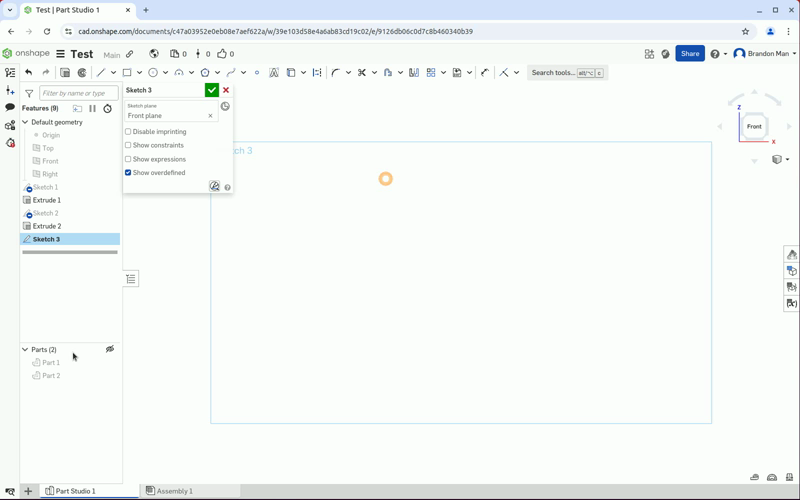
key_down(shift)
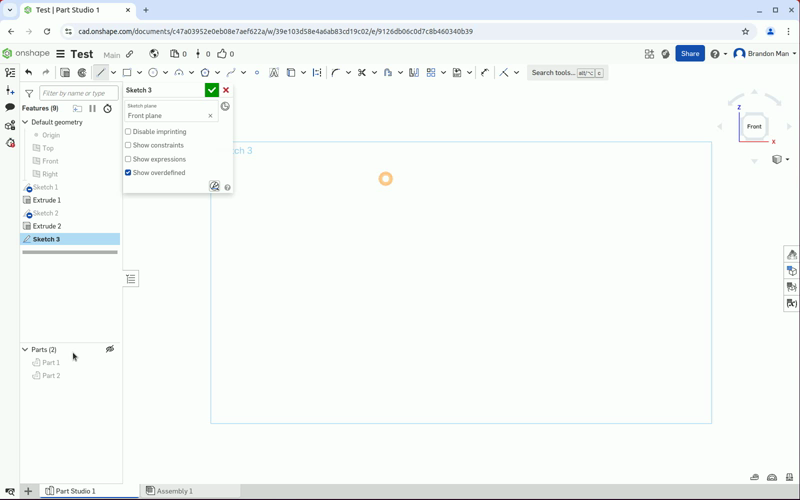
mouse_move(351, 267)
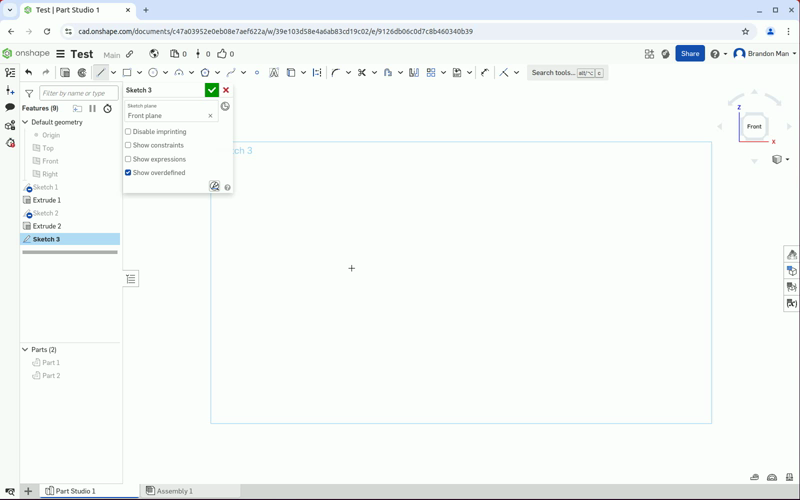
click(351, 267)
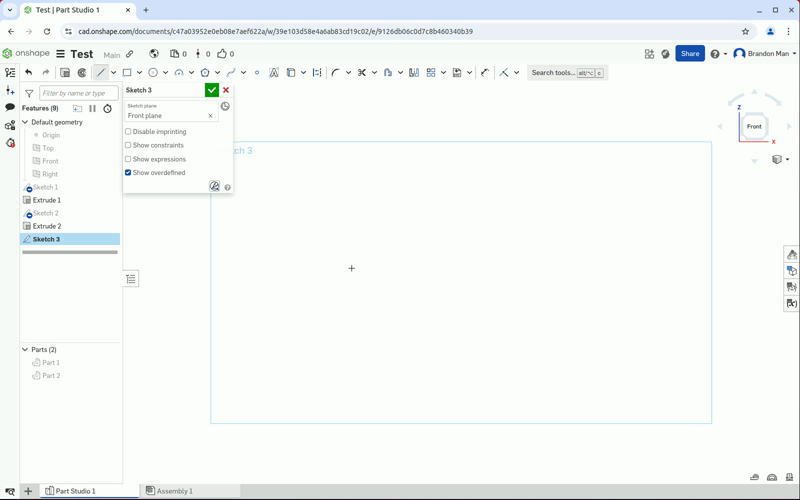
key_up(shift)
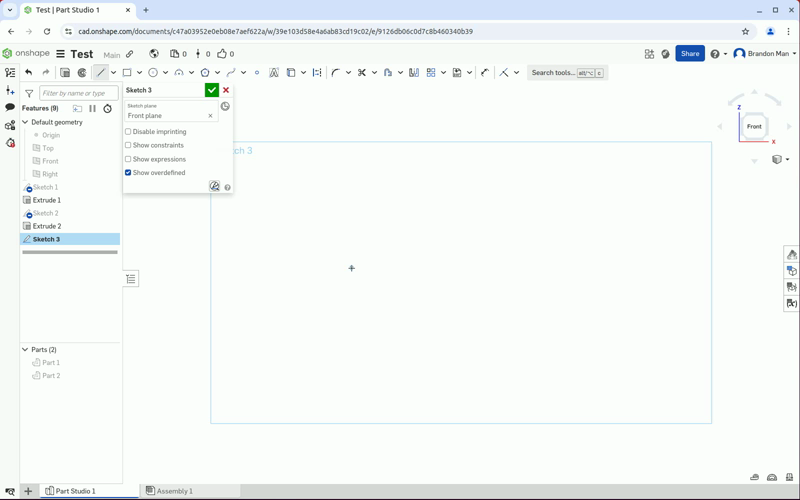
key_down(shift)
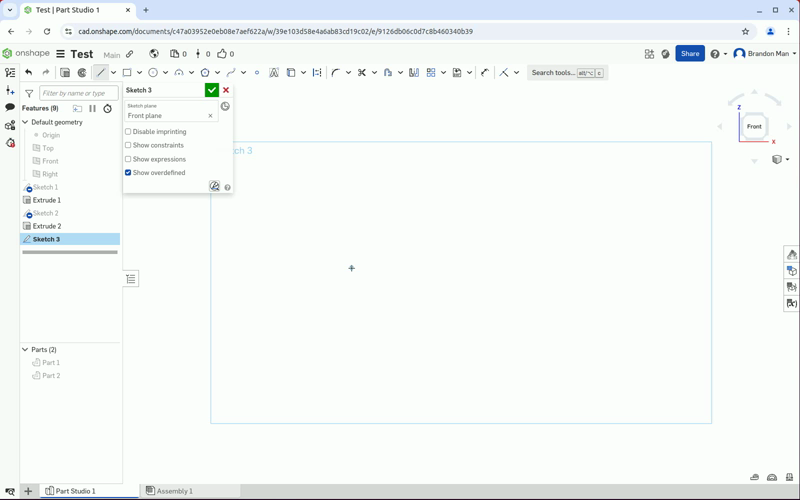
mouse_move(381, 267)
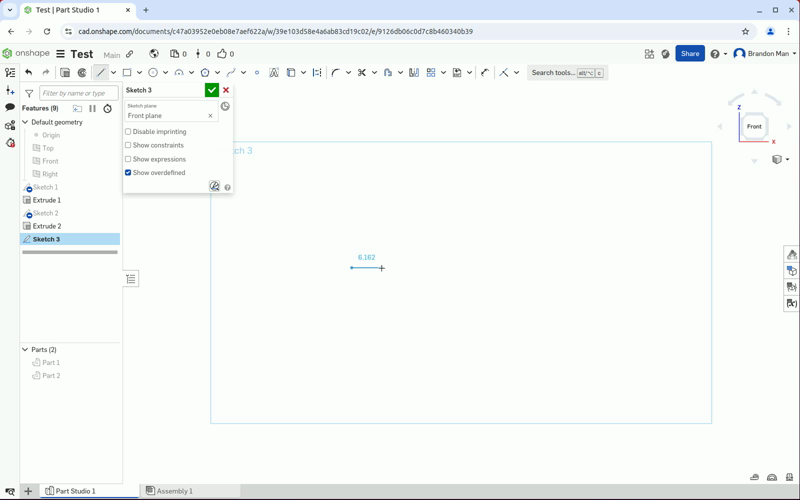
mouse_move(384, 267)
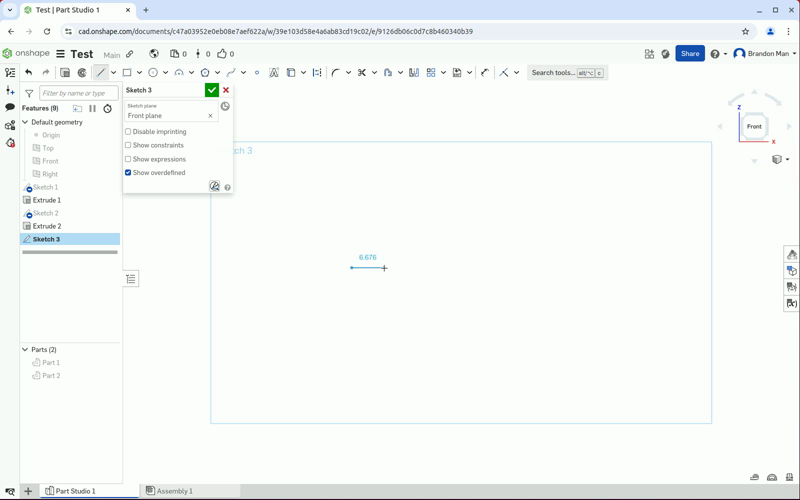
click(384, 267)
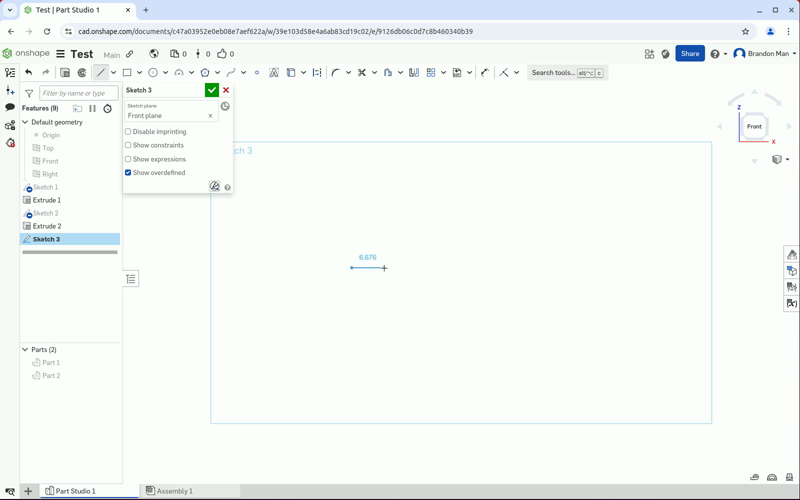
key_up(shift)
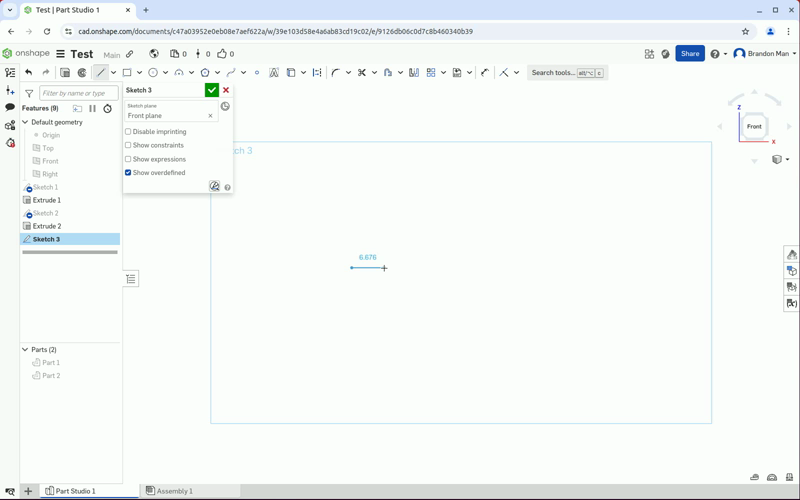
key_down(shift)
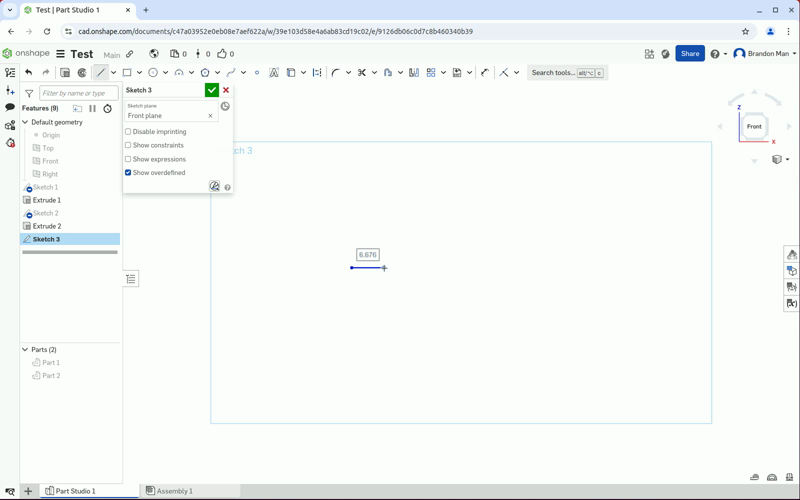
mouse_move(414, 267)
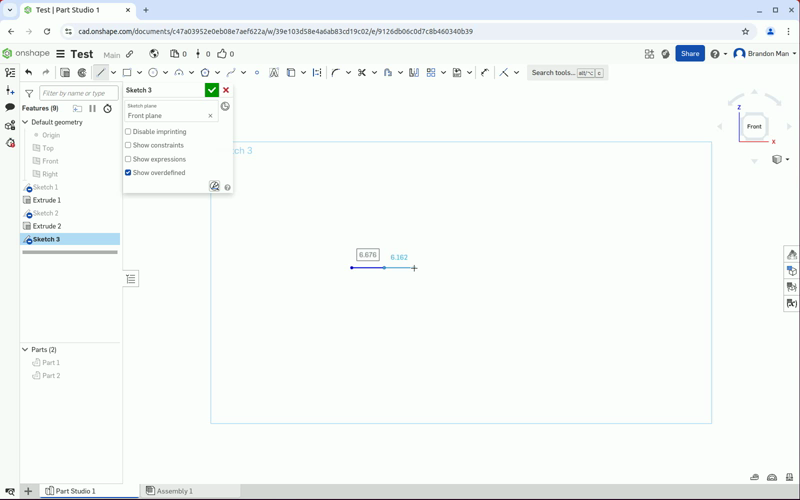
mouse_move(384, 229)
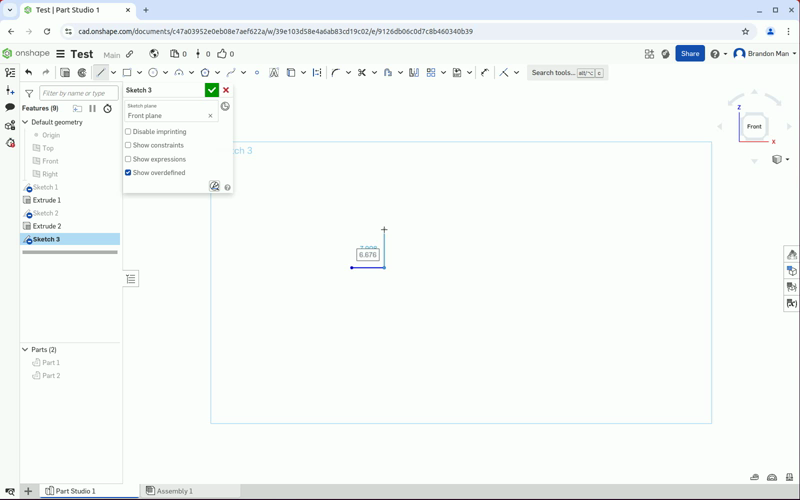
click(384, 229)
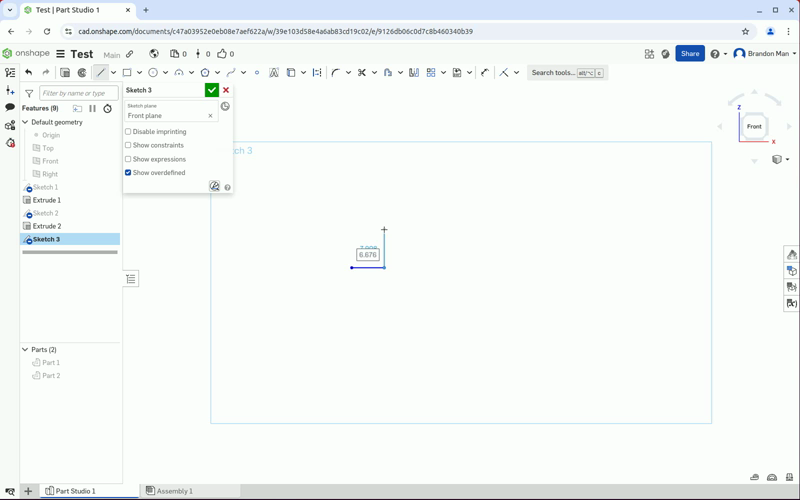
key_up(shift)
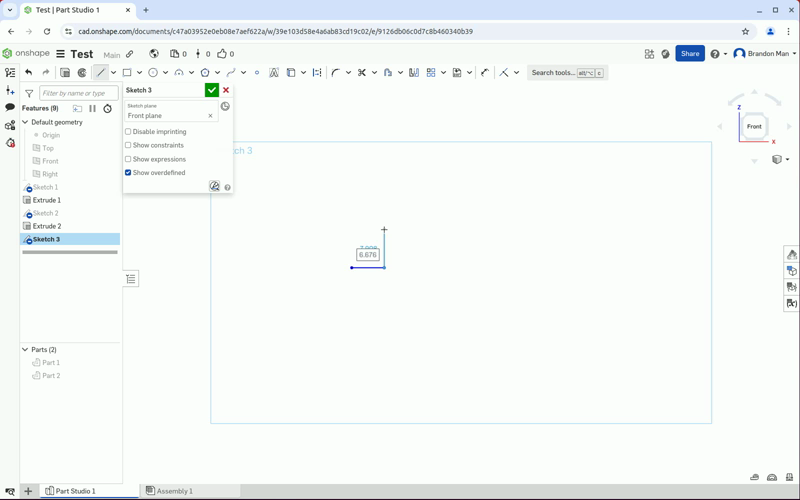
key_down(shift)
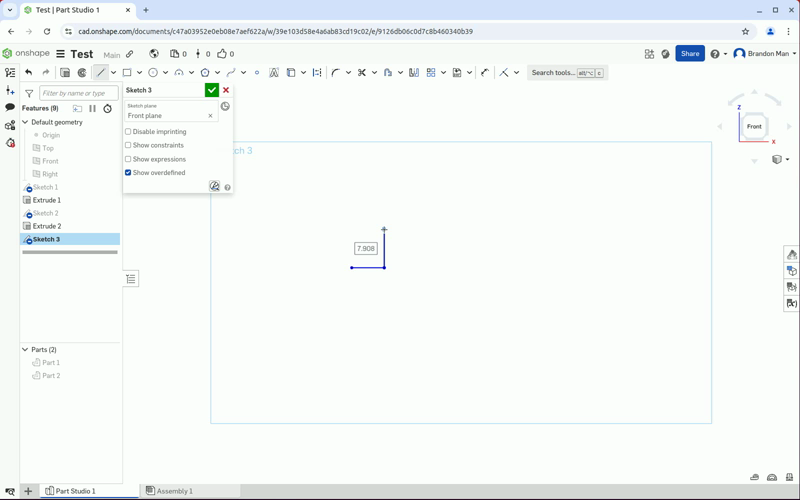
mouse_move(414, 229)
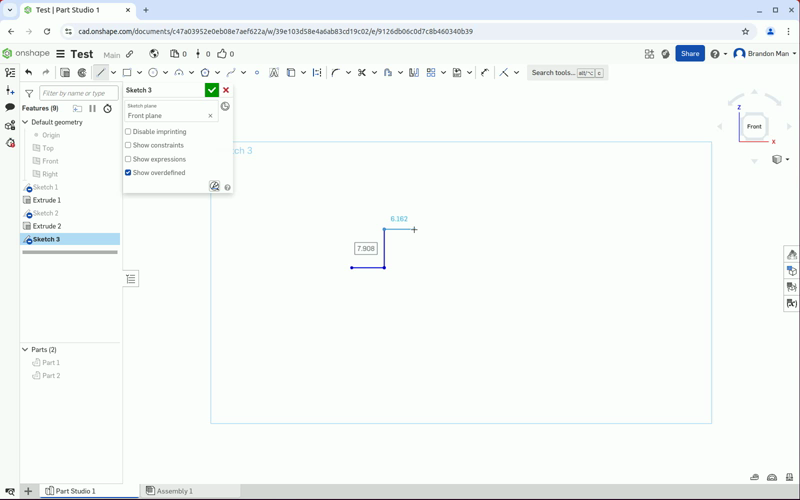
mouse_move(351, 229)
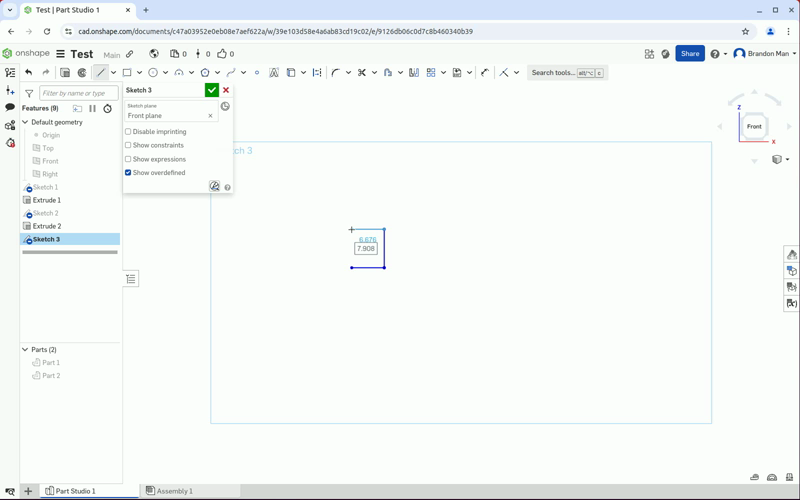
click(351, 229)
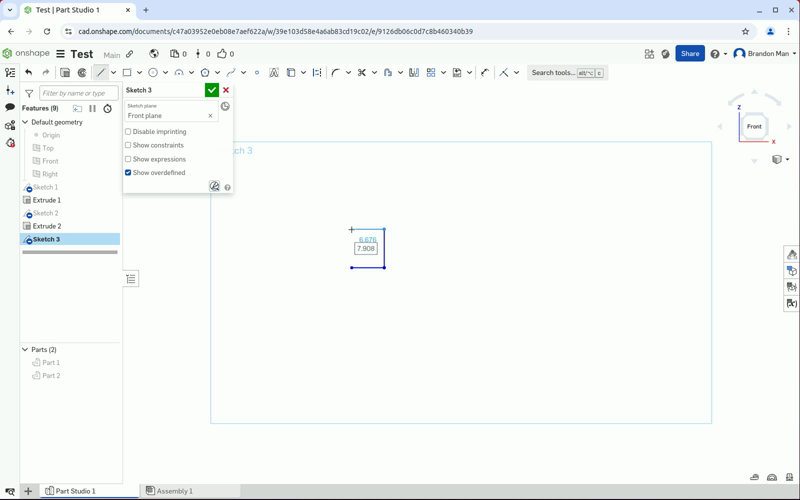
key_up(shift)
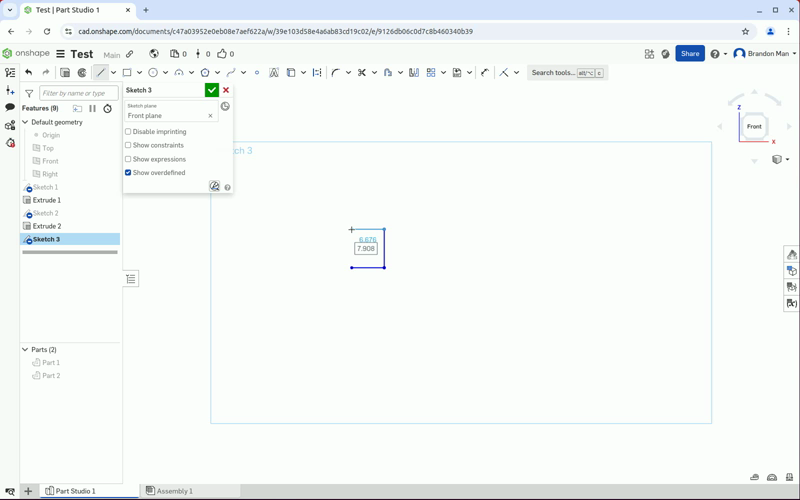
mouse_move(381, 229)
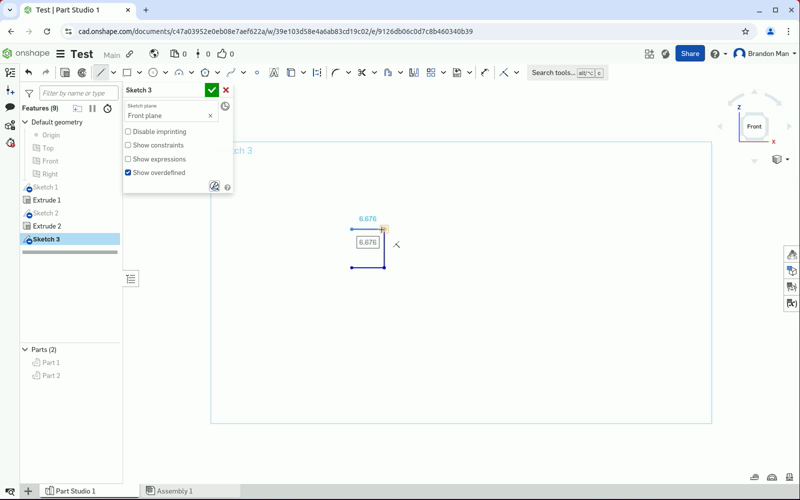
key_down(shift)
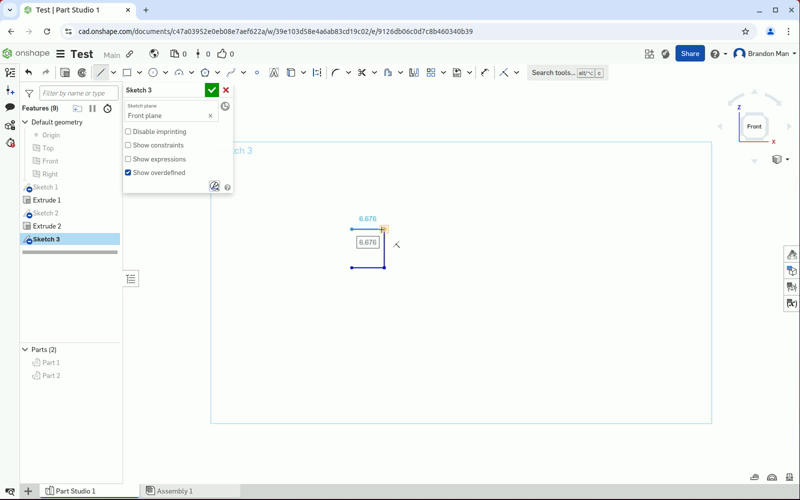
mouse_move(351, 267)
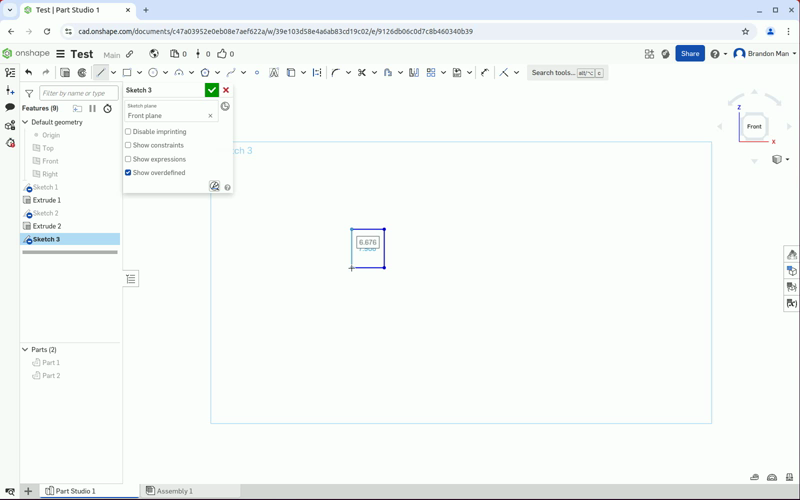
key_up(shift)
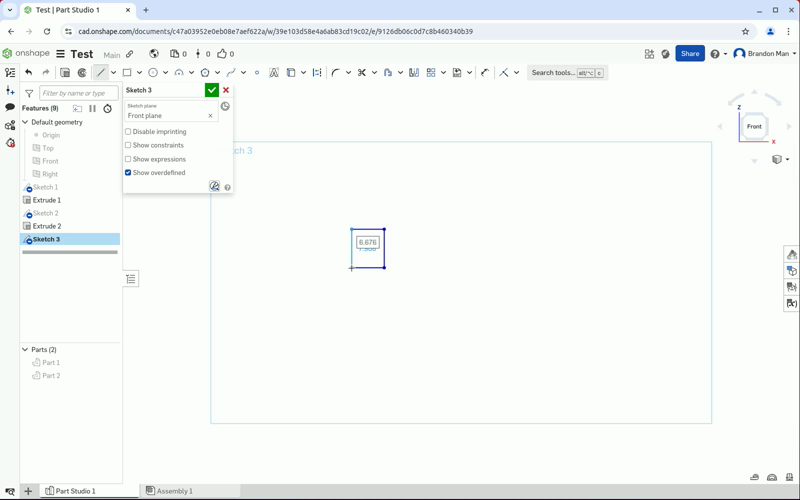
click(351, 267)
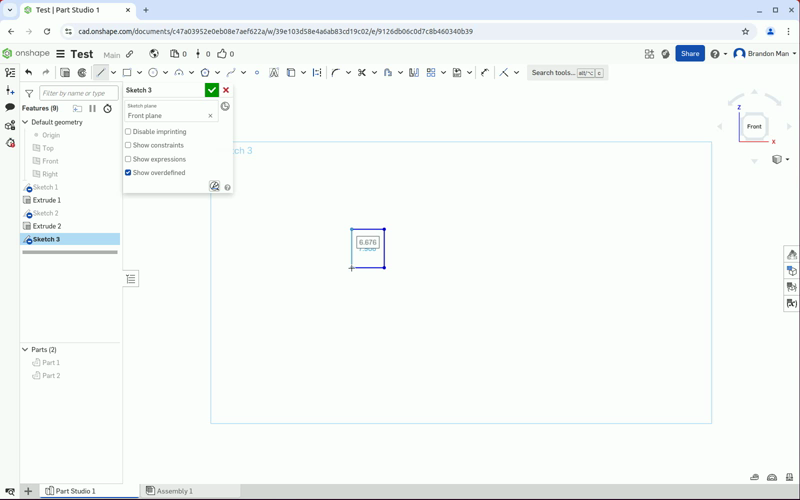
key(esc)
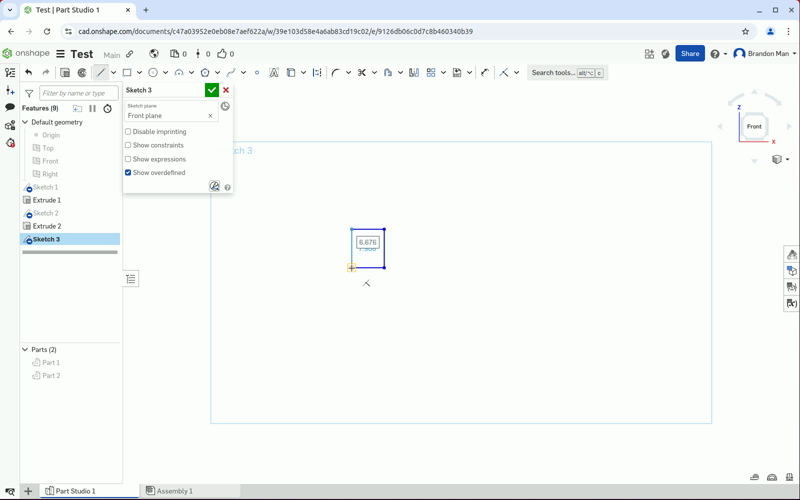
mouse_move(371, 242)
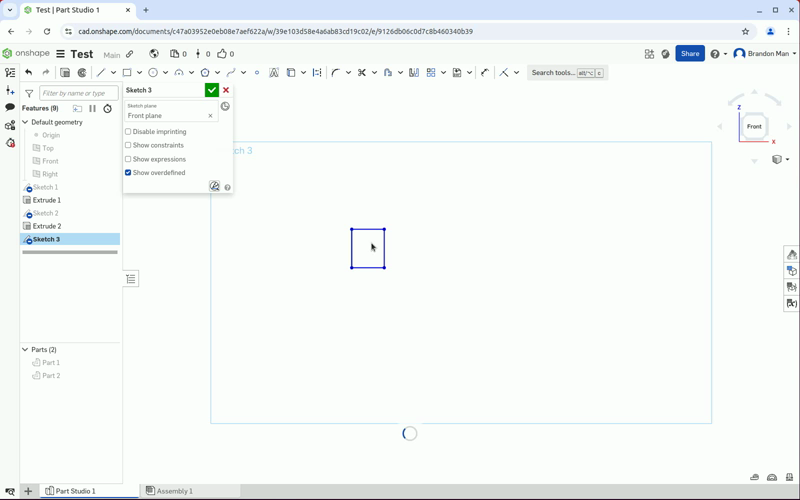
scroll(6)
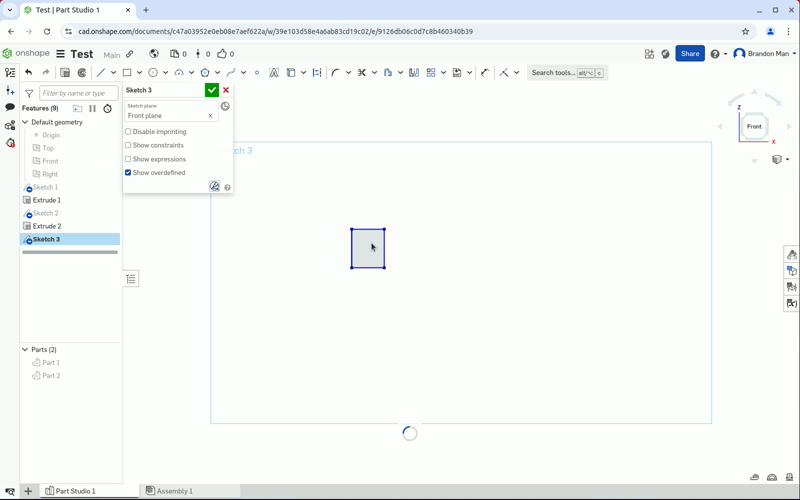
scroll(6)
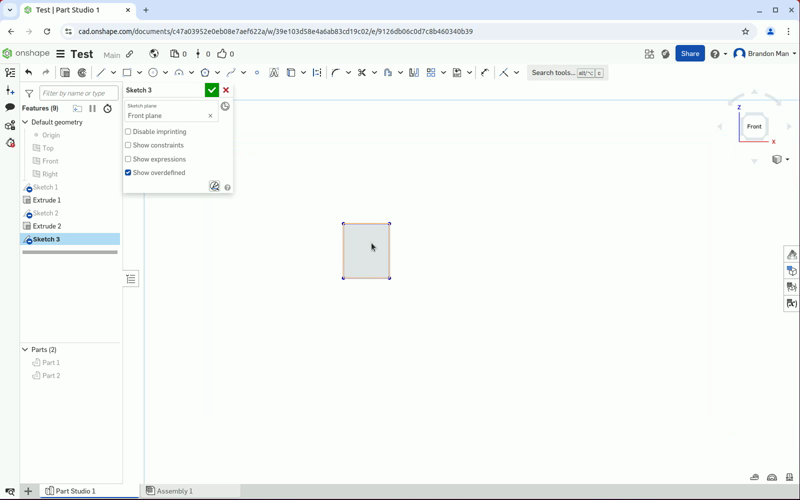
scroll(6)
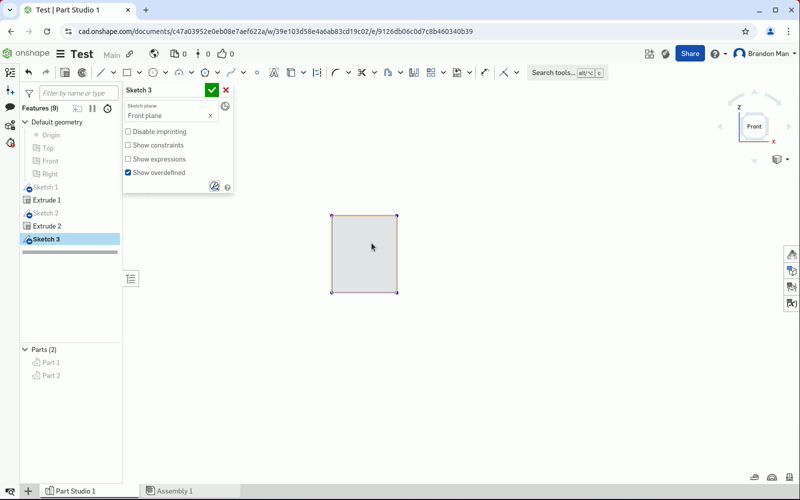
scroll(6)
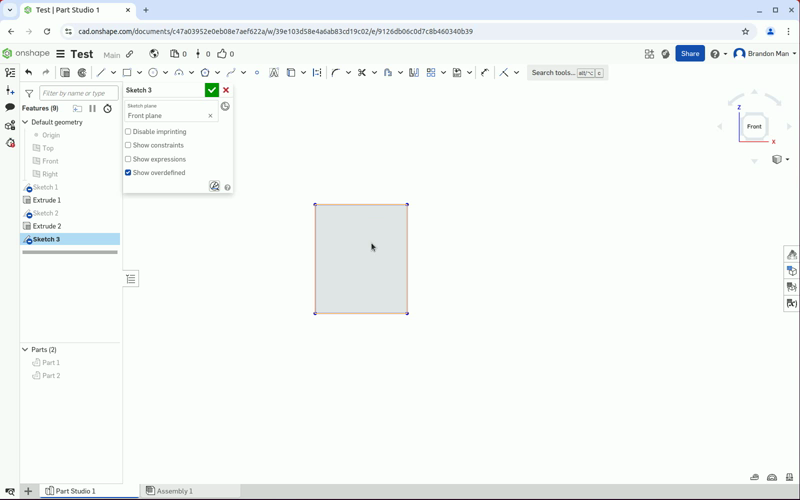
scroll(6)
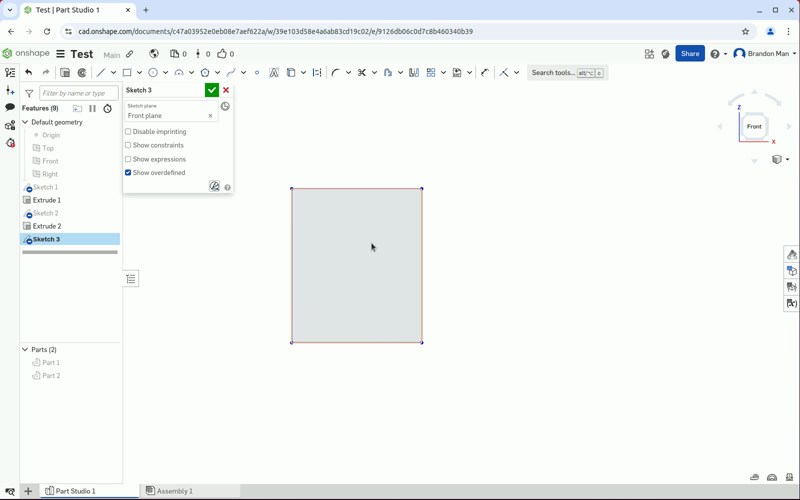
scroll(6)
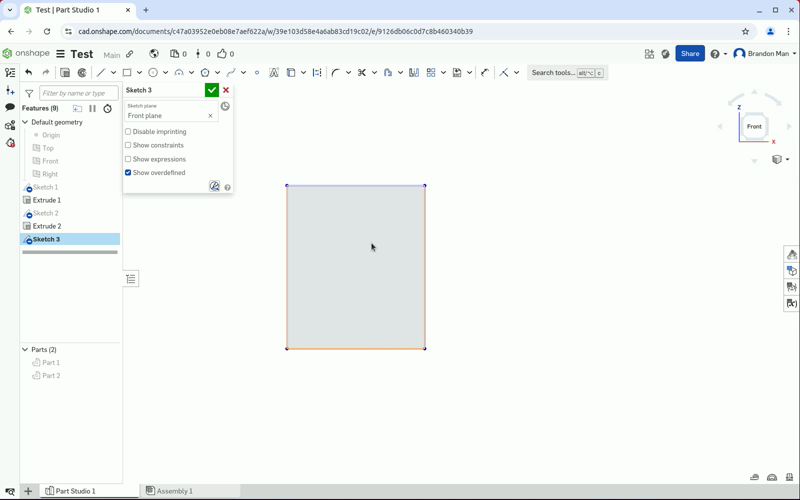
scroll(6)
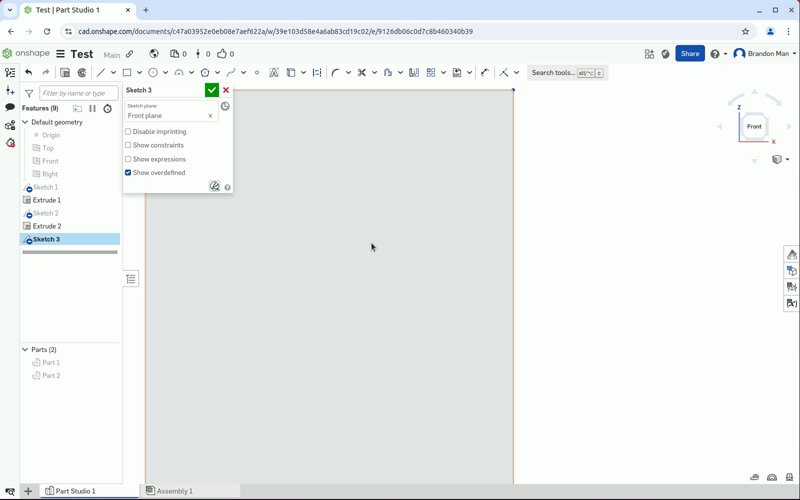
click(371, 242)
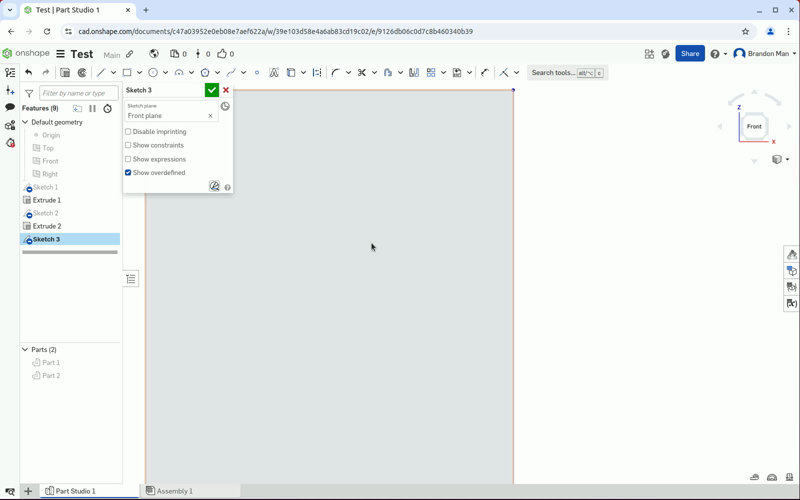
scroll(-6)
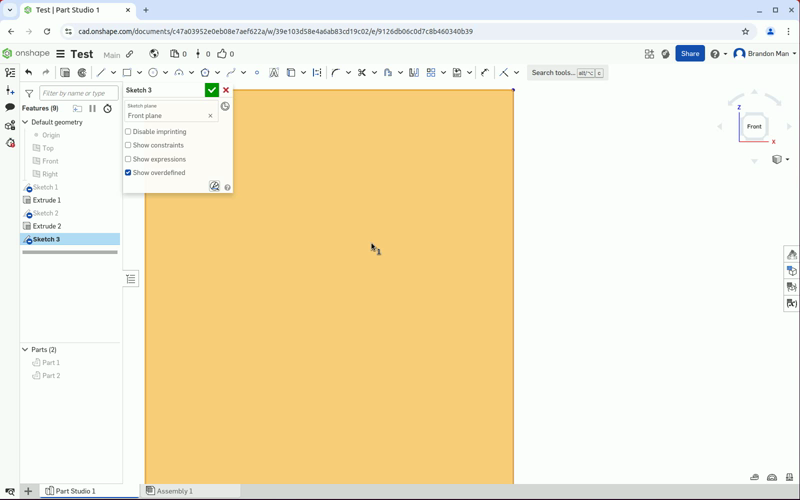
scroll(-6)
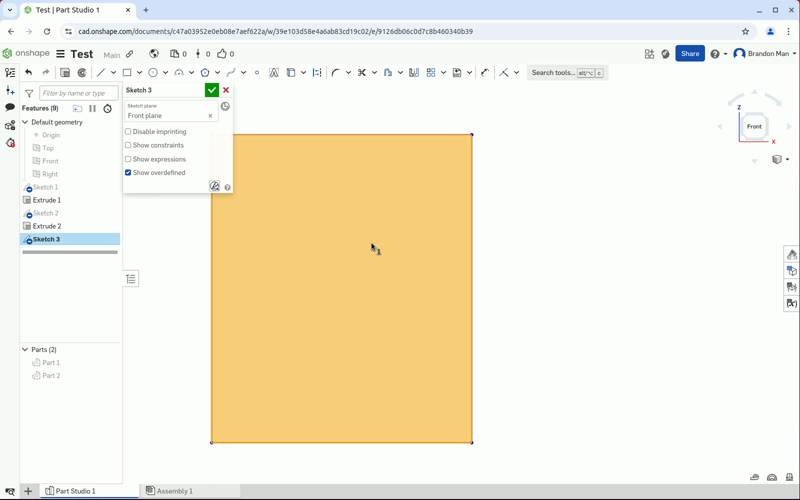
scroll(-6)
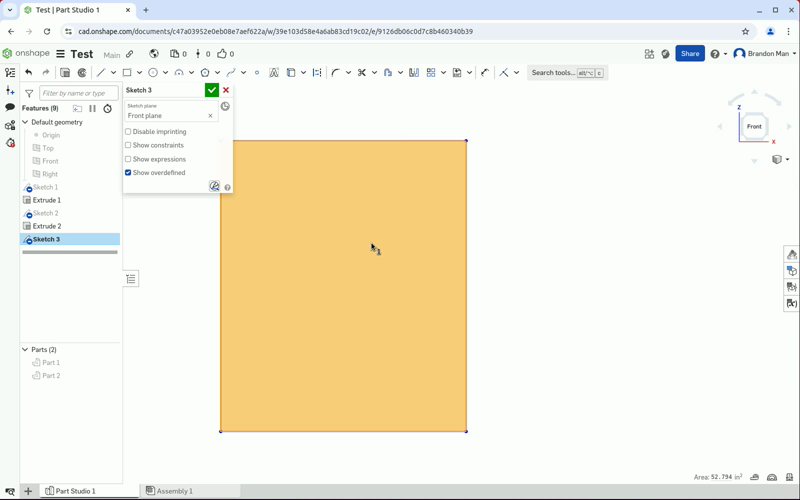
scroll(-6)
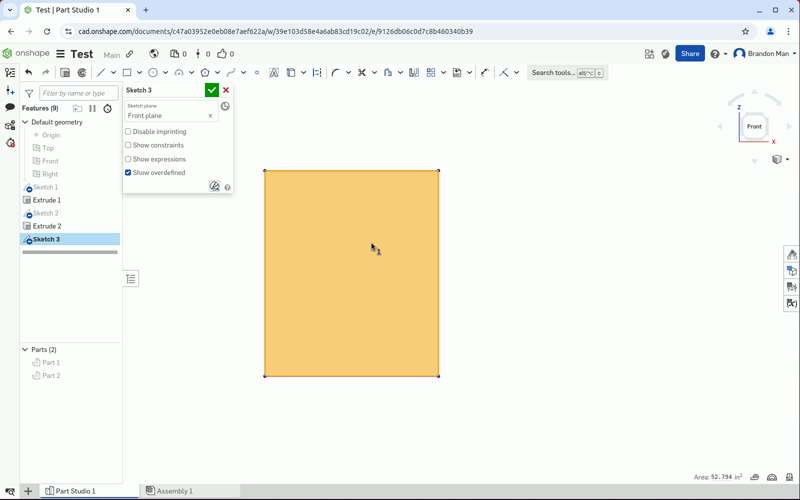
scroll(-6)
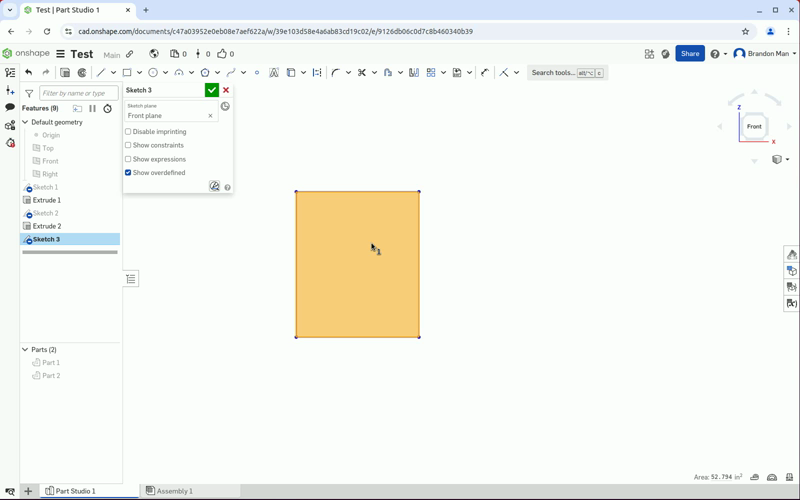
scroll(-6)
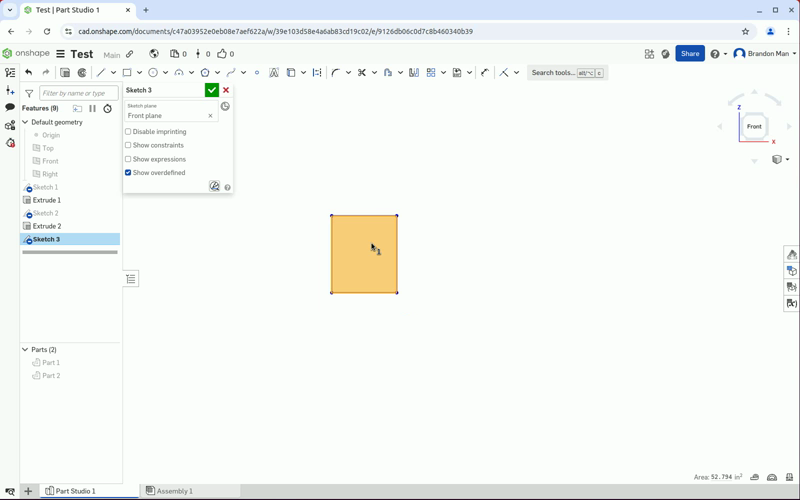
scroll(-6)
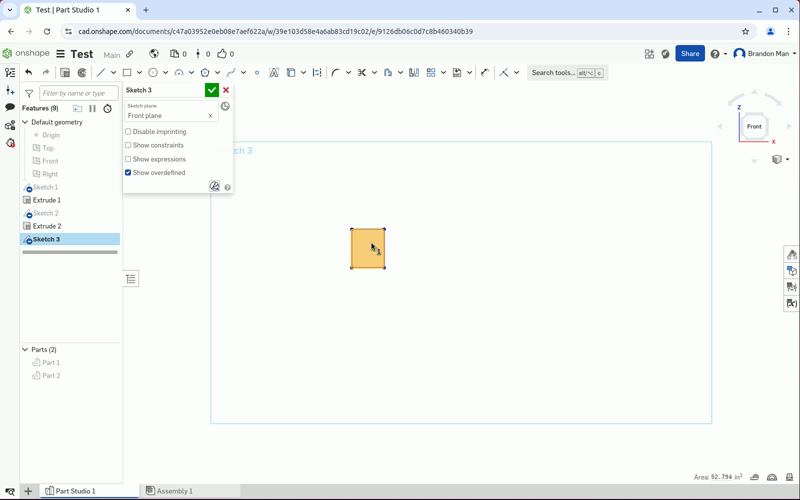
mouse_move(73, 352)
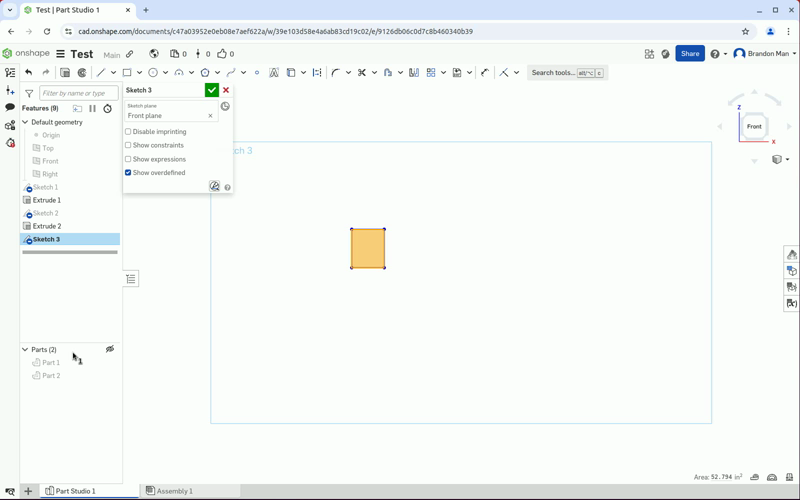
key(shift+y)
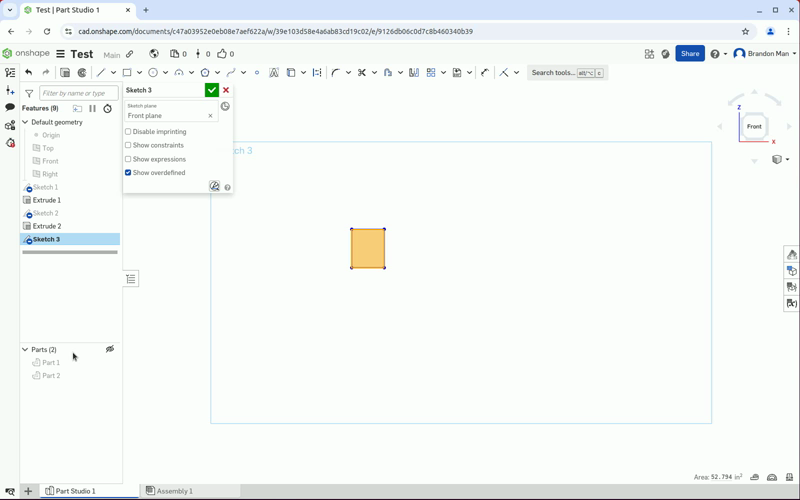
key(shift+e)
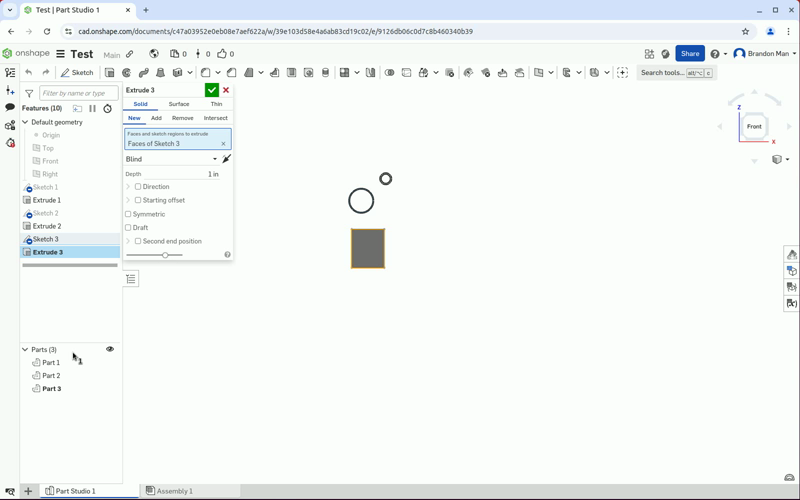
mouse_move(143, 106)
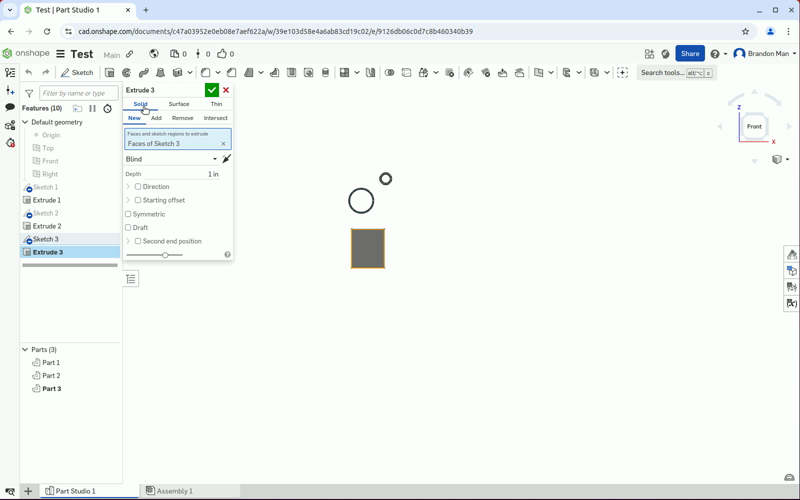
click(143, 106)
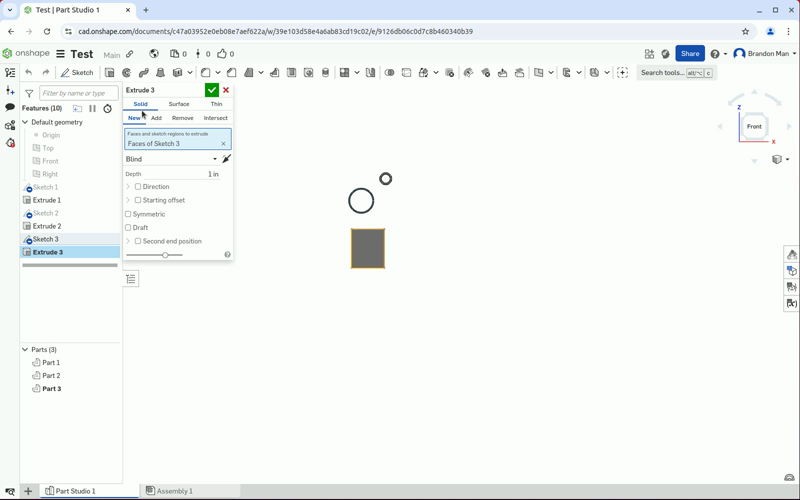
mouse_move(137, 120)
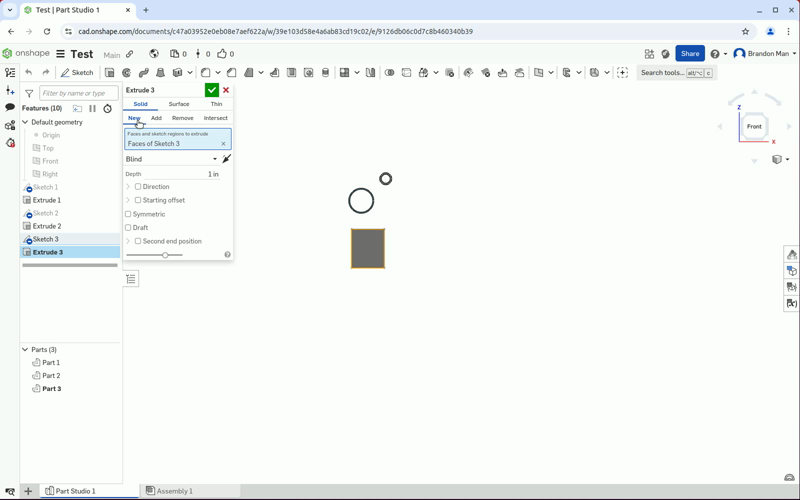
click(137, 120)
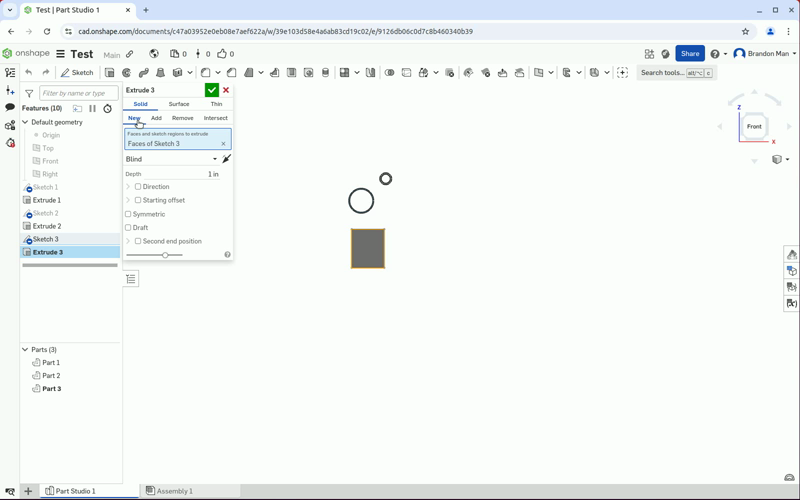
key(tab, 4)
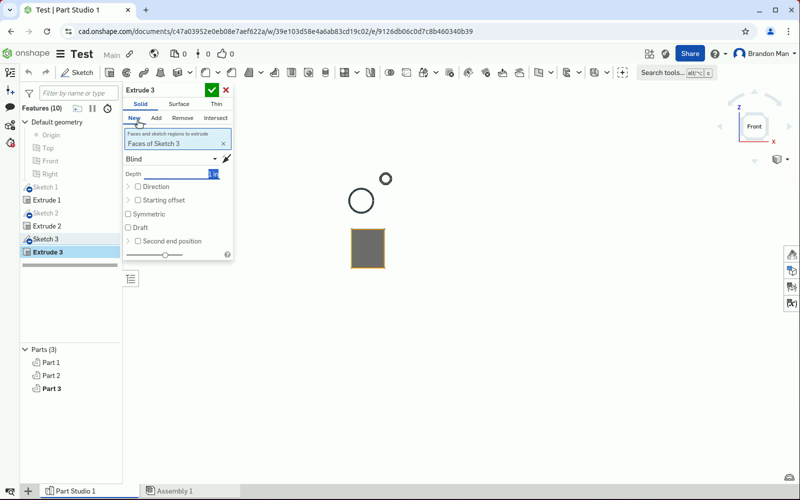
text(14.443)
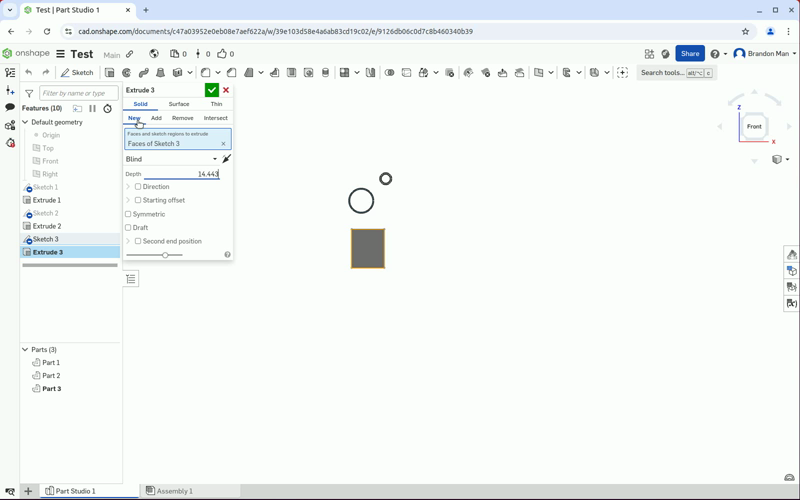
key(enter)
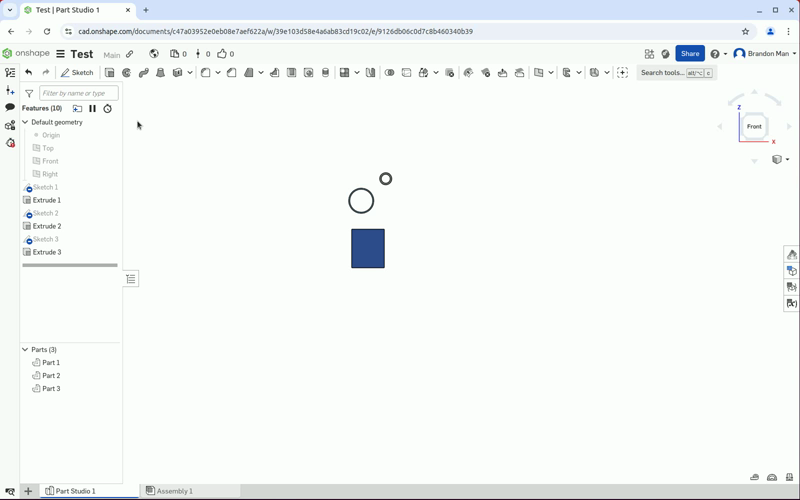
key(shift+h)
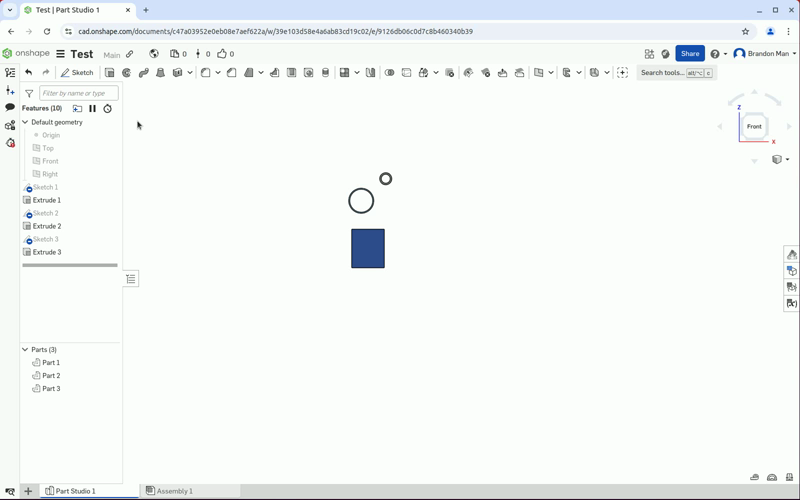
key(shift+h)
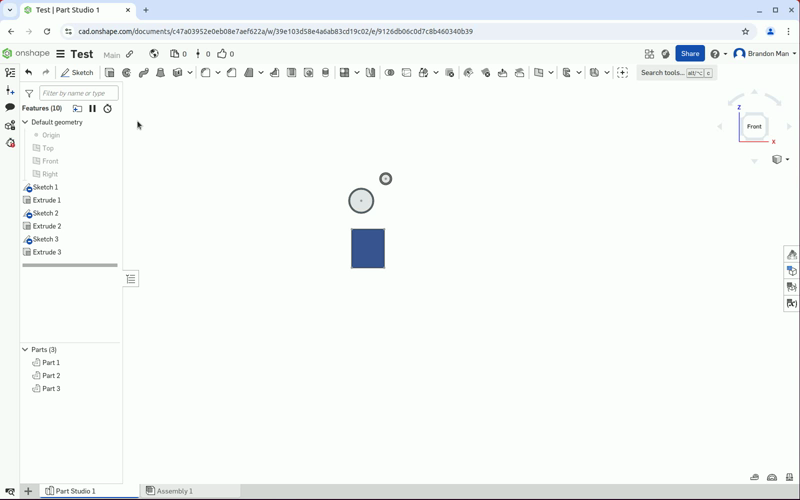
key(shift+7)
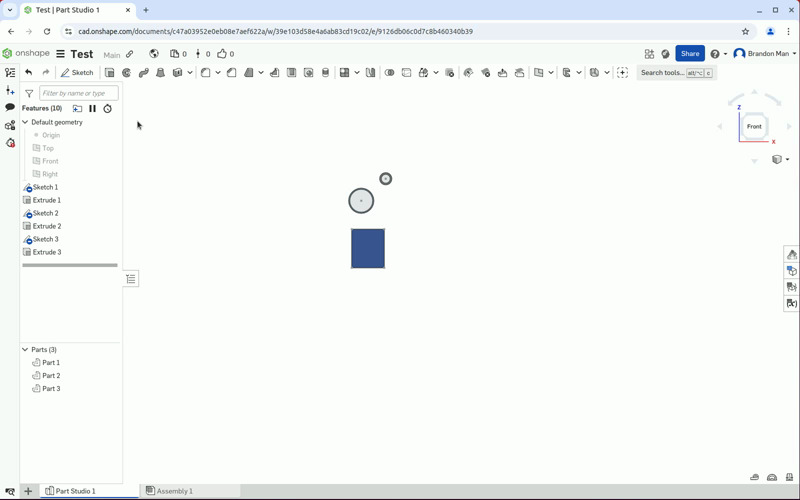
key(left, 2)
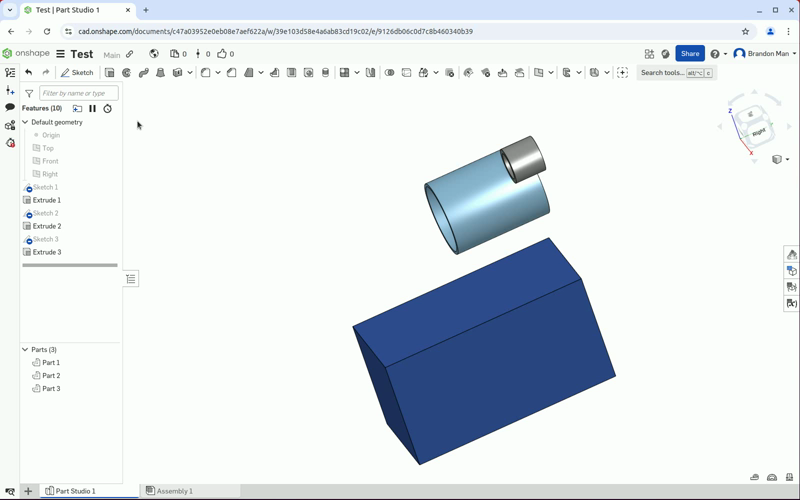
key(down, 2)
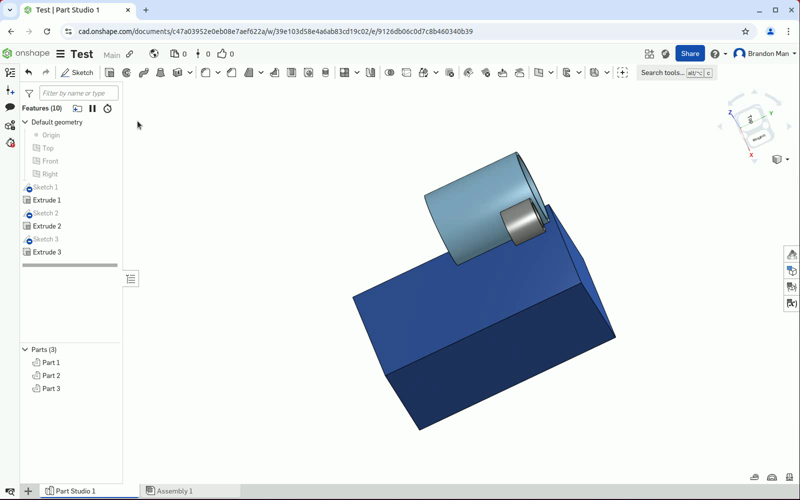
key(up, 2)
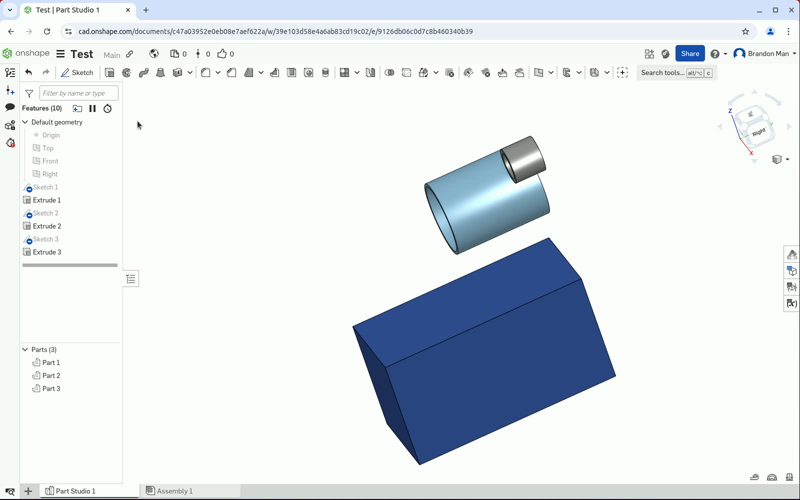
key(right, 2)
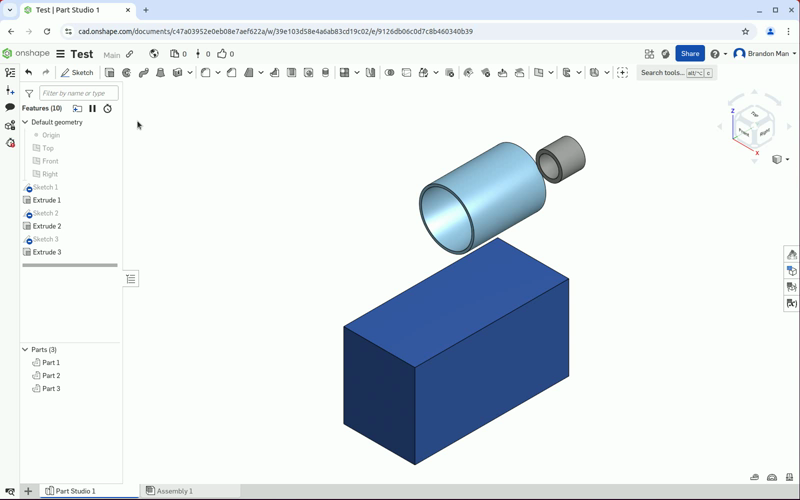
mouse_move(73, 189)
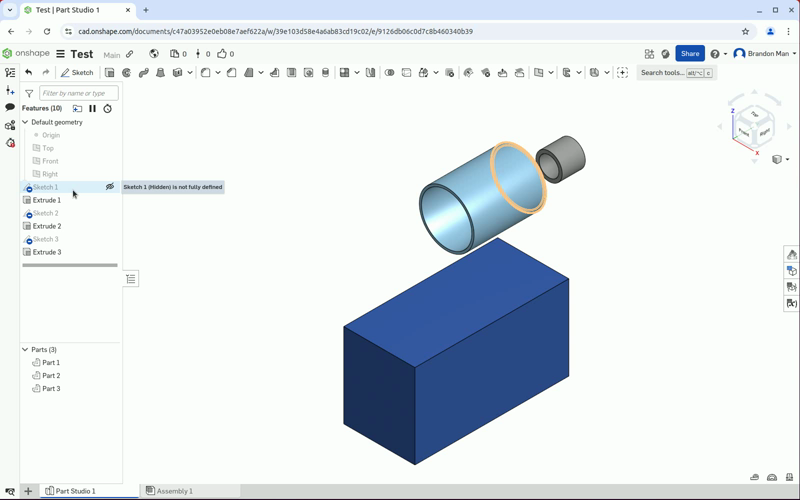
click(73, 189)